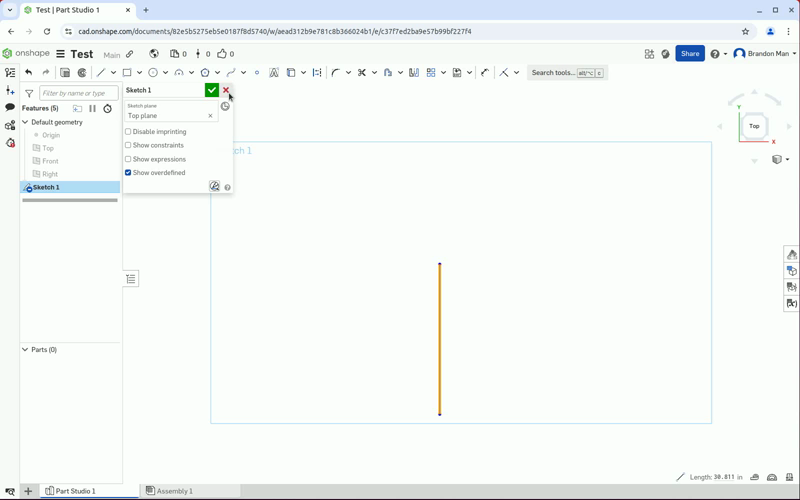
key(shift+h)
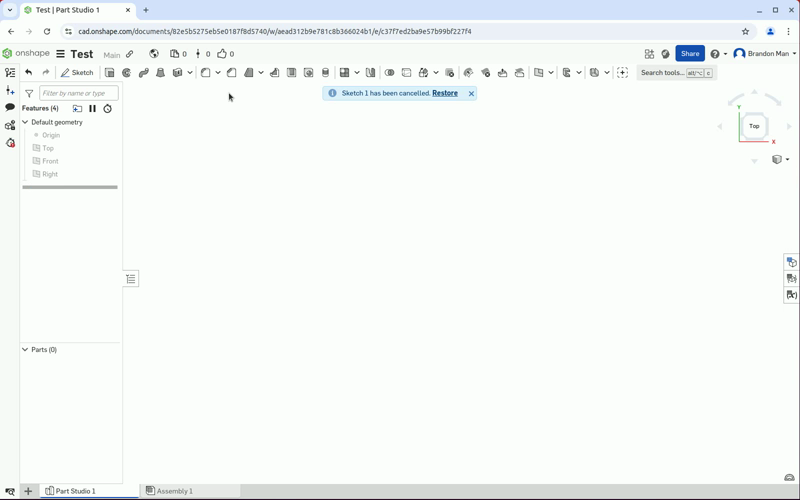
mouse_move(73, 352)
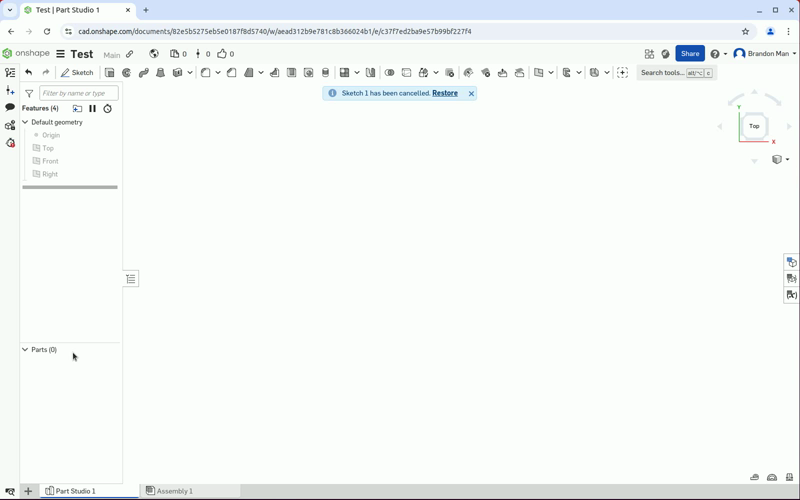
key(y)
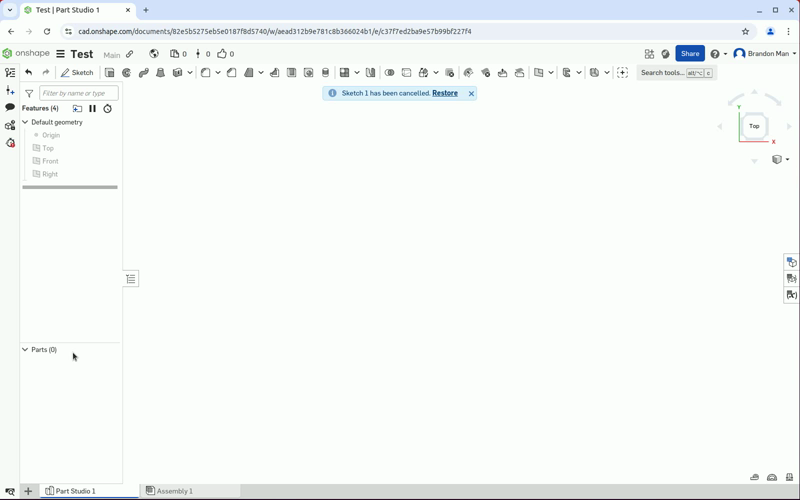
key(shift+p)
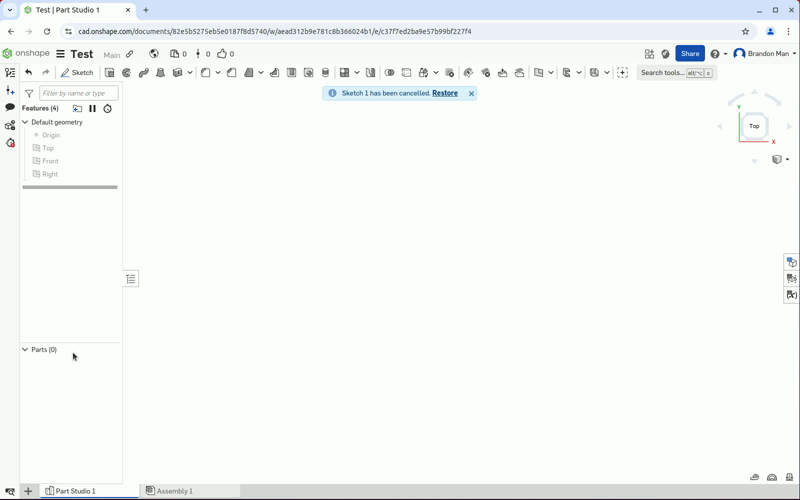
key(space)
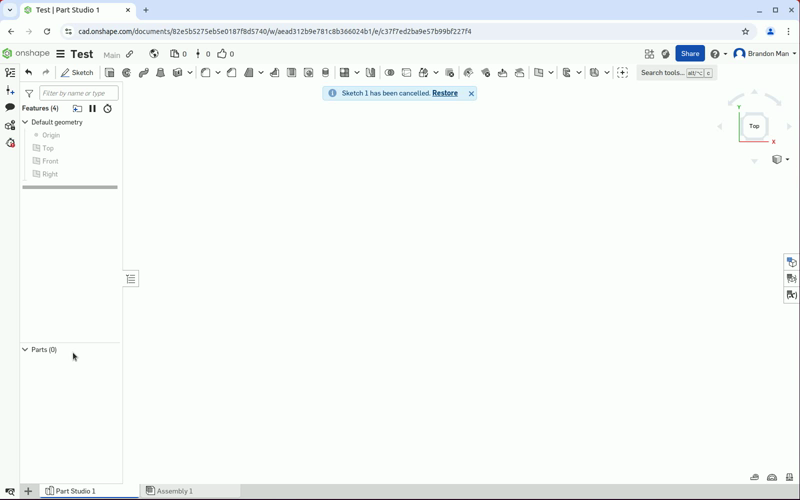
key_down(shift)
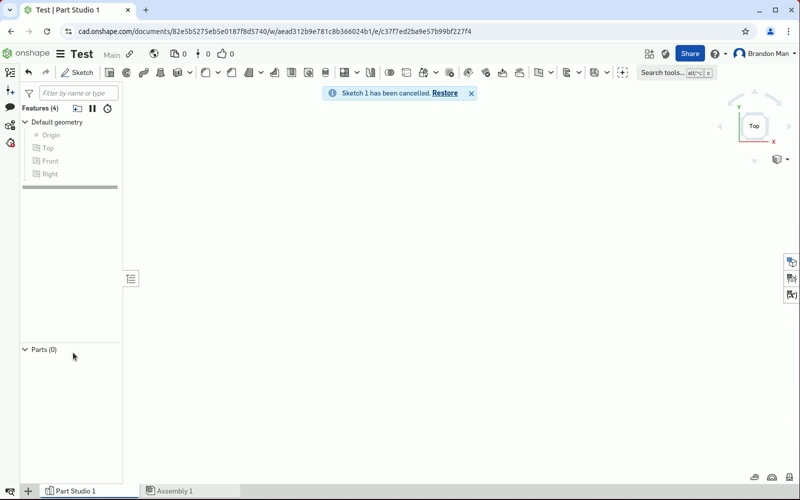
key(up)
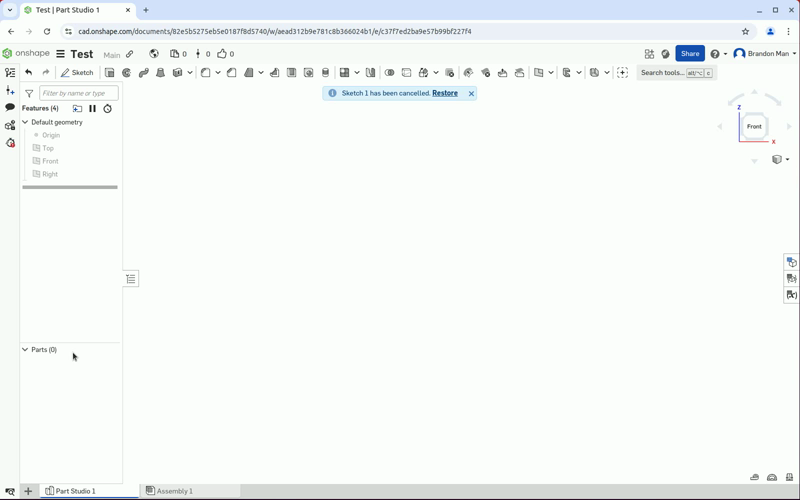
key_up(shift)
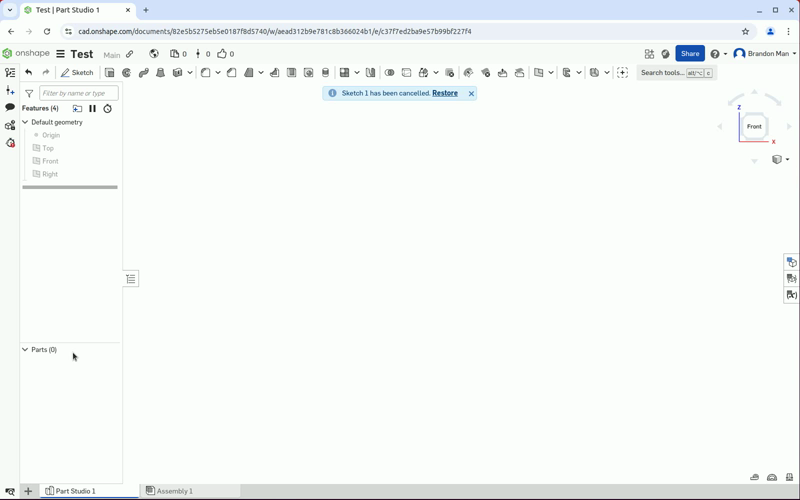
mouse_move(73, 352)
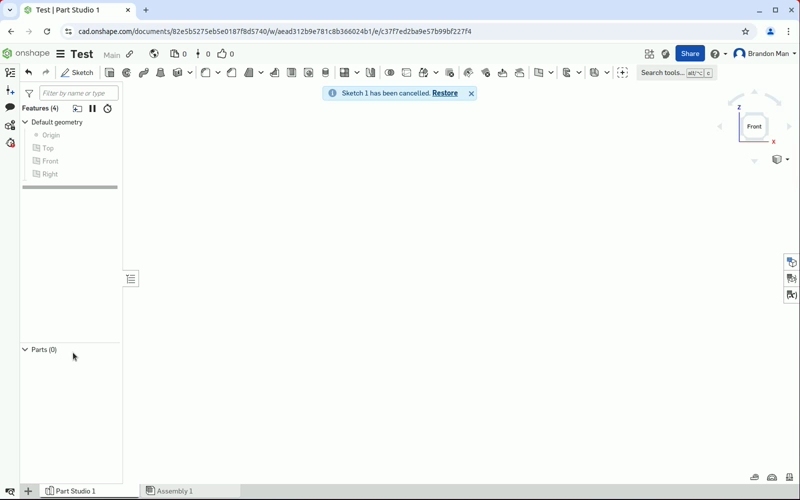
key(shift+y)
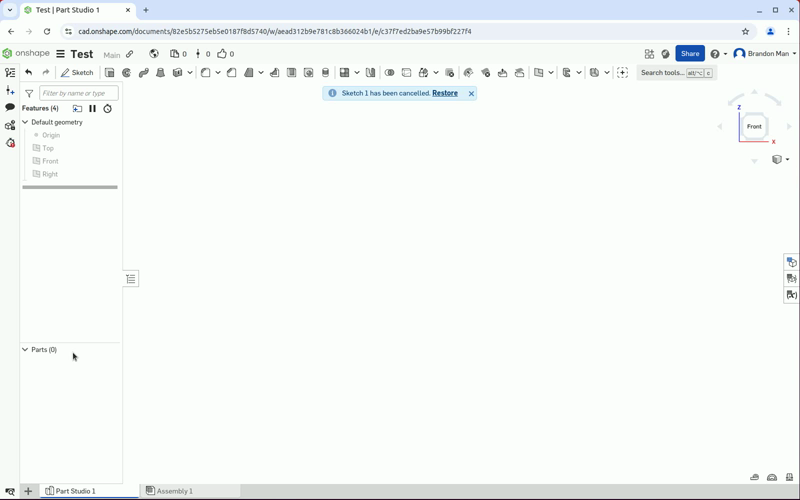
key(shift+s)
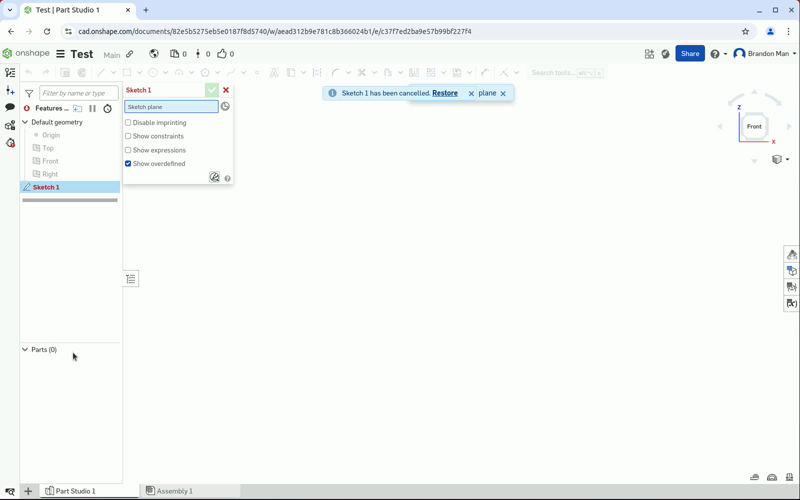
mouse_move(73, 163)
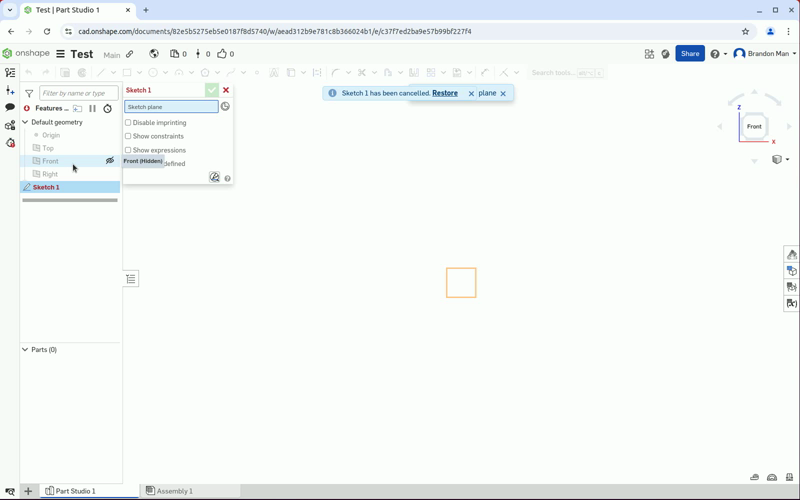
click(73, 163)
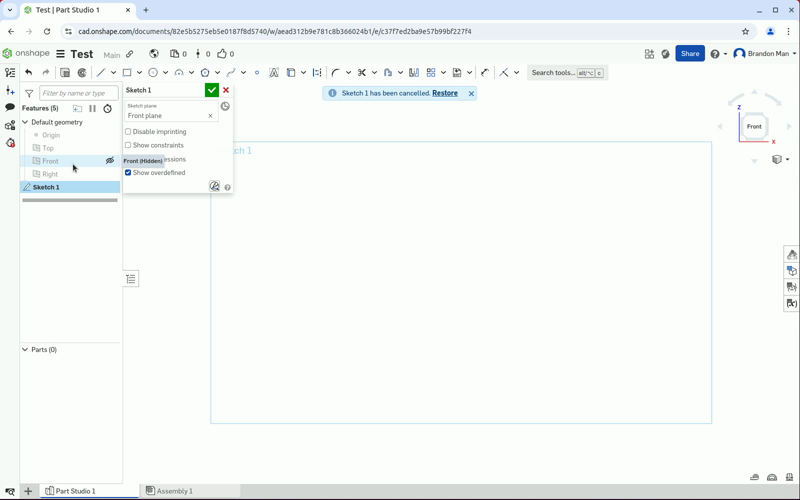
mouse_move(73, 352)
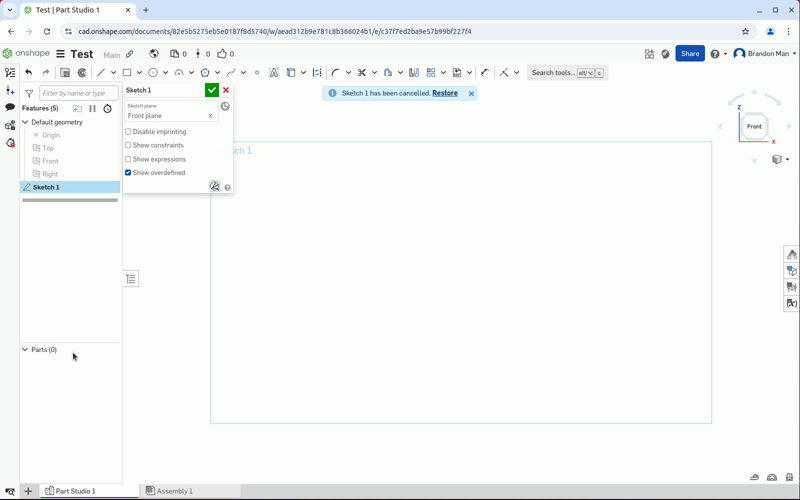
key(y)
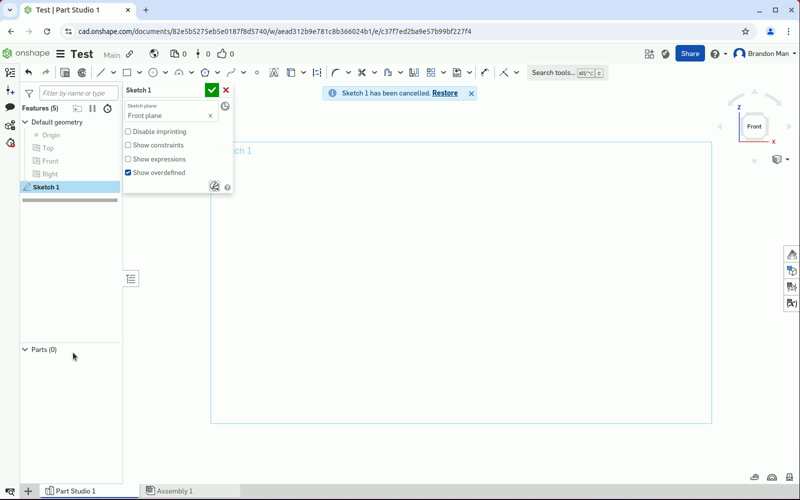
key(a)
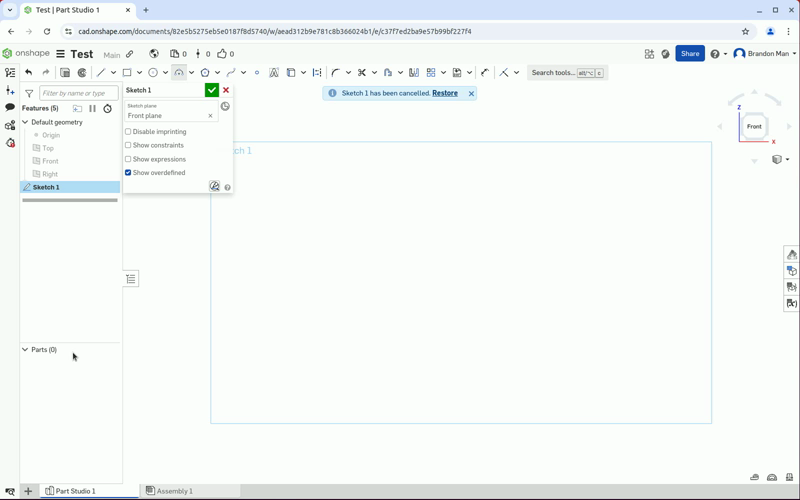
key_down(shift)
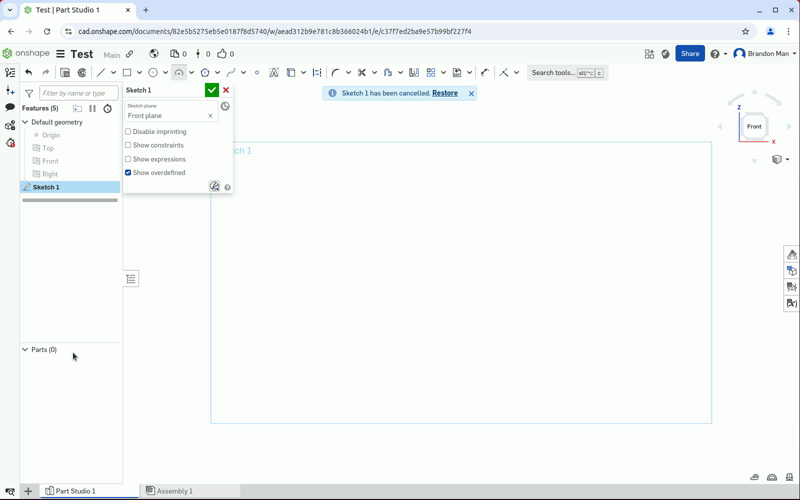
mouse_move(401, 306)
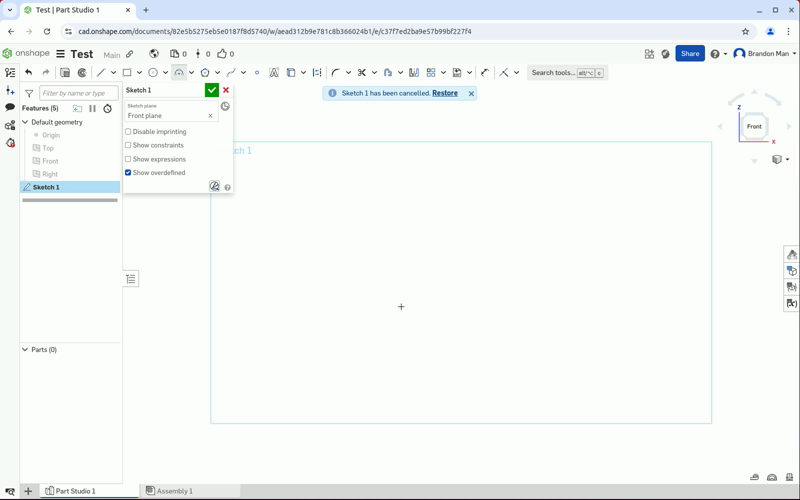
click(401, 306)
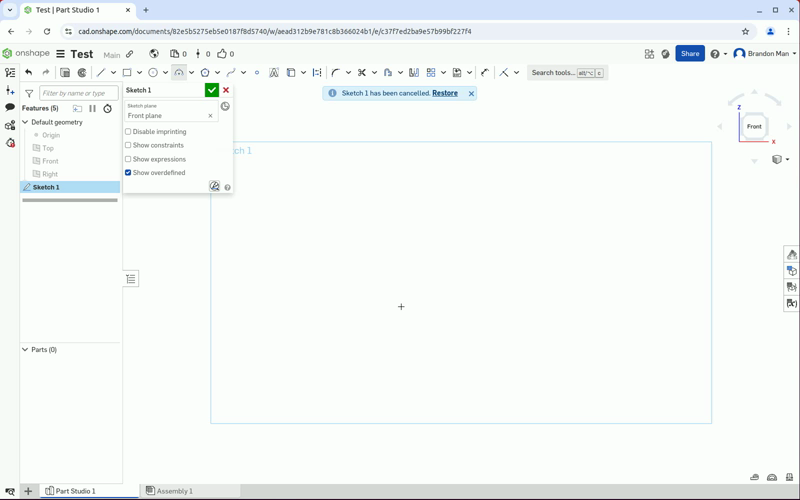
key_up(shift)
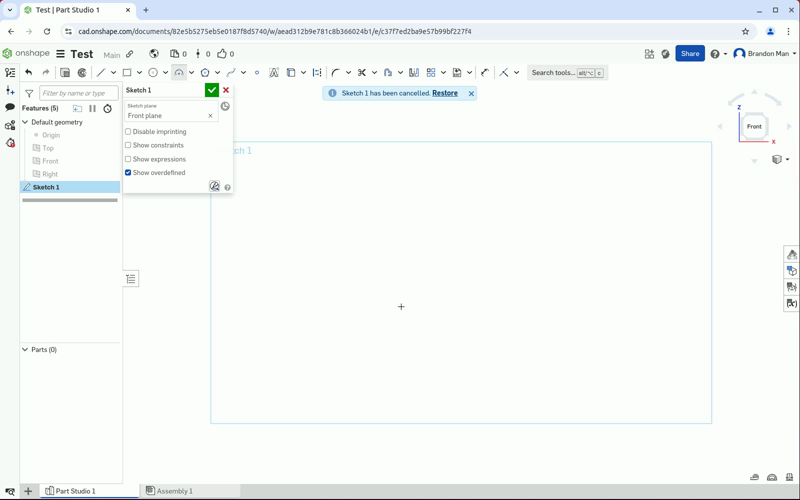
key_down(shift)
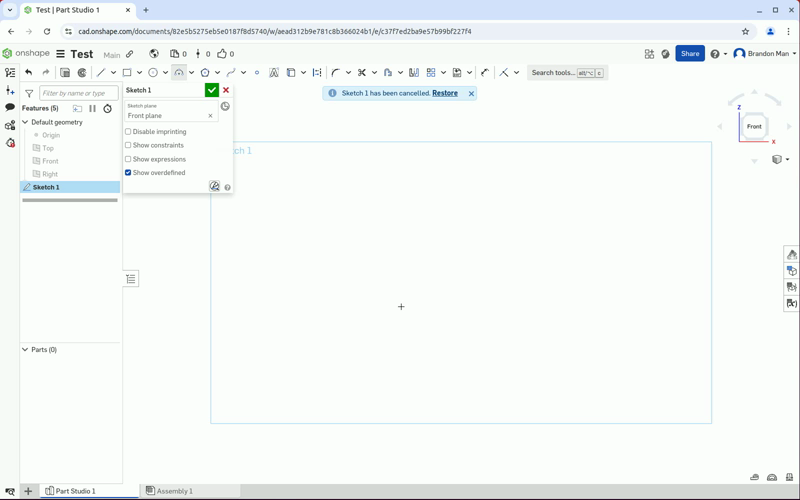
mouse_move(426, 297)
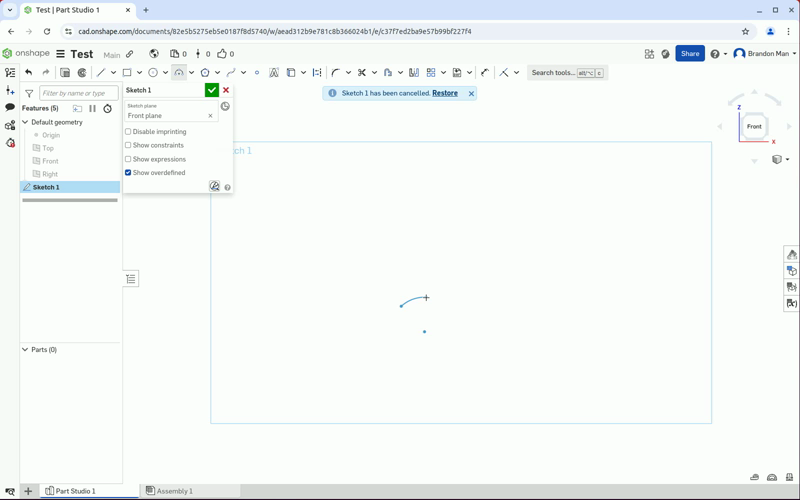
click(426, 297)
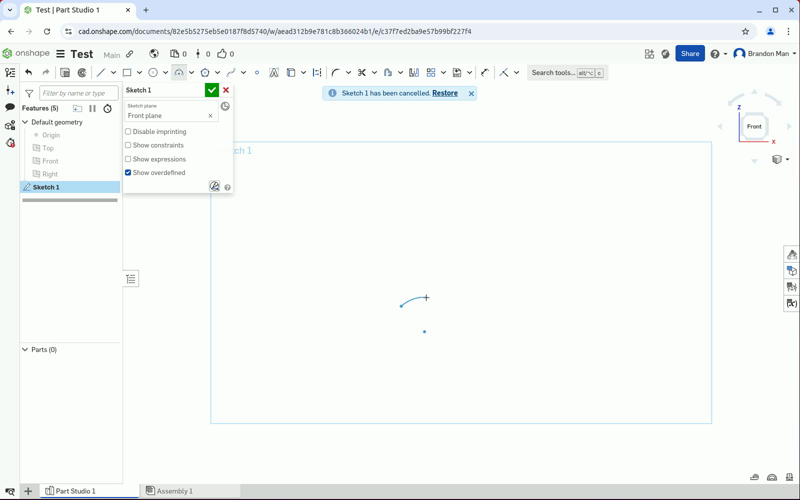
mouse_move(412, 299)
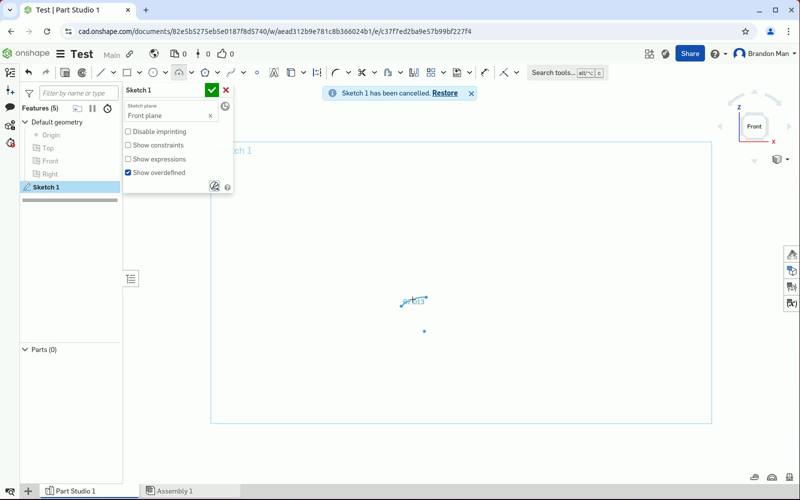
click(412, 299)
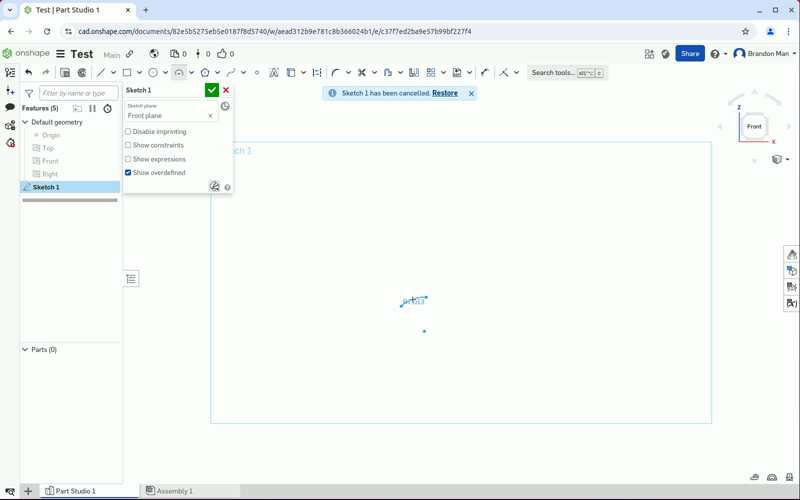
key_up(shift)
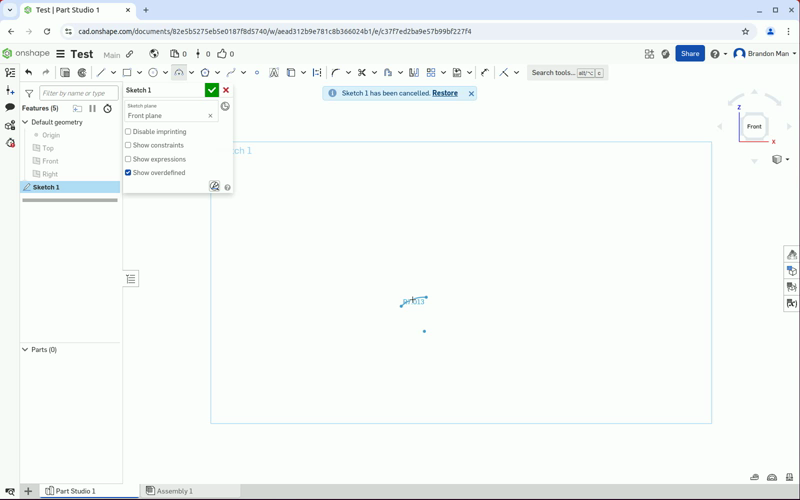
key(esc)
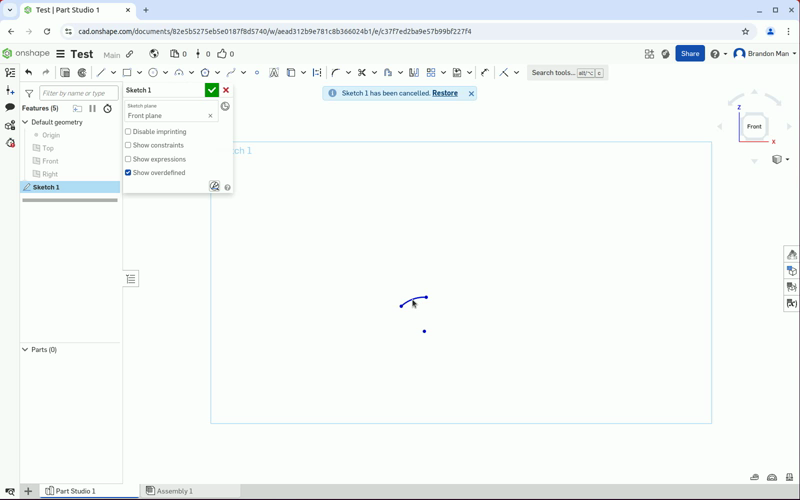
key(l)
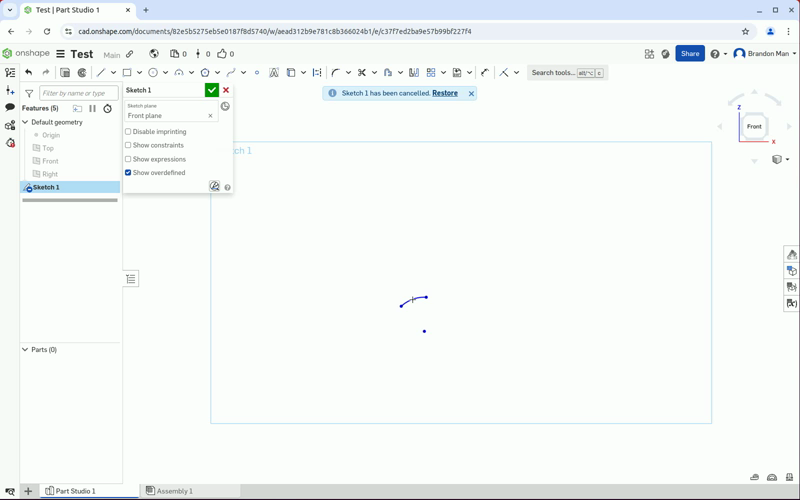
mouse_move(426, 297)
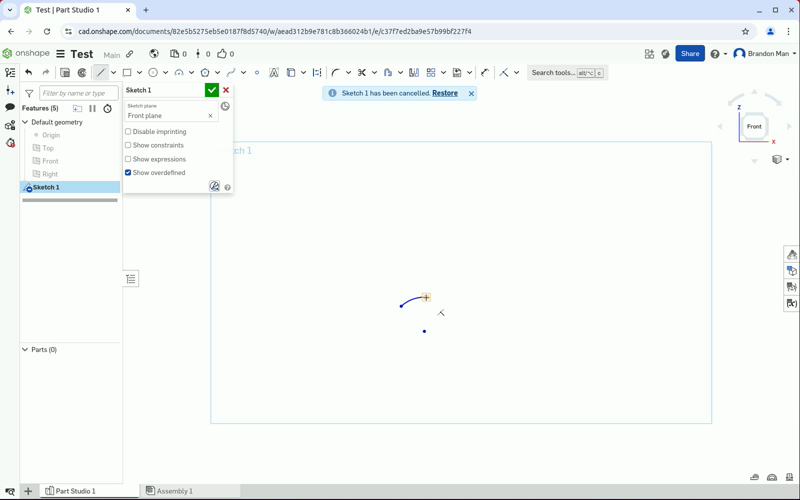
click(426, 297)
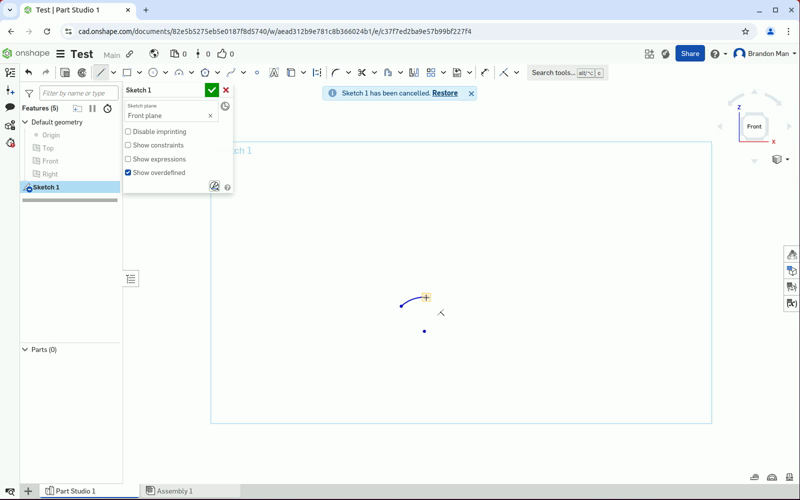
key_down(shift)
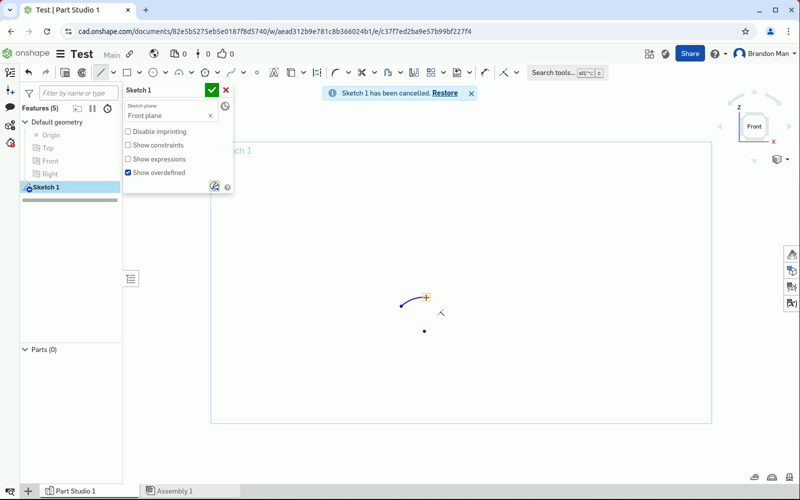
mouse_move(489, 297)
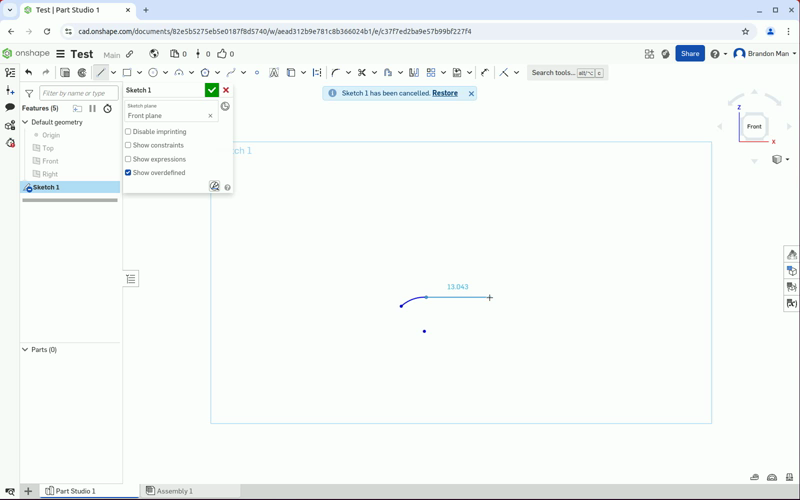
click(489, 297)
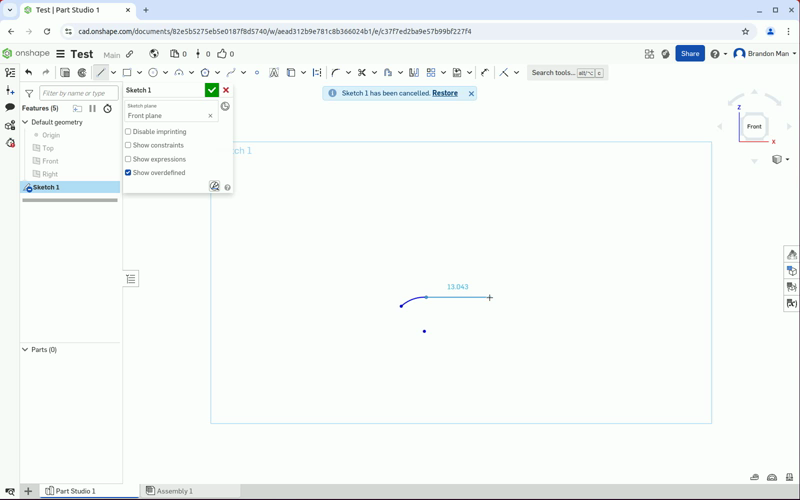
key_up(shift)
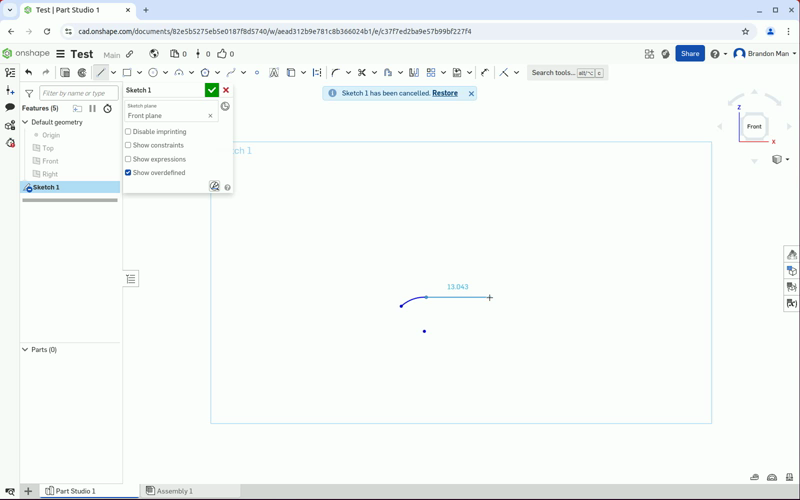
key(esc)
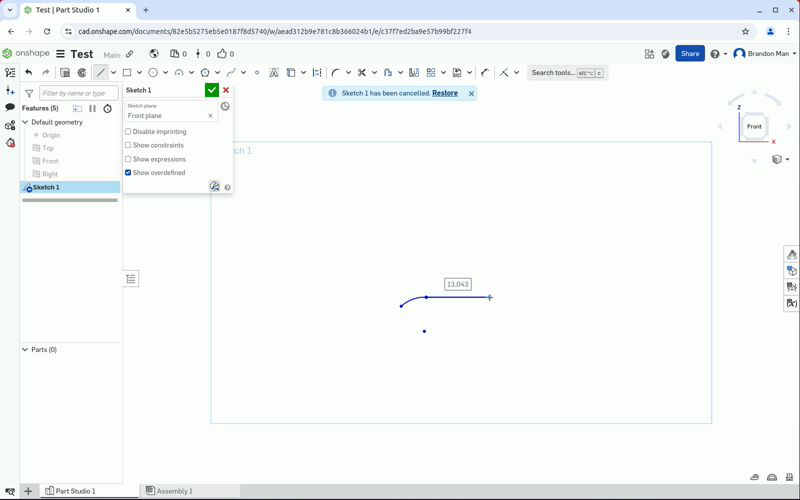
key(a)
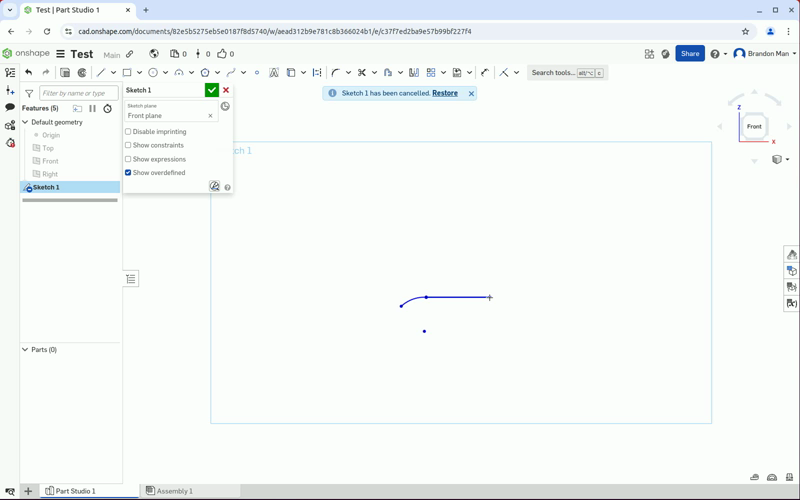
mouse_move(489, 297)
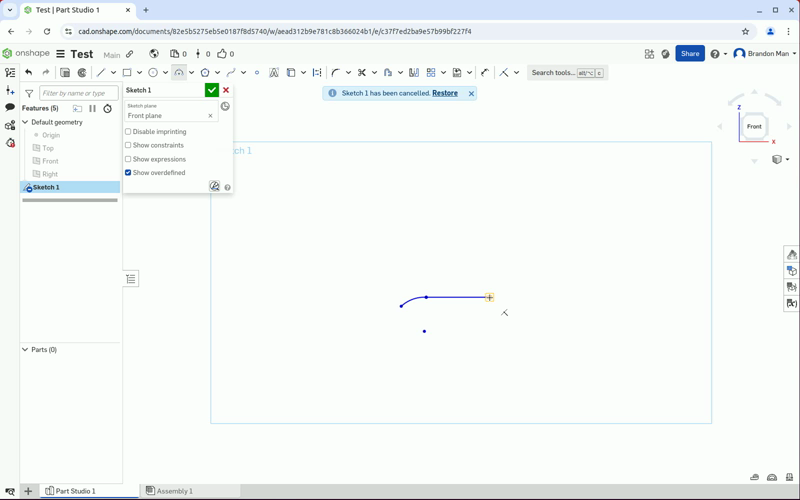
click(489, 297)
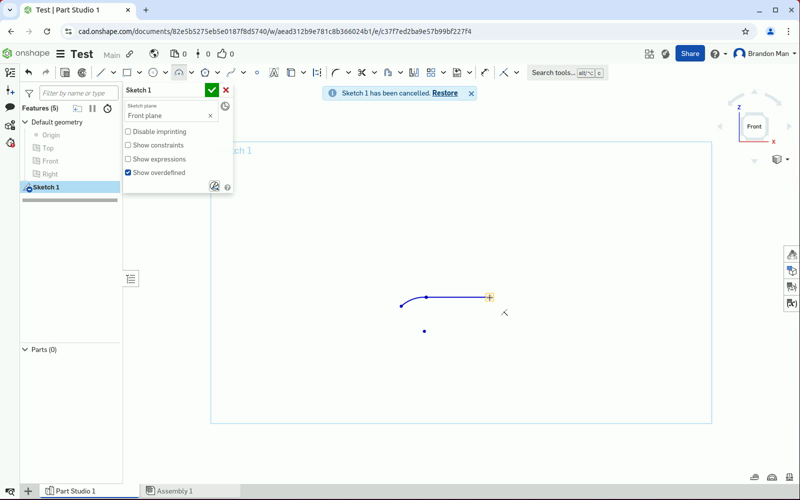
key_down(shift)
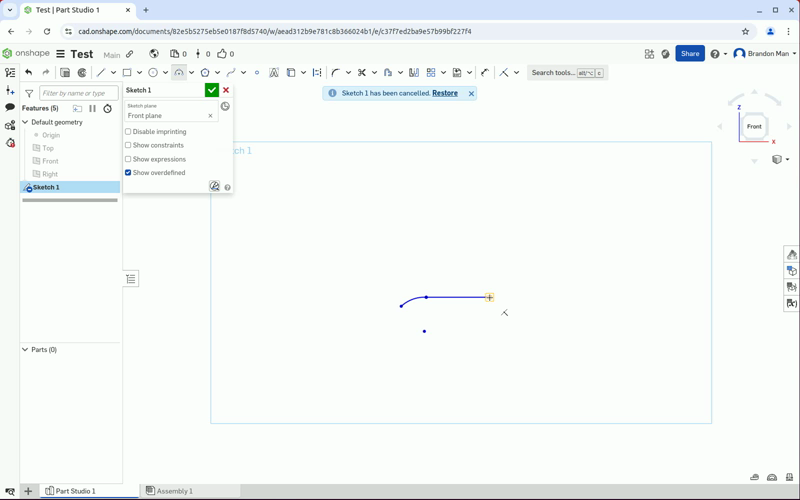
mouse_move(496, 298)
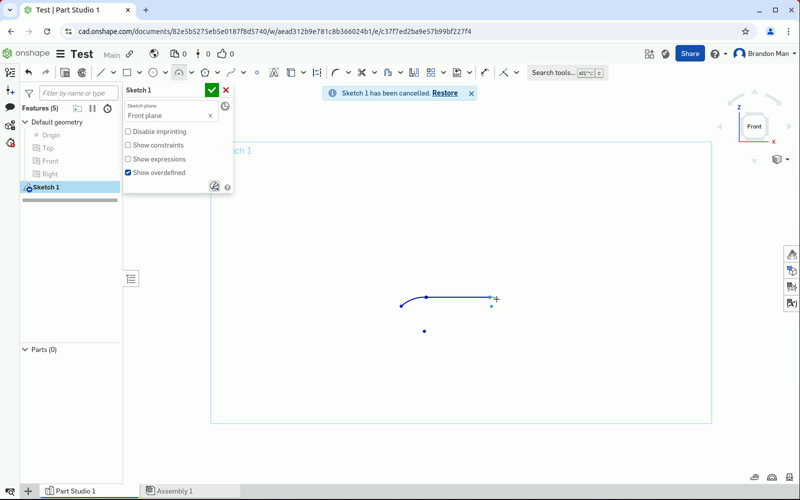
scroll(6)
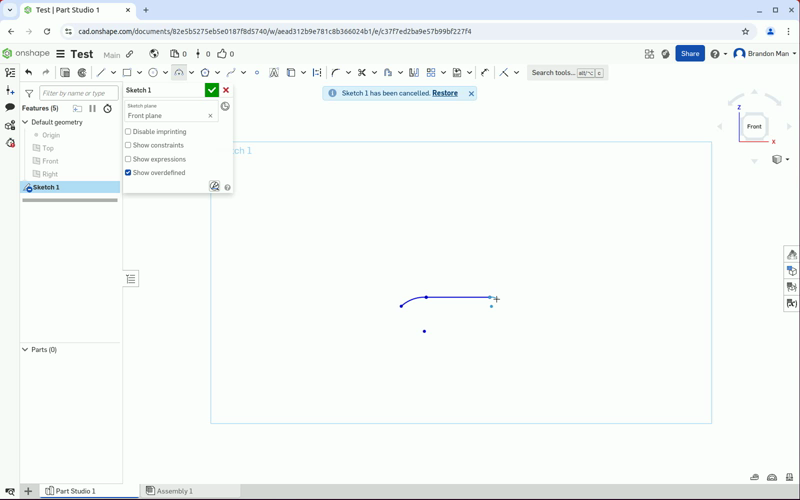
scroll(6)
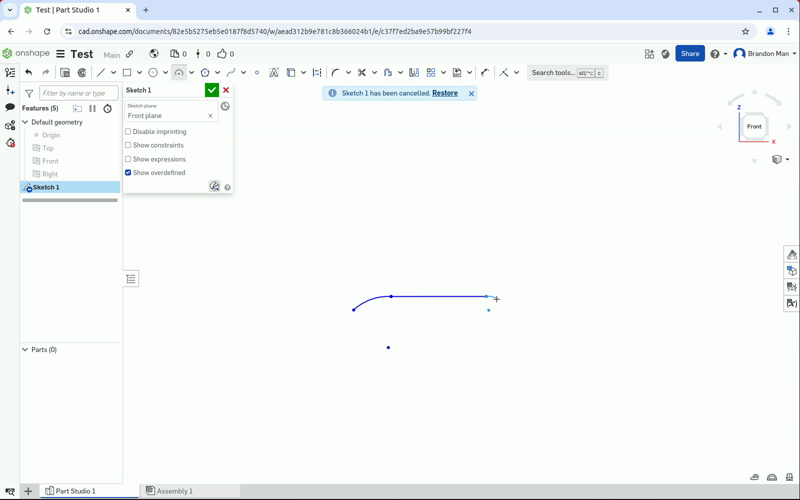
scroll(6)
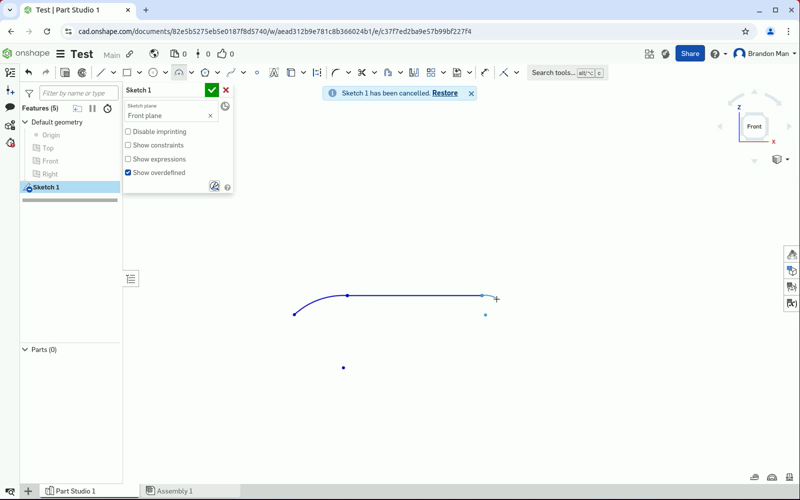
scroll(6)
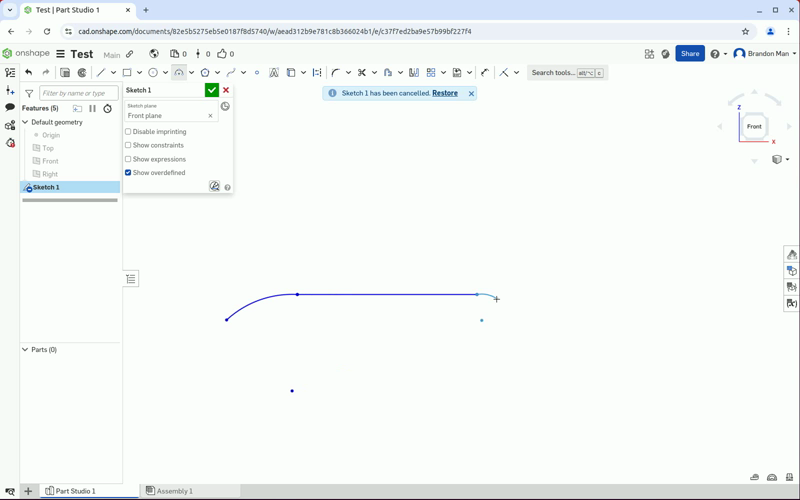
scroll(6)
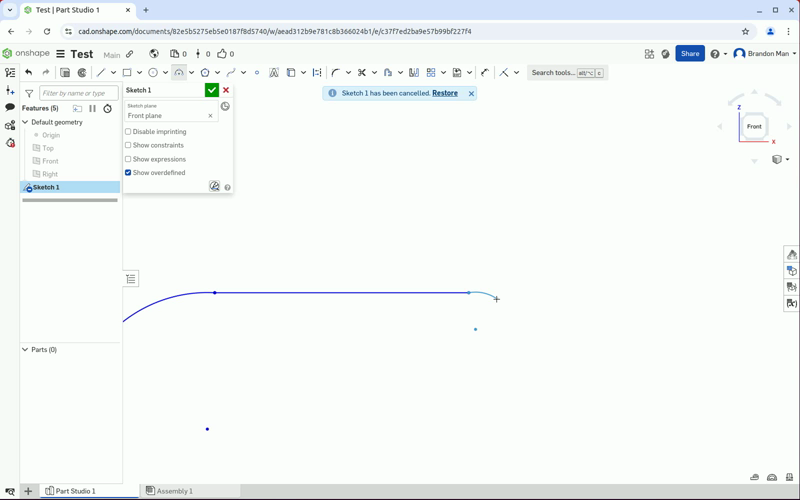
scroll(6)
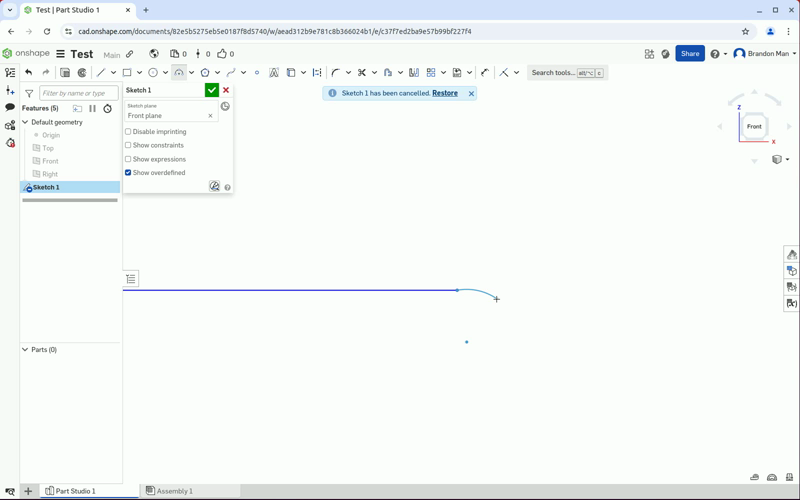
scroll(6)
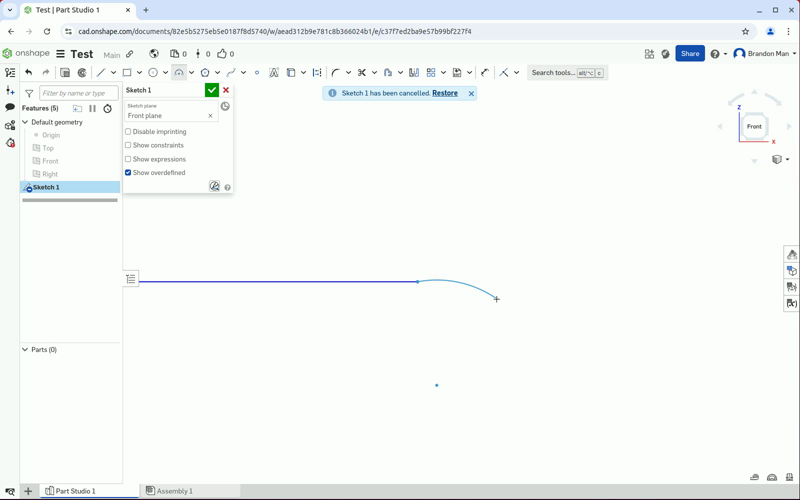
click(496, 298)
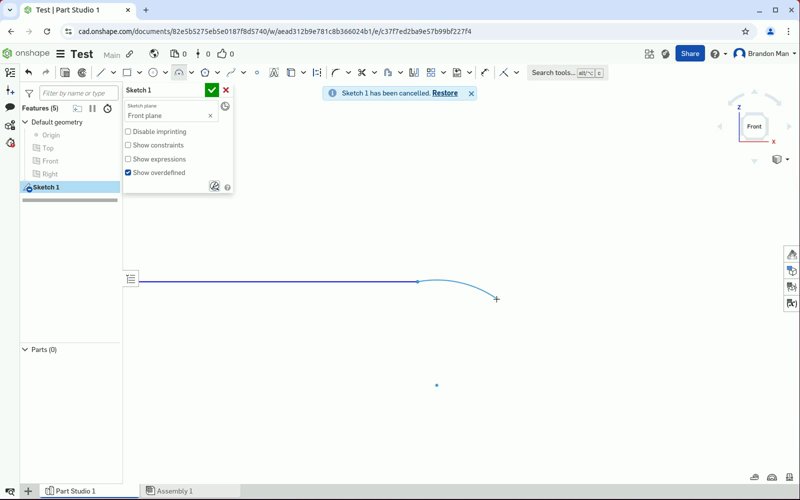
scroll(-6)
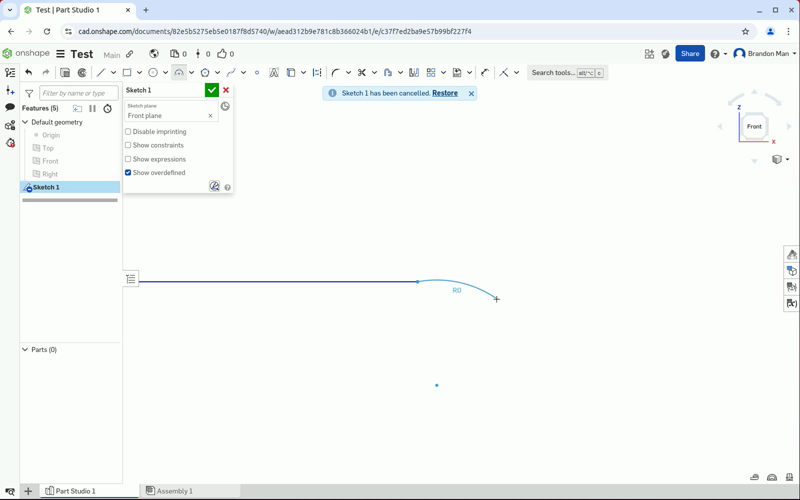
scroll(-6)
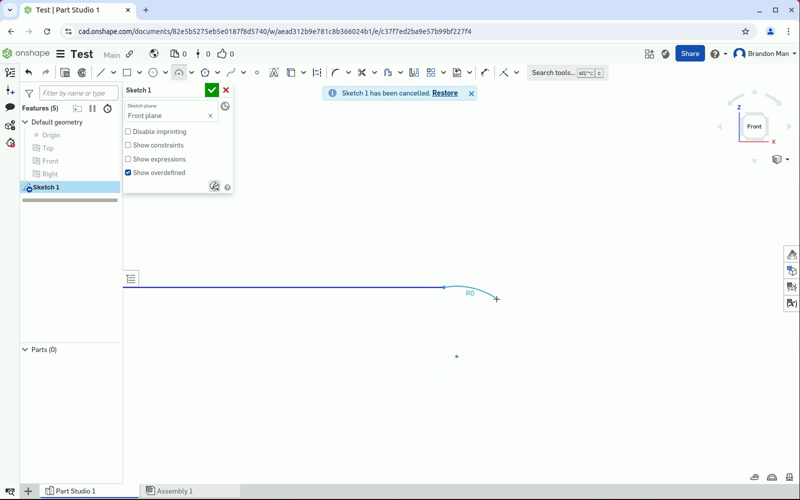
scroll(-6)
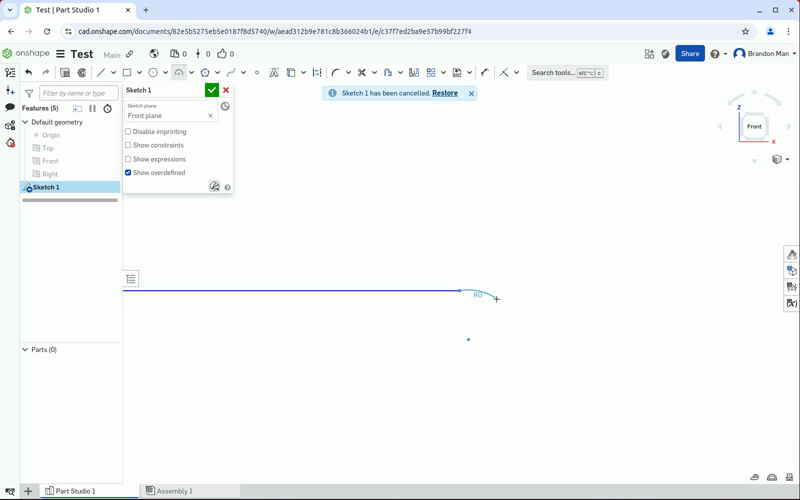
scroll(-6)
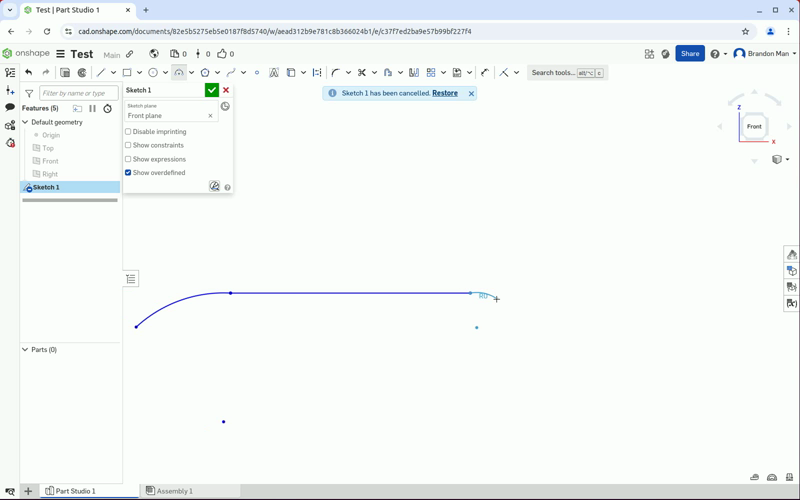
scroll(-6)
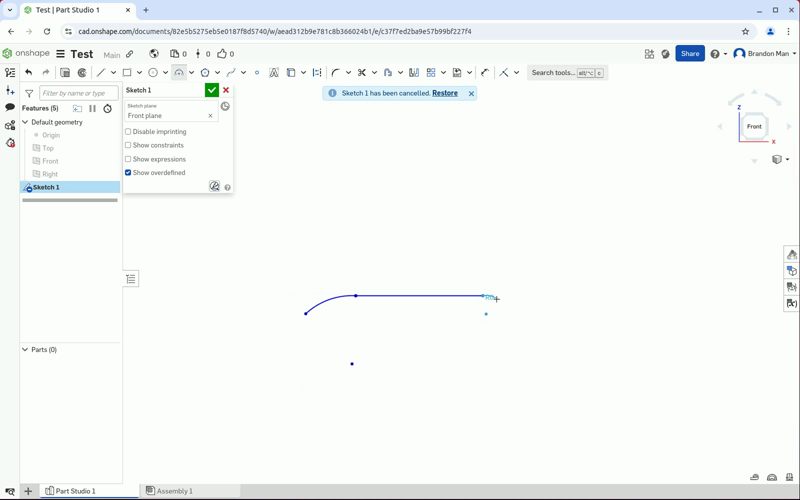
scroll(-6)
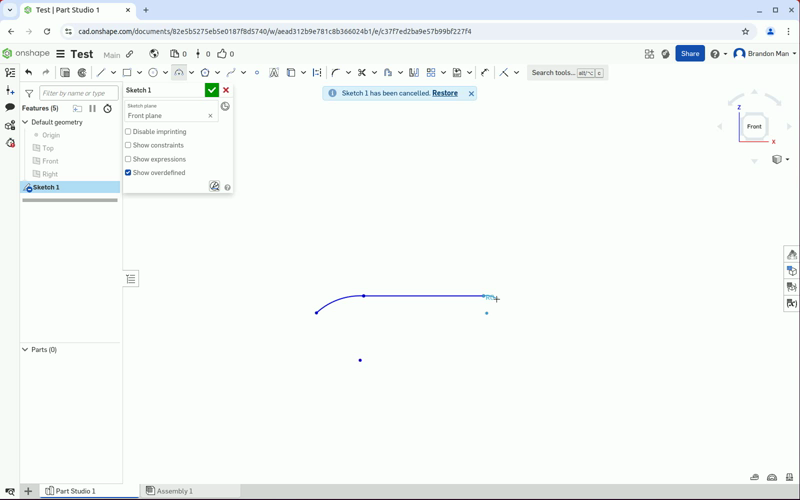
scroll(-6)
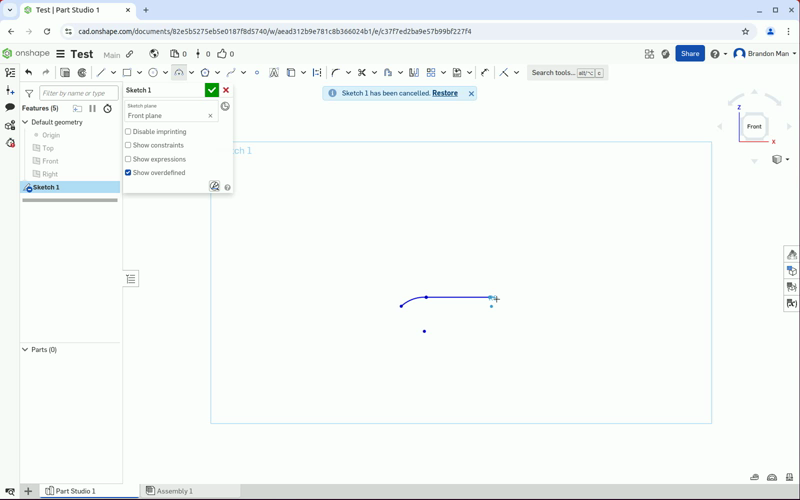
mouse_move(493, 296)
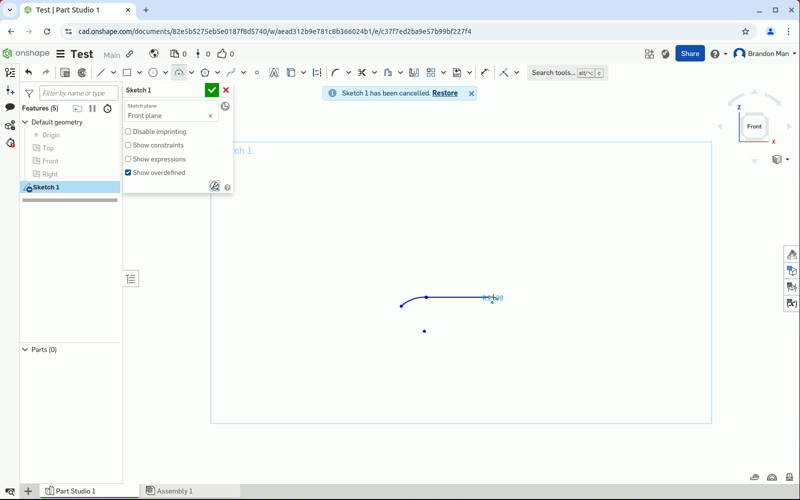
scroll(6)
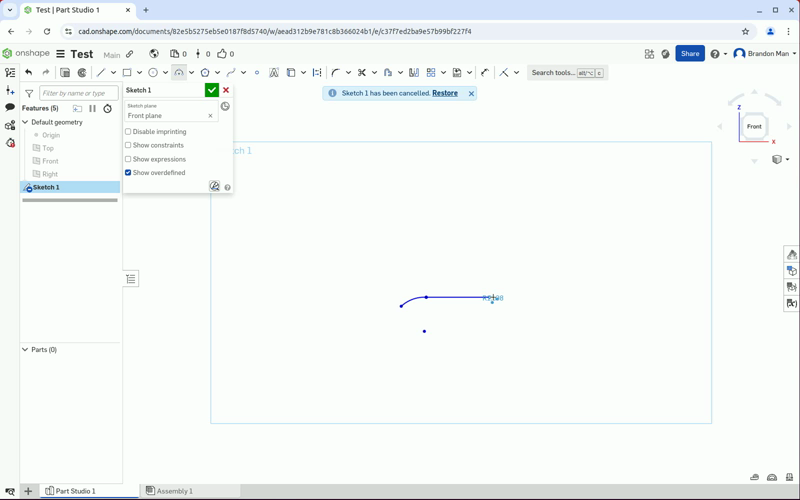
scroll(6)
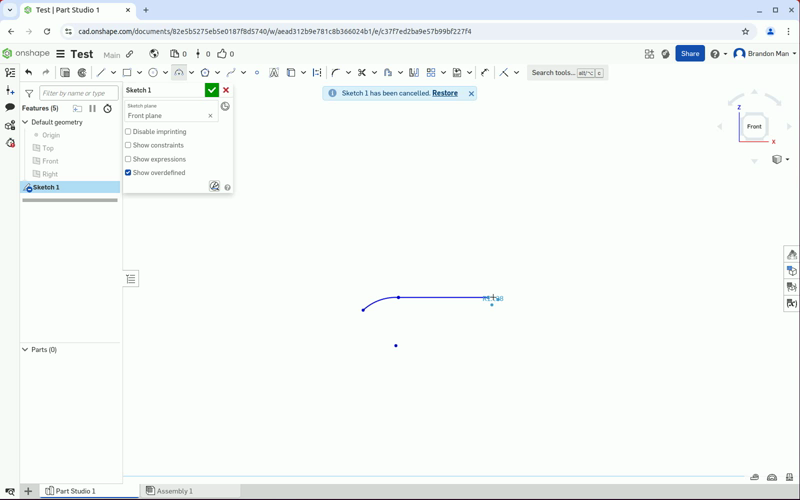
scroll(6)
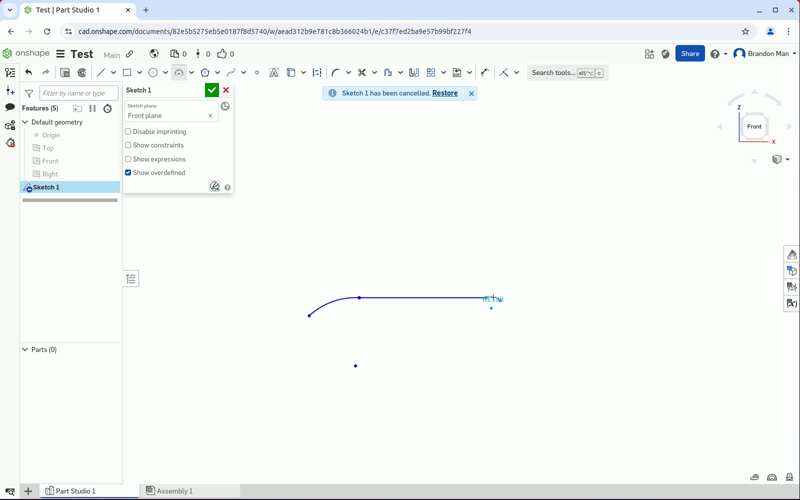
scroll(6)
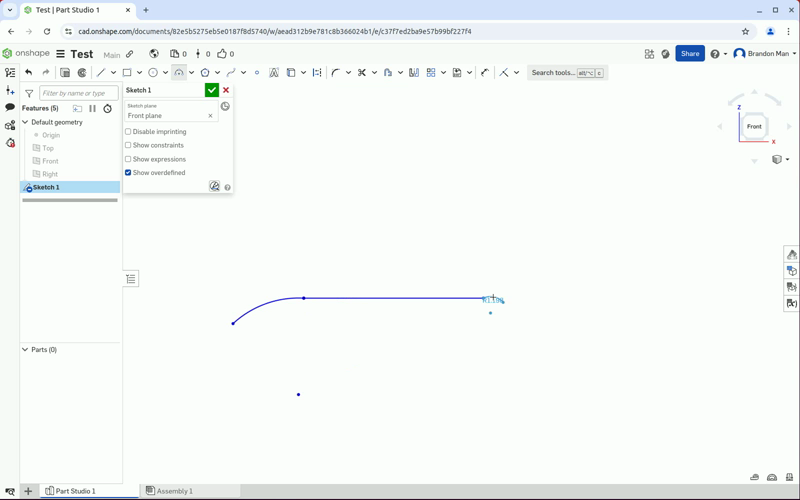
scroll(6)
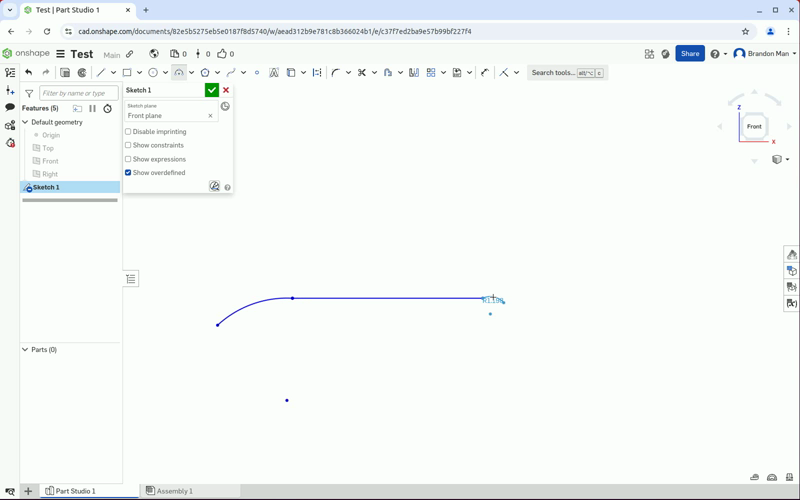
scroll(6)
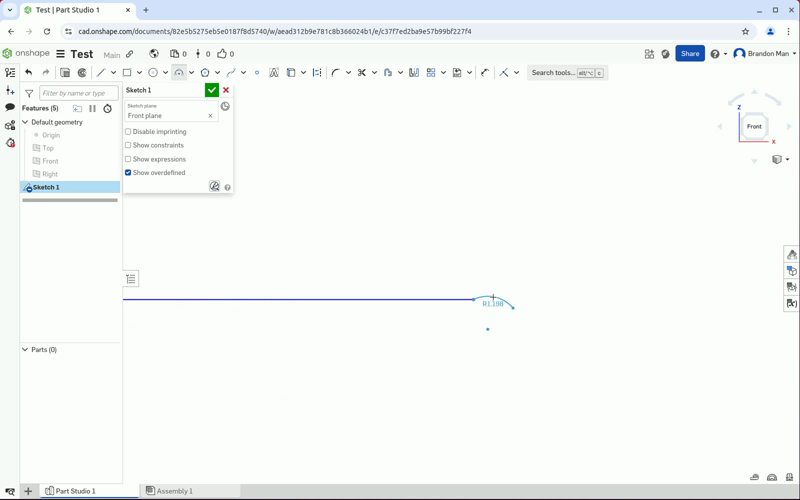
scroll(6)
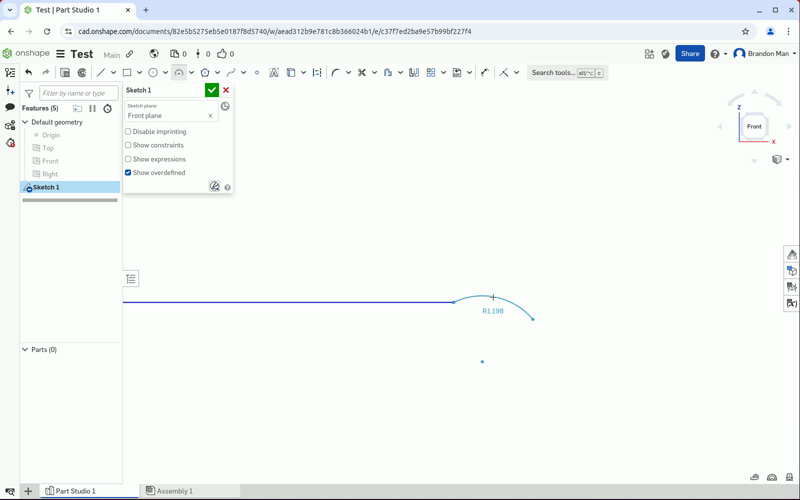
click(493, 296)
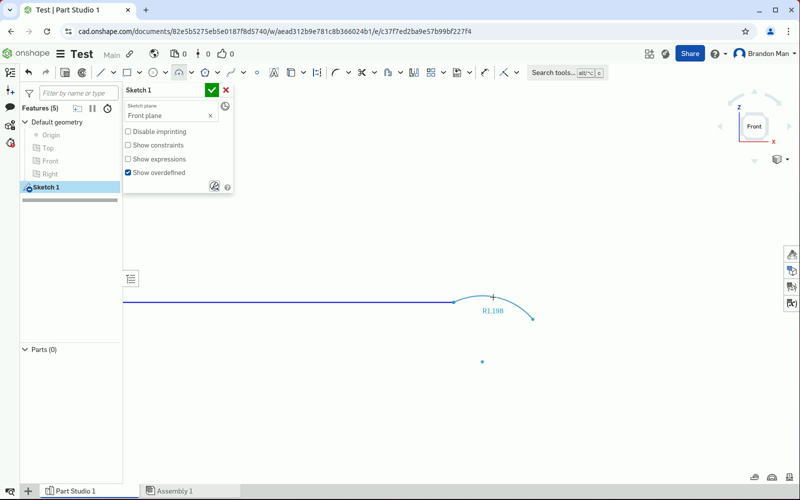
scroll(-6)
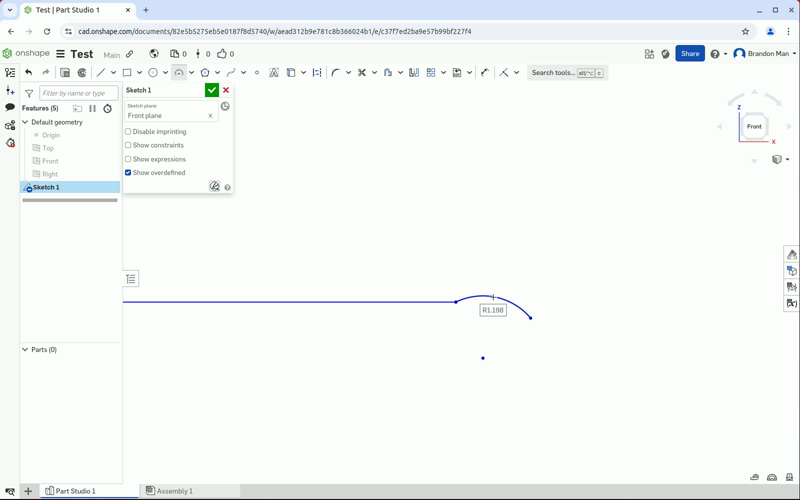
scroll(-6)
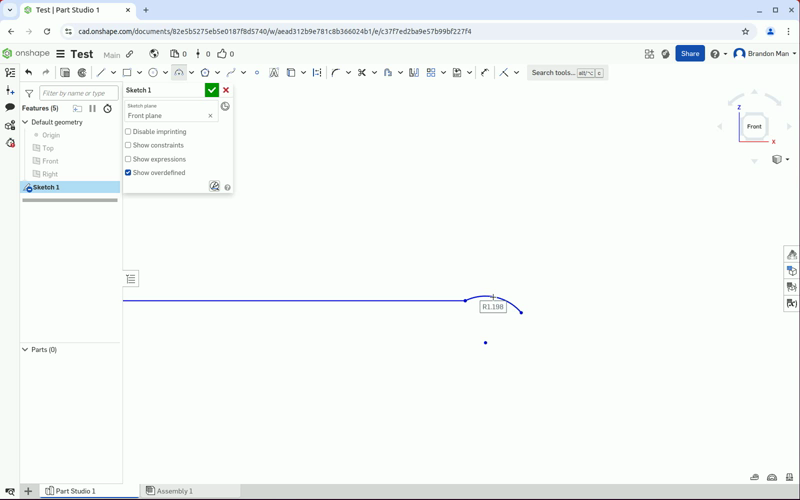
scroll(-6)
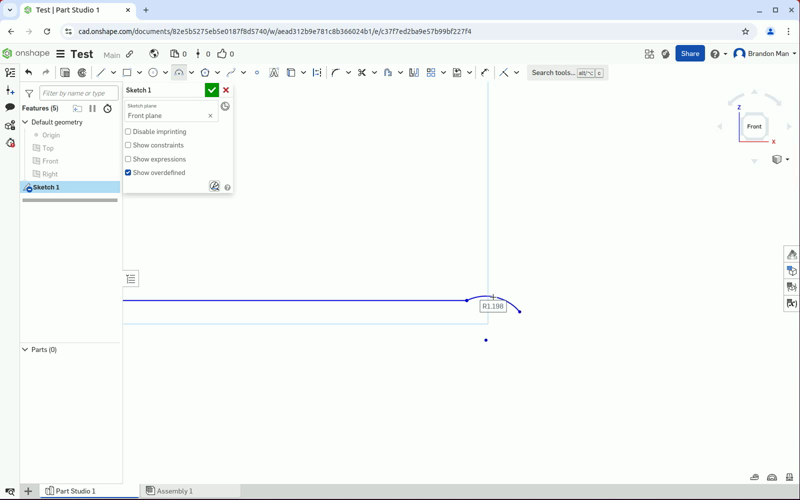
scroll(-6)
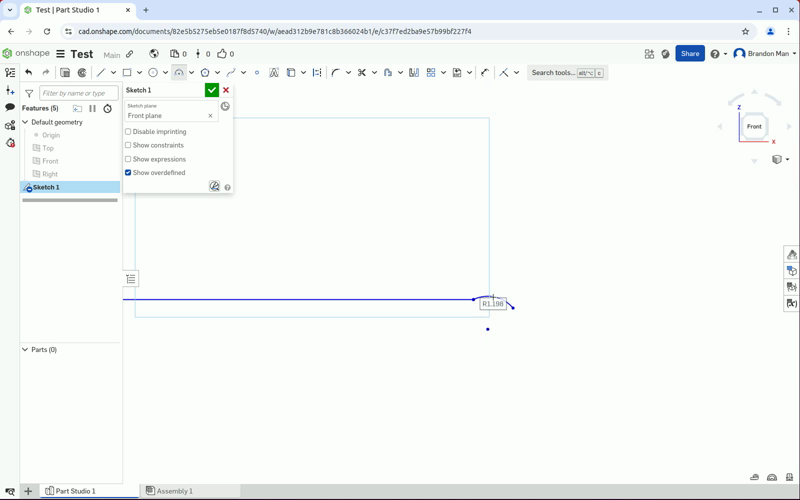
scroll(-6)
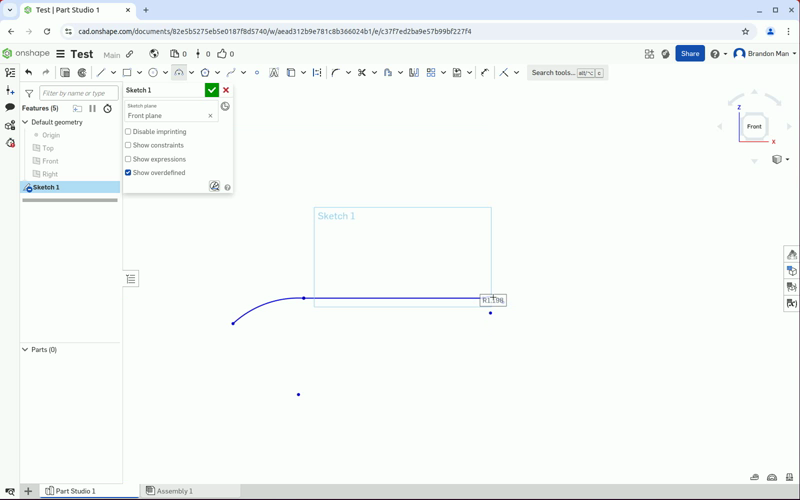
scroll(-6)
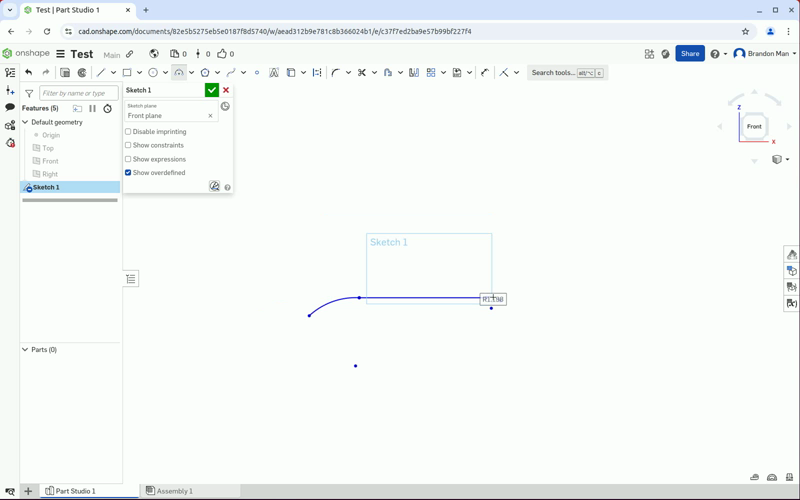
scroll(-6)
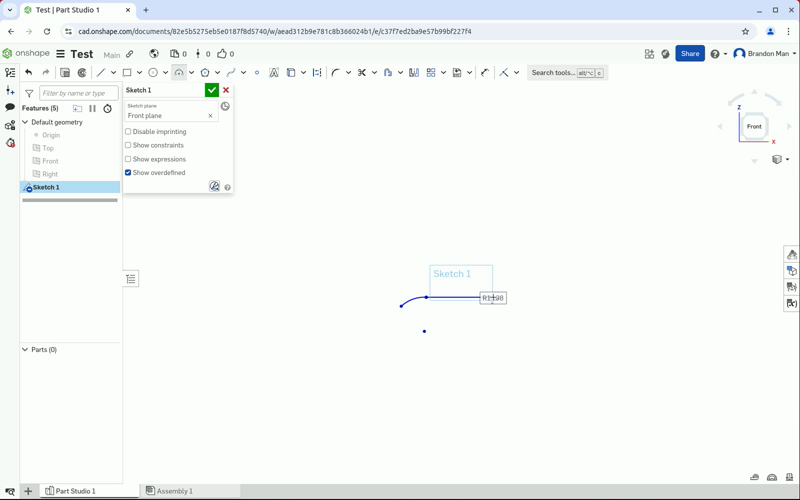
key_up(shift)
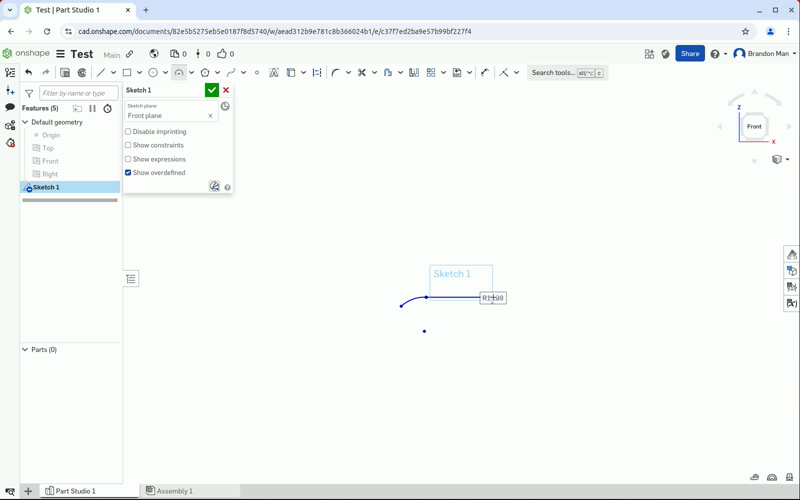
mouse_move(496, 298)
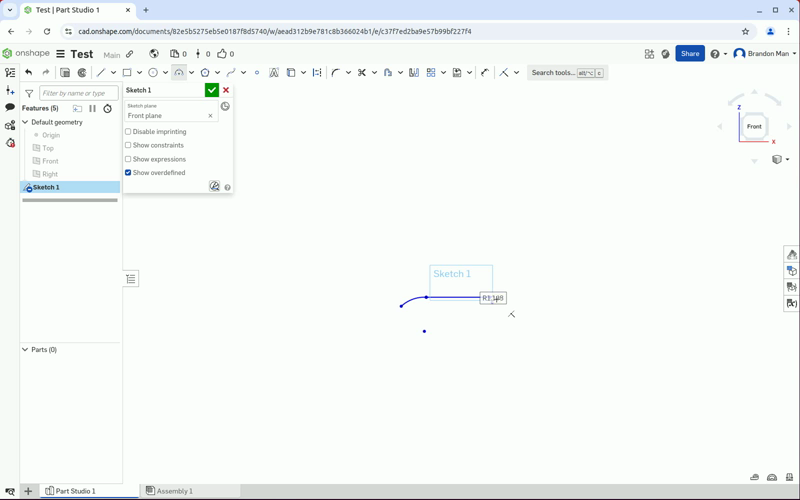
scroll(6)
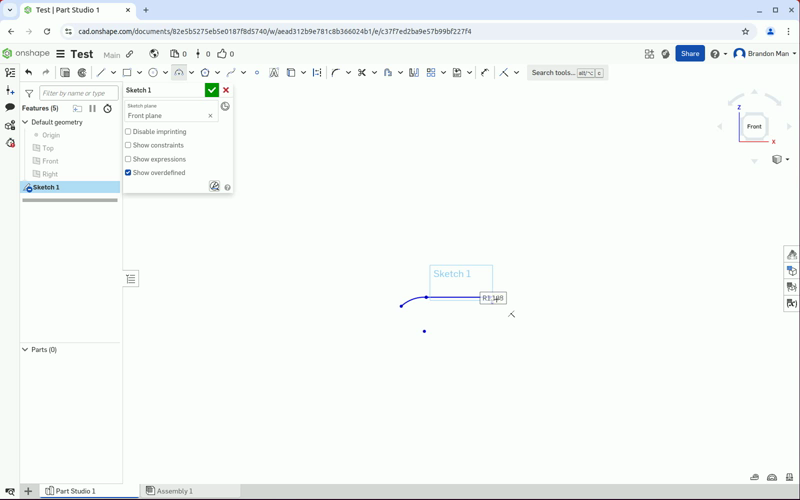
scroll(6)
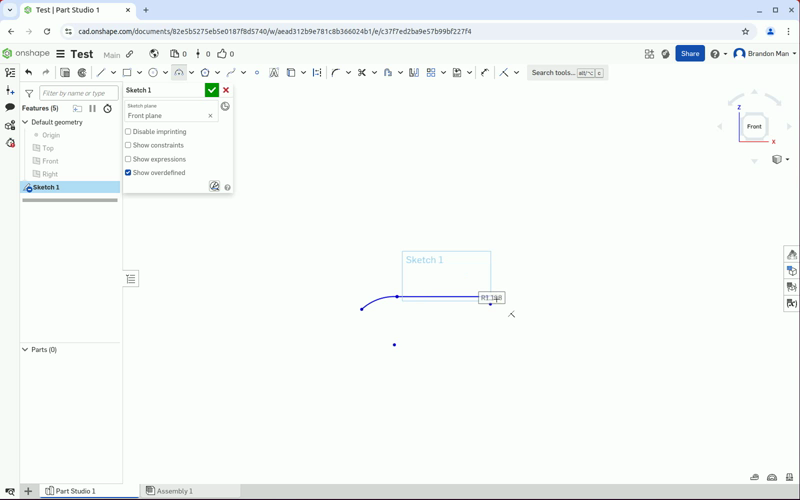
scroll(6)
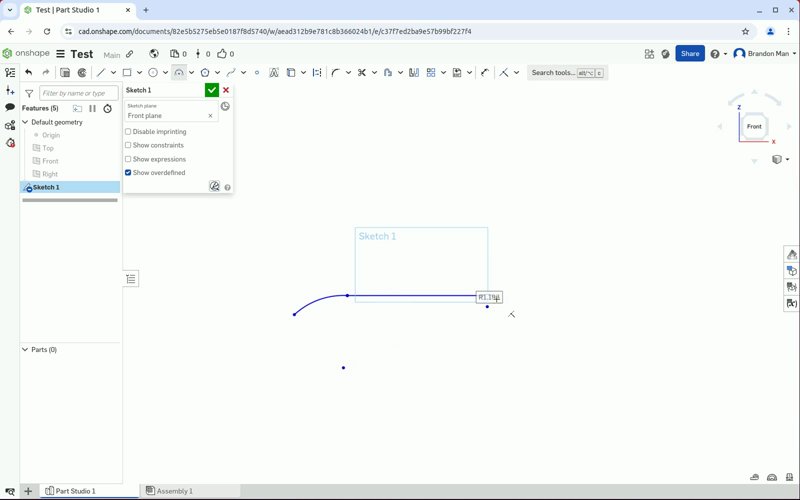
scroll(6)
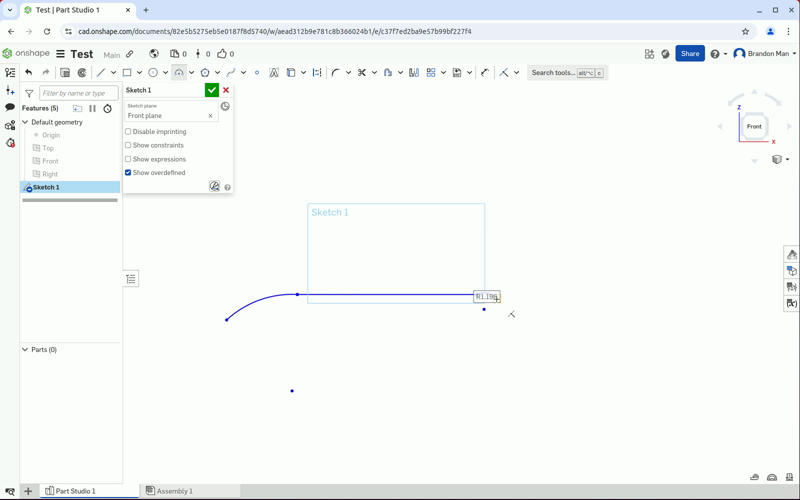
scroll(6)
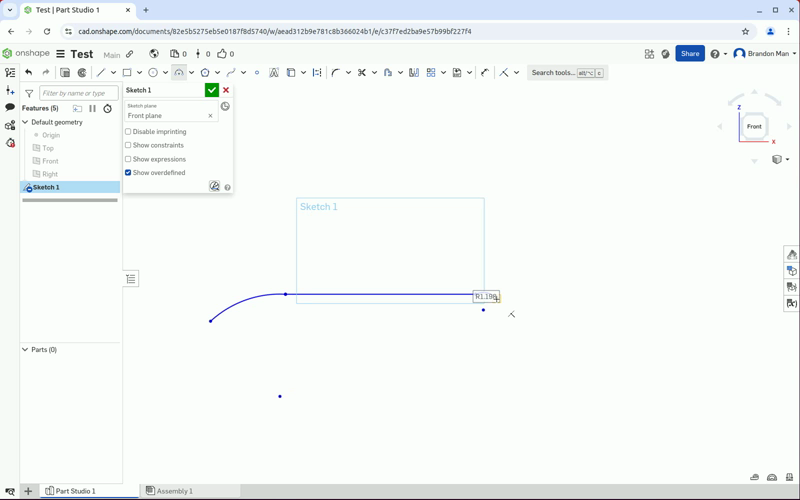
scroll(6)
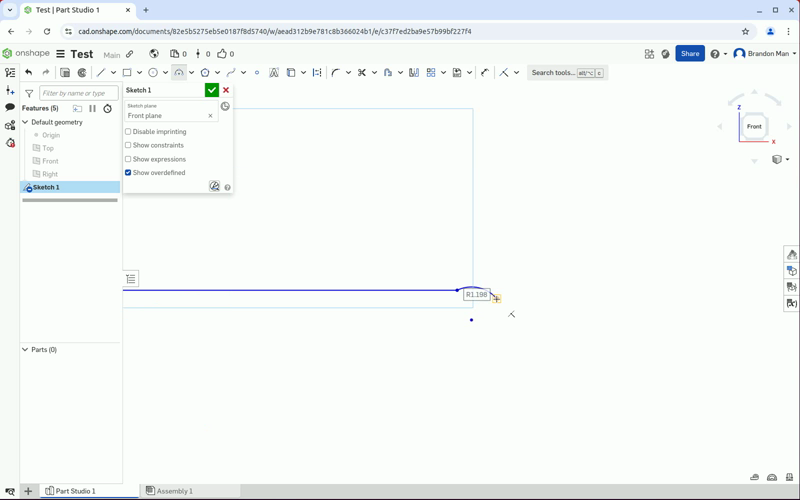
scroll(6)
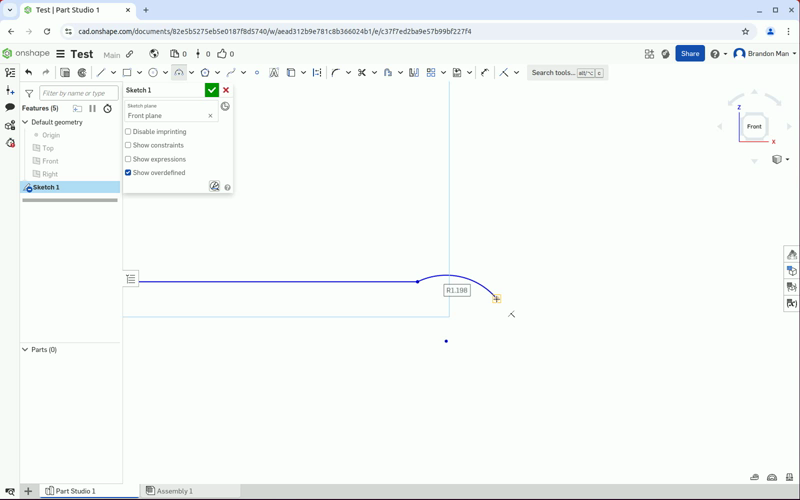
click(496, 298)
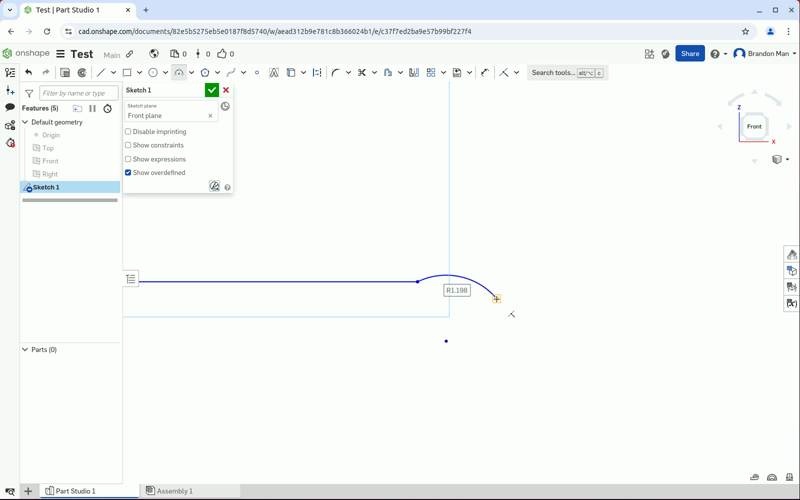
scroll(-6)
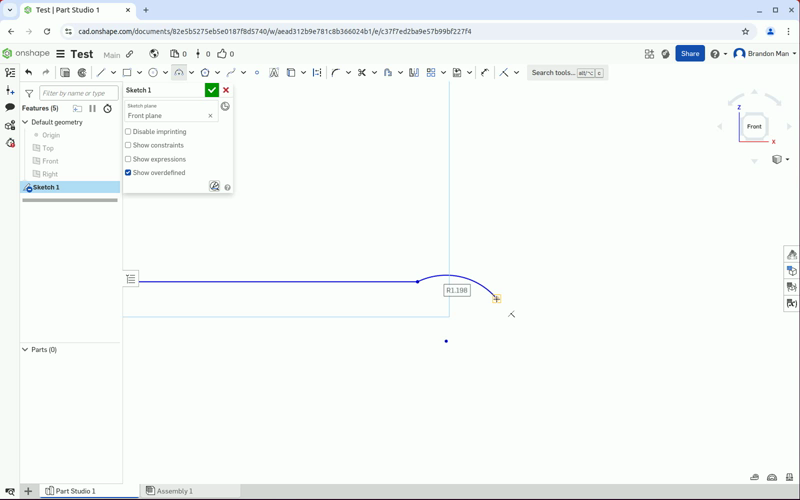
scroll(-6)
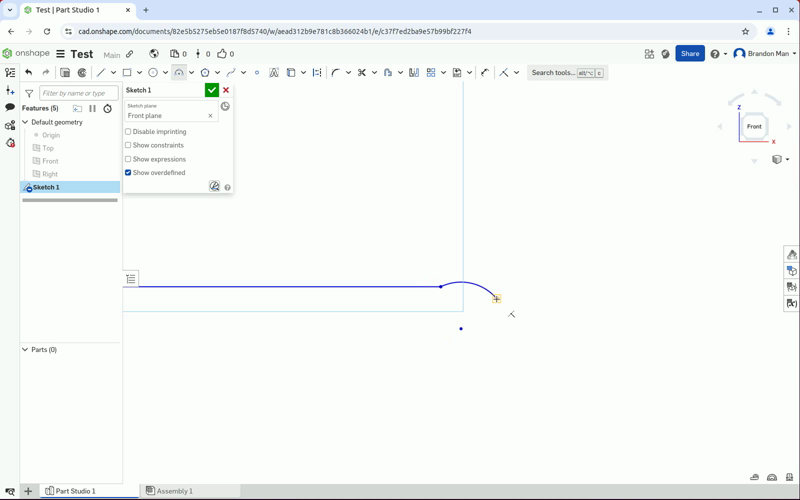
scroll(-6)
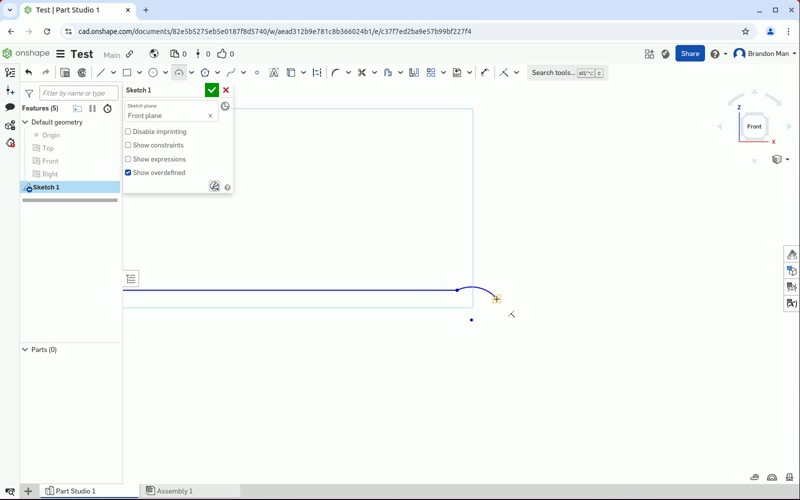
scroll(-6)
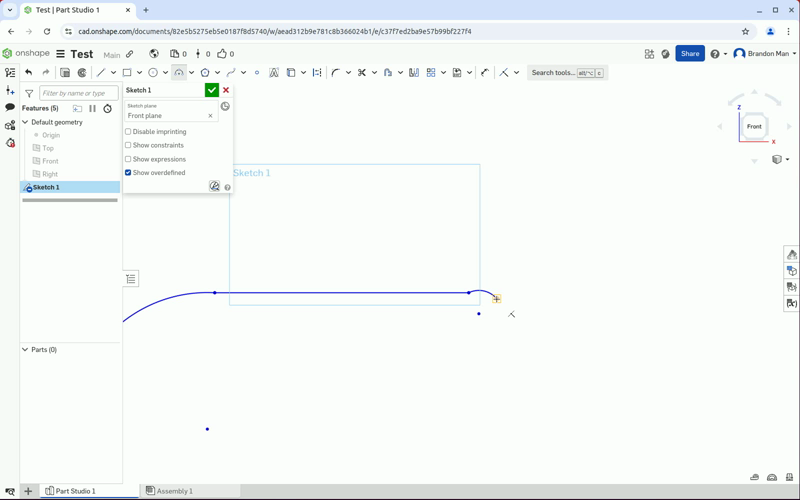
scroll(-6)
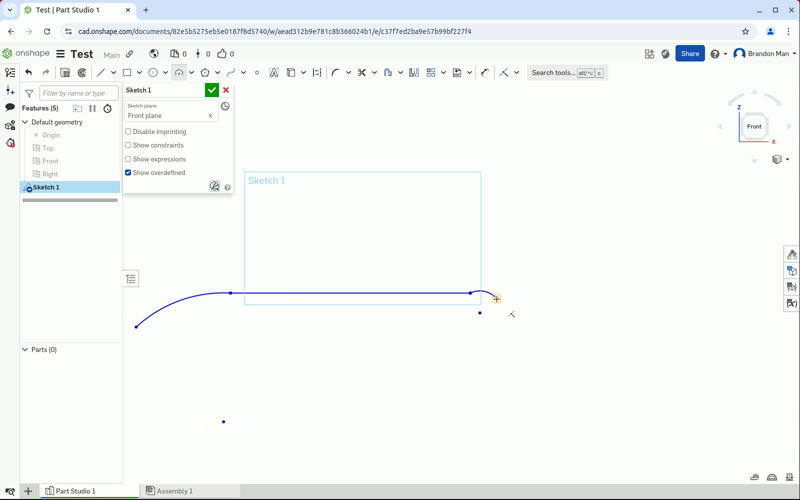
scroll(-6)
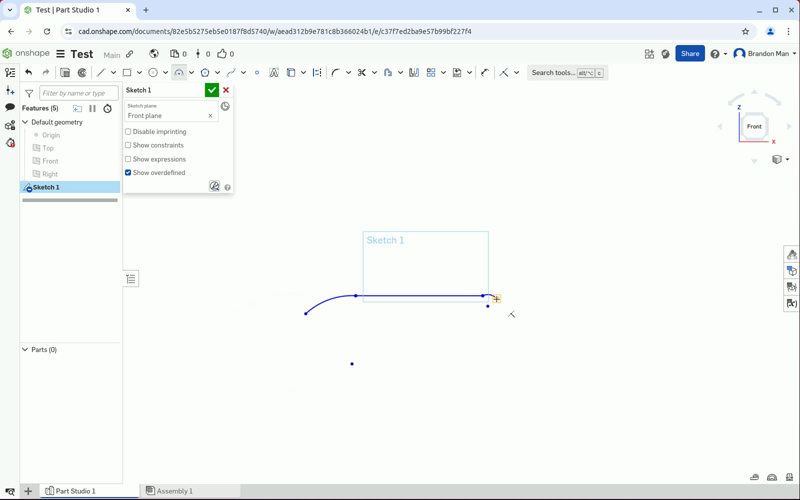
scroll(-6)
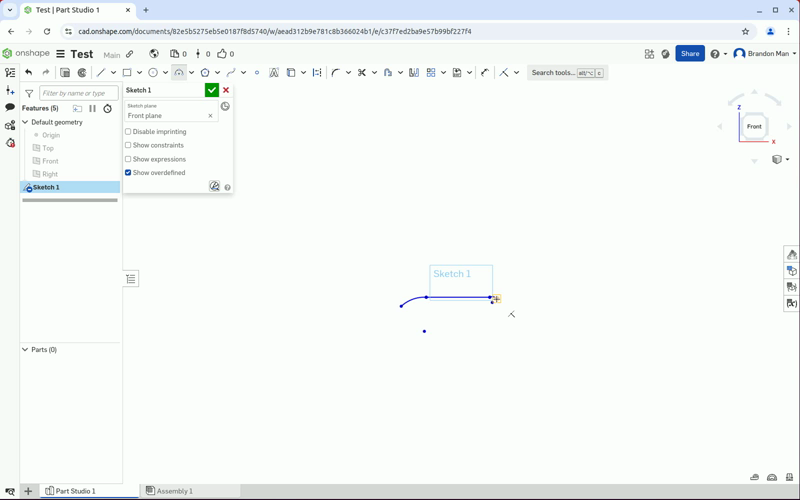
key_down(shift)
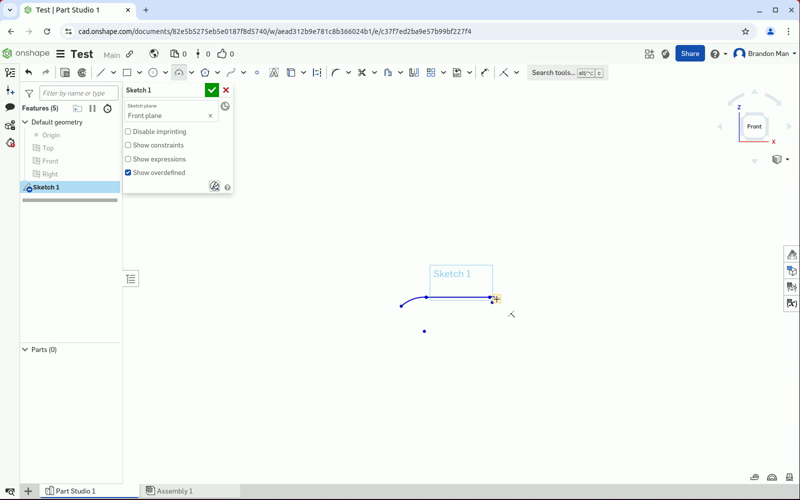
mouse_move(496, 265)
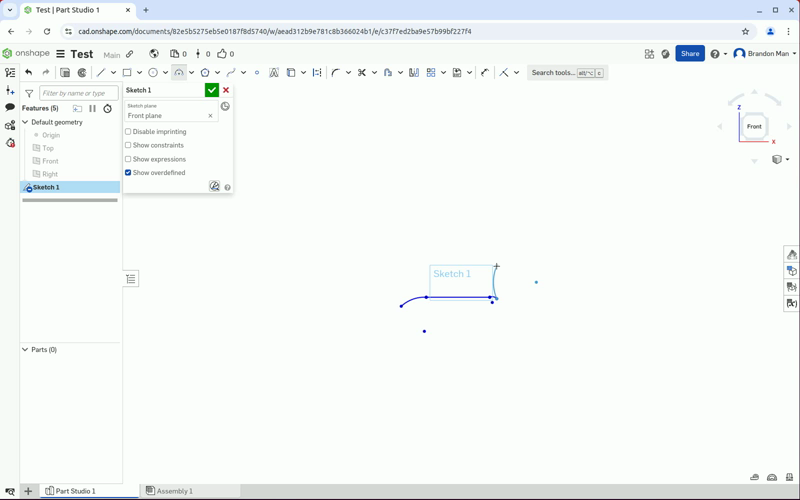
click(496, 265)
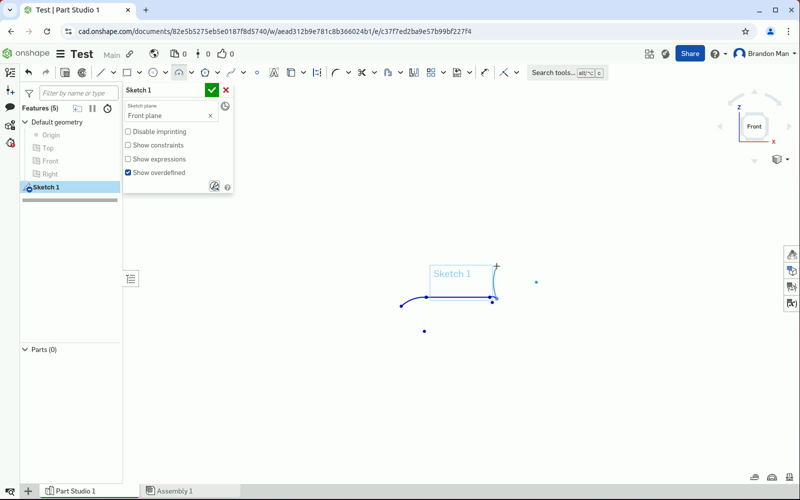
mouse_move(525, 282)
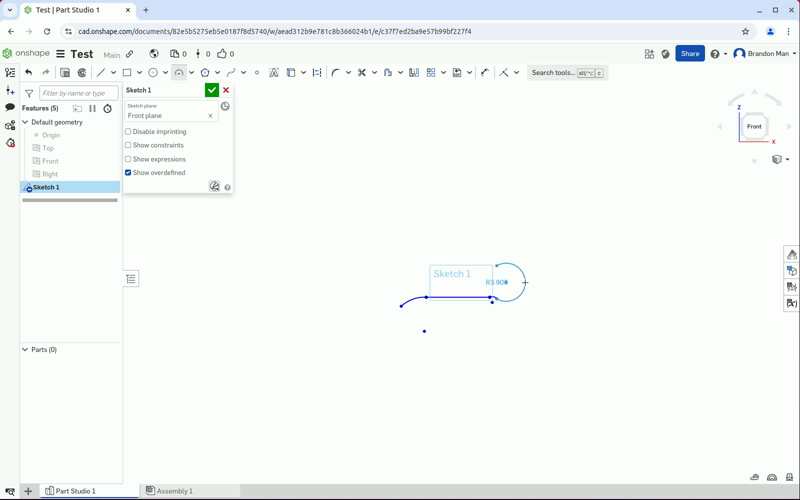
click(525, 282)
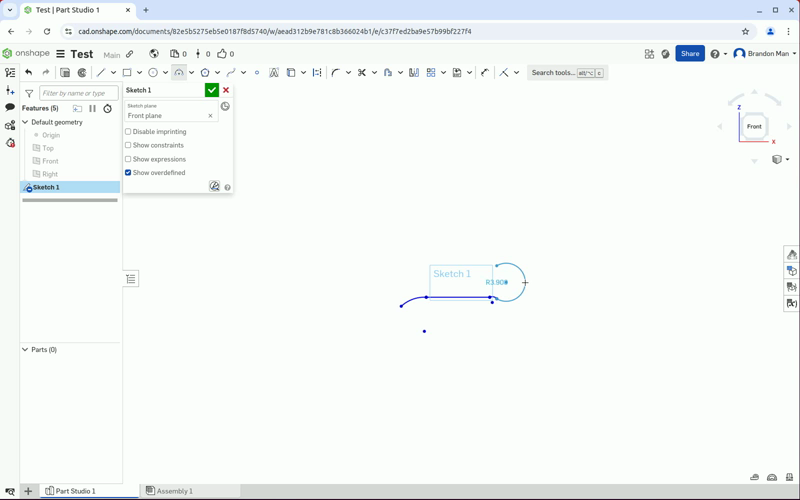
key_up(shift)
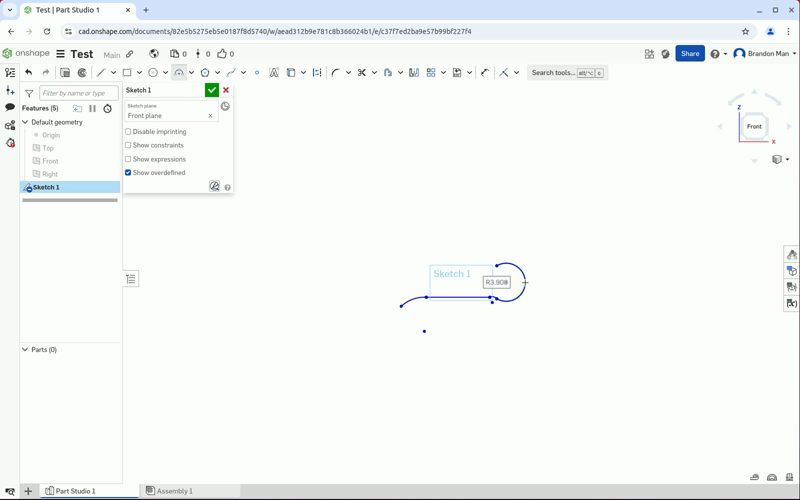
mouse_move(496, 265)
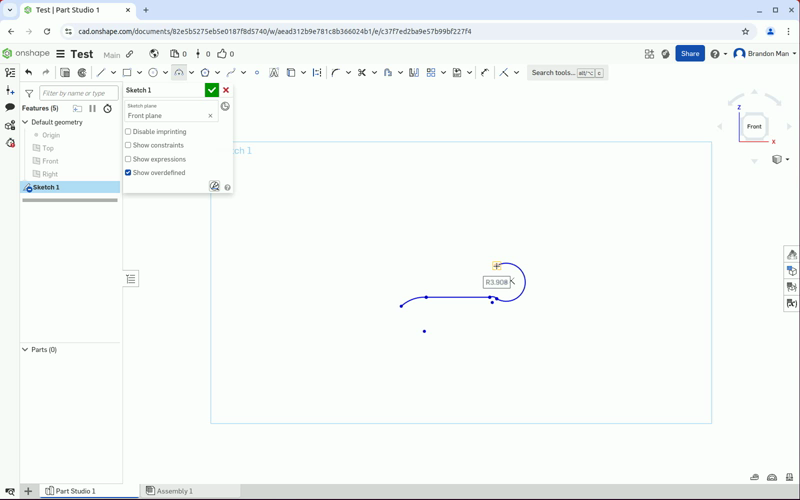
click(496, 265)
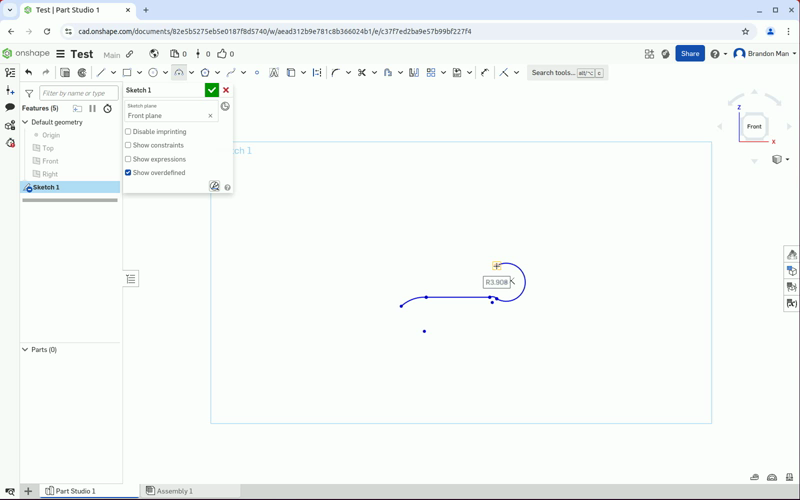
key_down(shift)
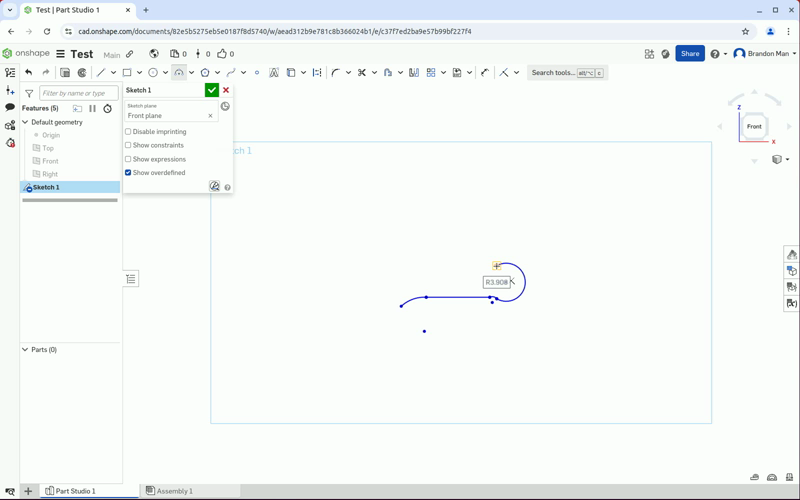
mouse_move(489, 268)
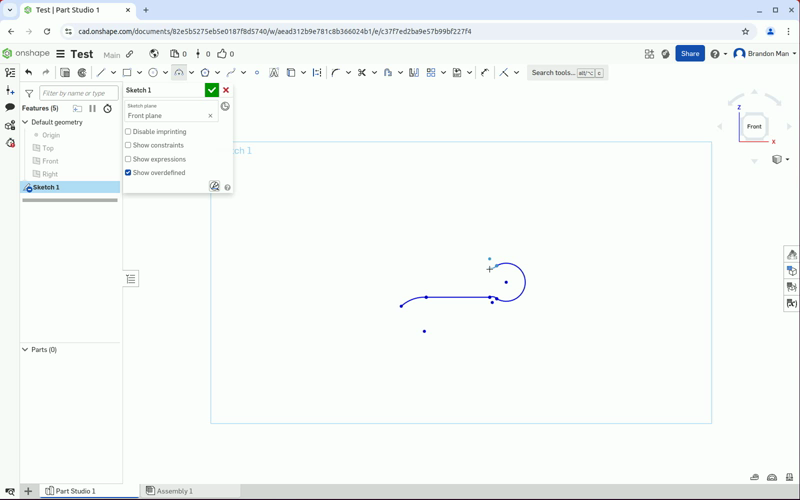
scroll(6)
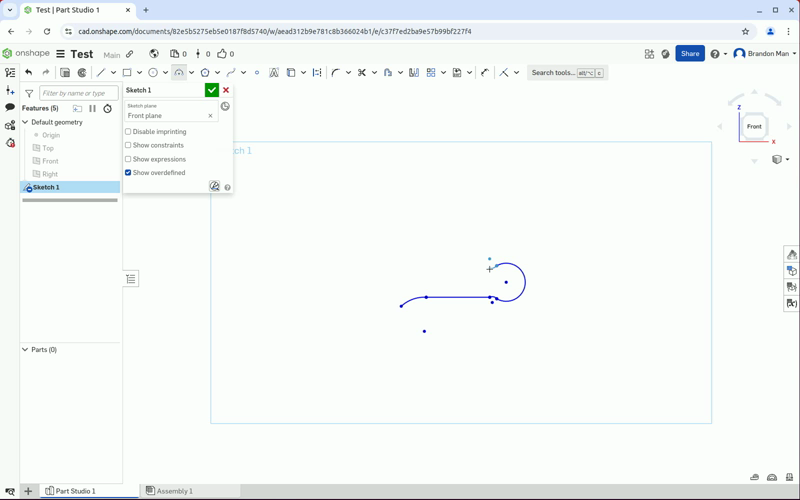
scroll(6)
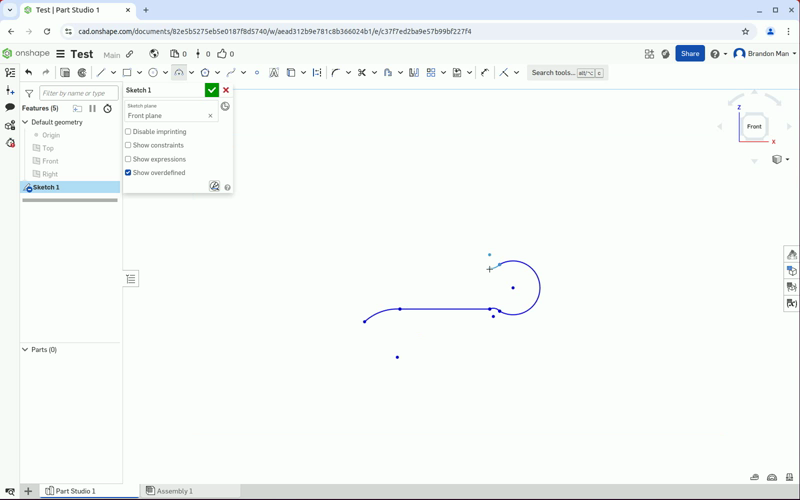
scroll(6)
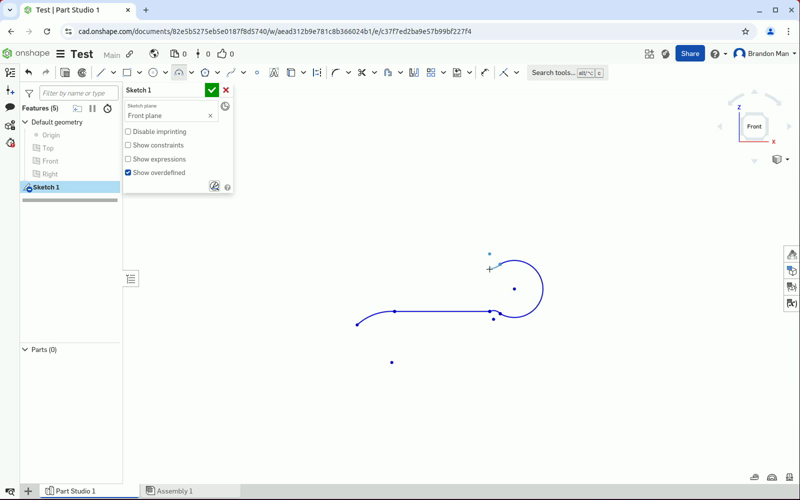
scroll(6)
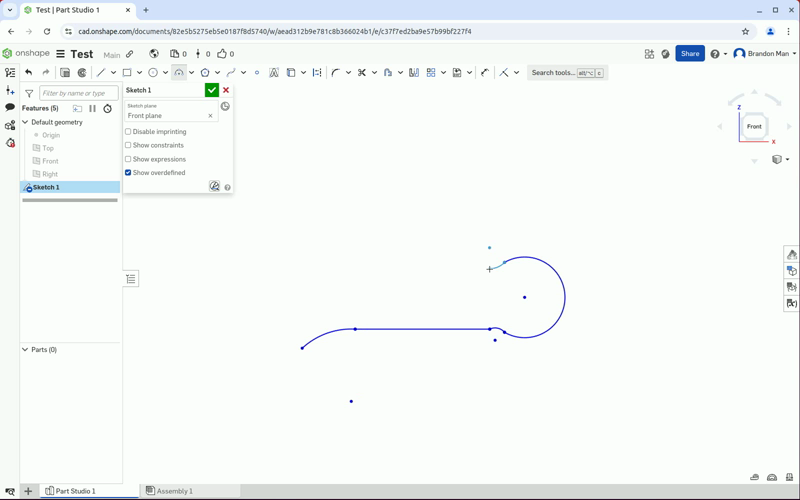
scroll(6)
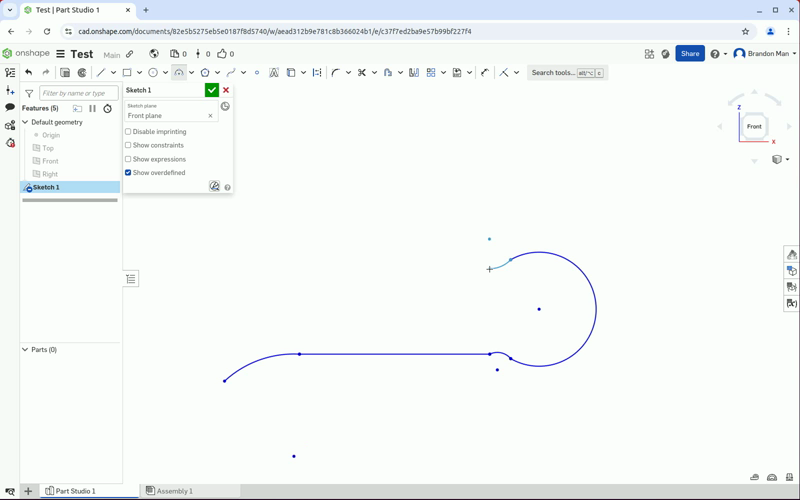
scroll(6)
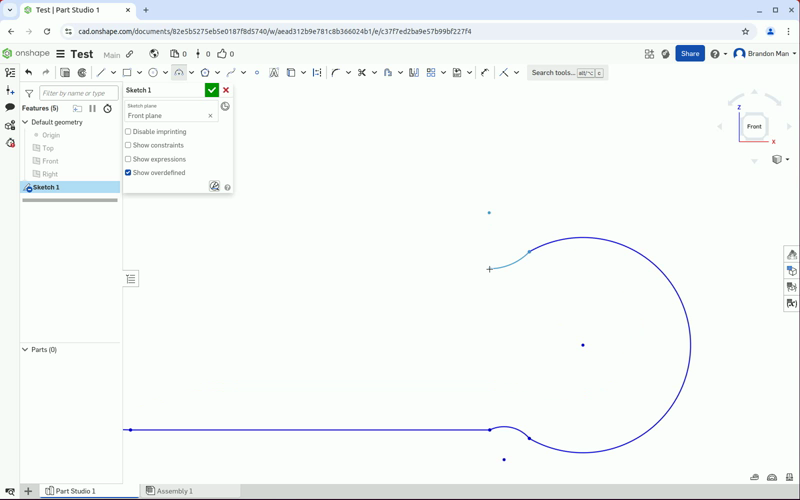
scroll(6)
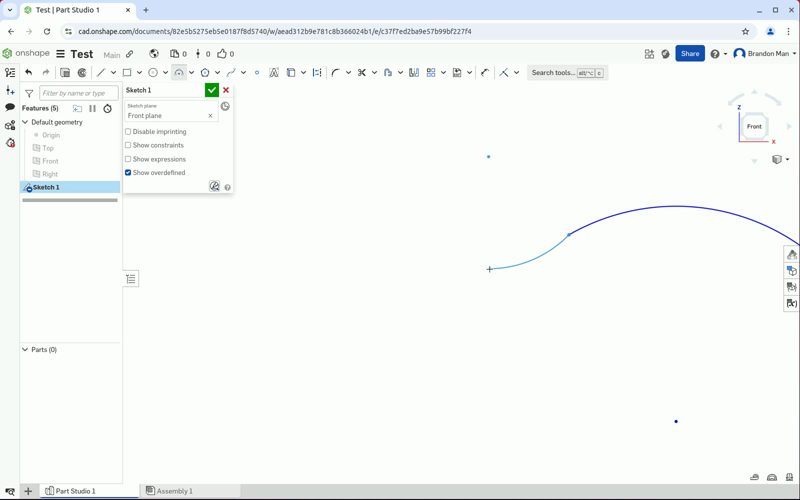
click(489, 268)
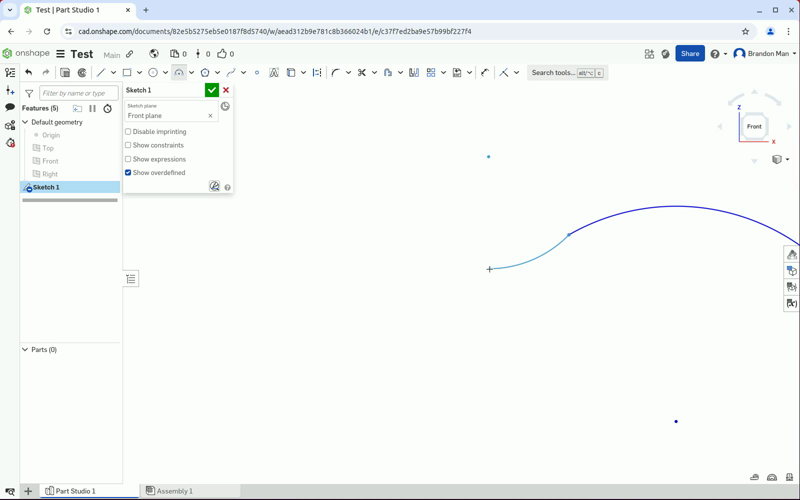
scroll(-6)
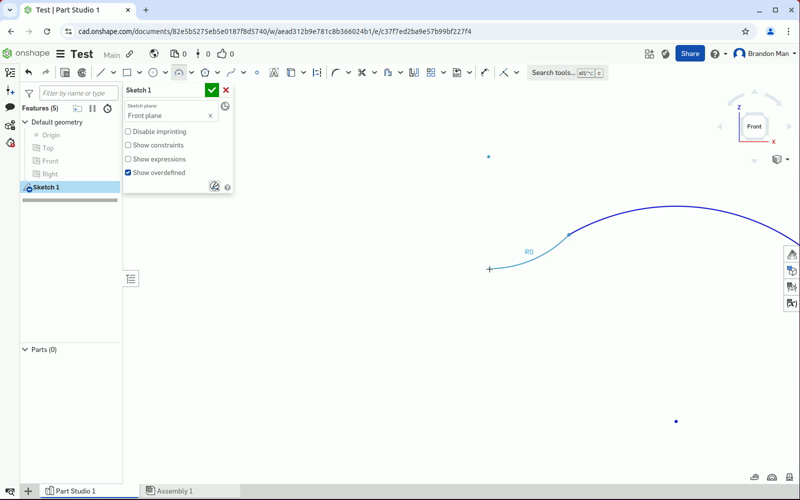
scroll(-6)
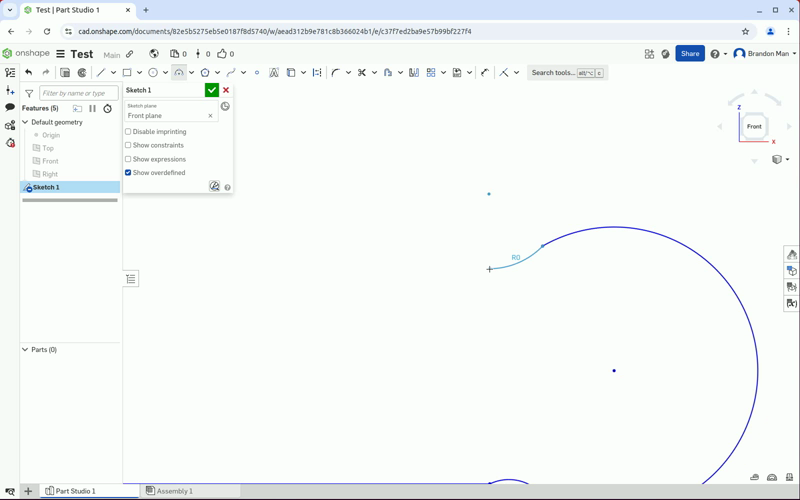
scroll(-6)
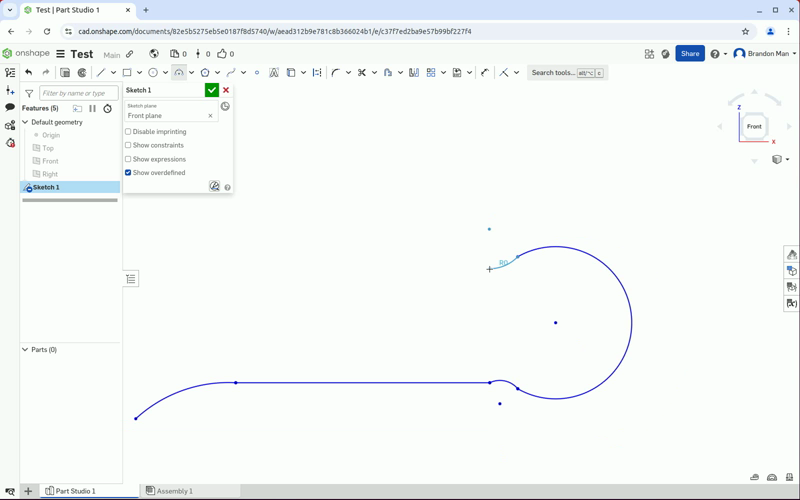
scroll(-6)
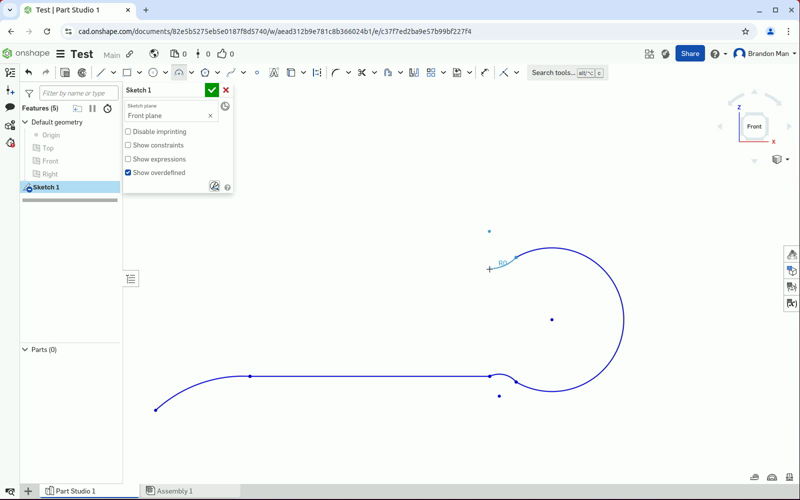
scroll(-6)
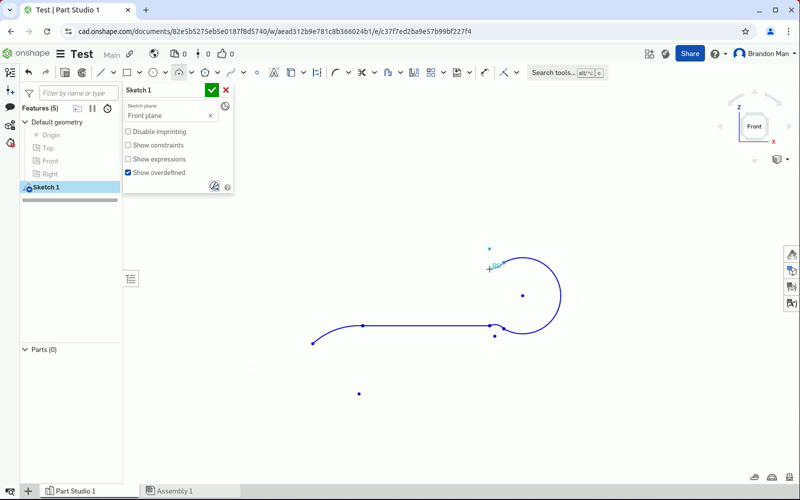
scroll(-6)
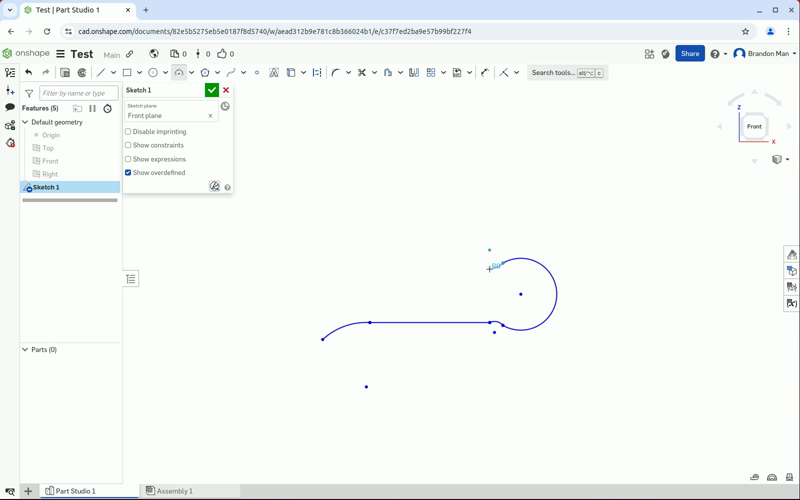
scroll(-6)
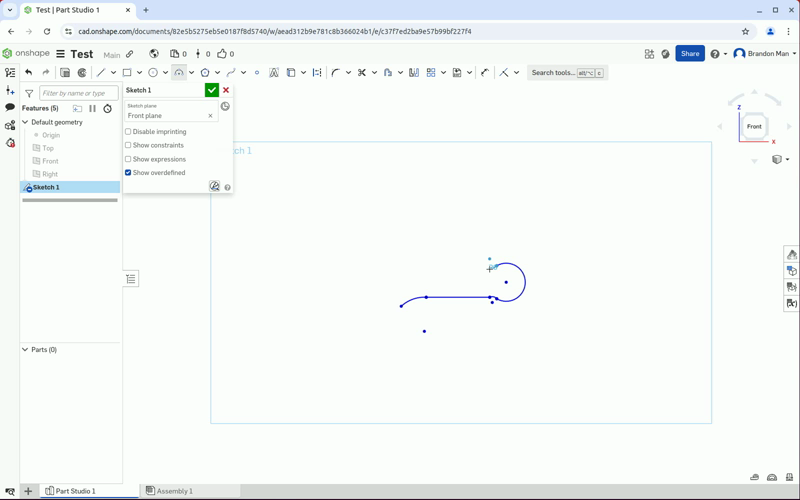
mouse_move(492, 266)
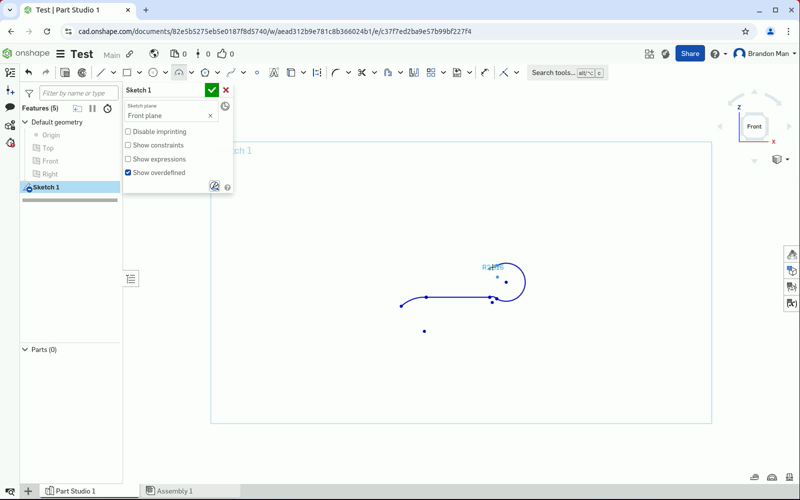
scroll(6)
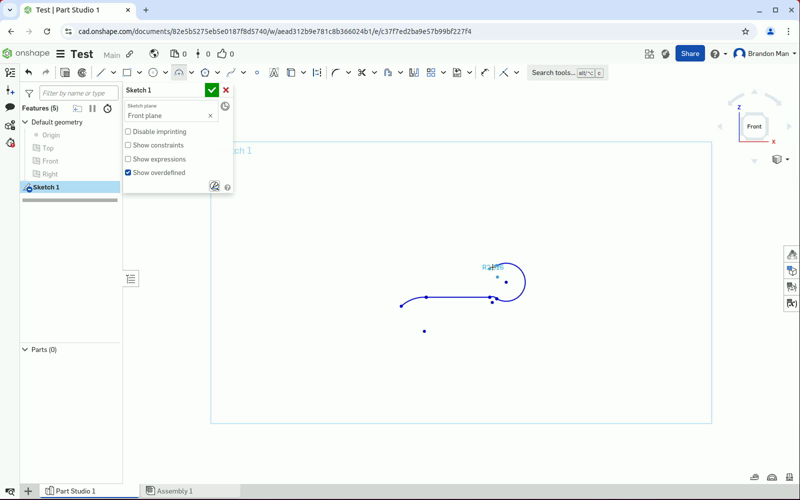
scroll(6)
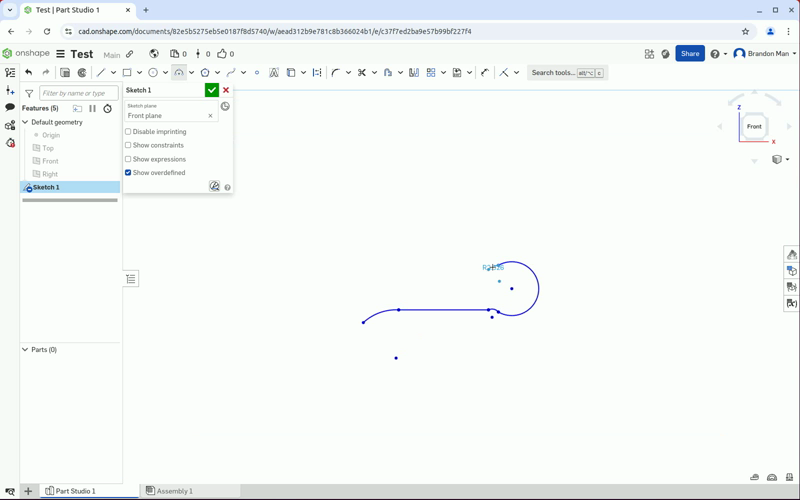
scroll(6)
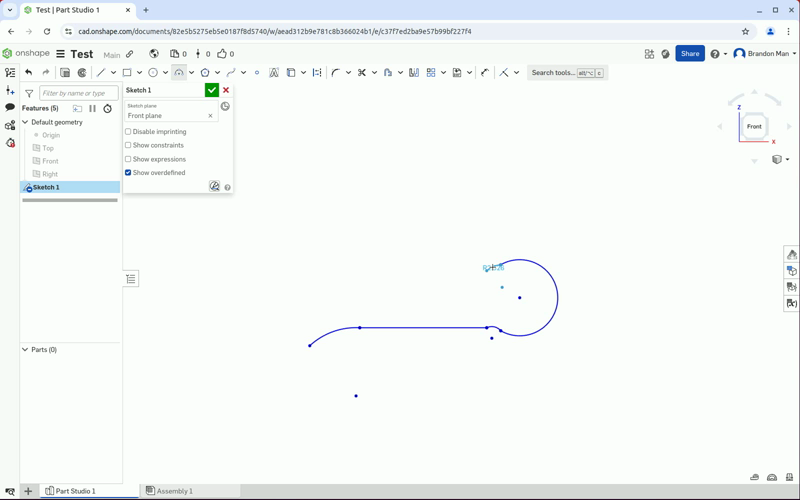
scroll(6)
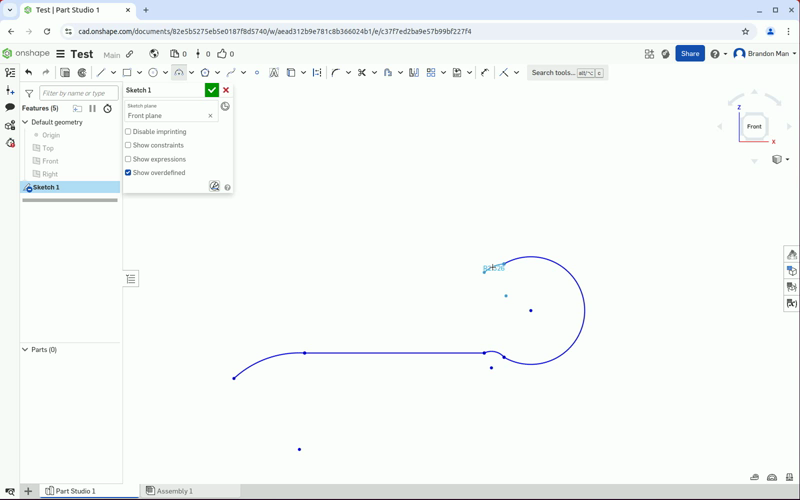
scroll(6)
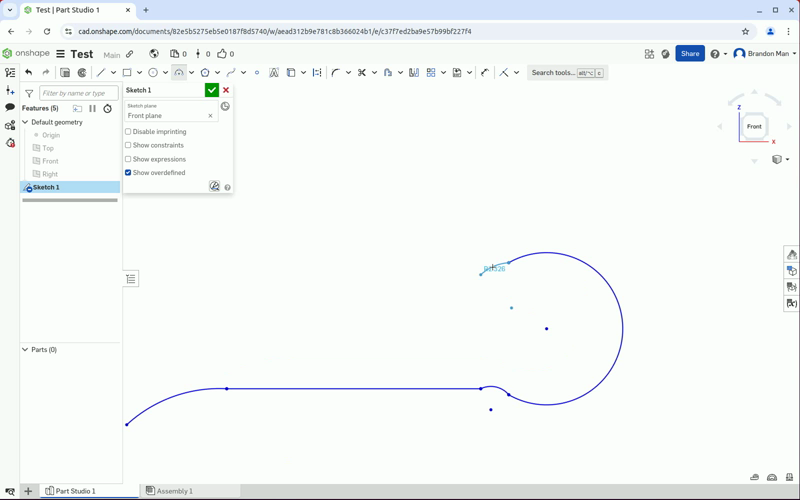
scroll(6)
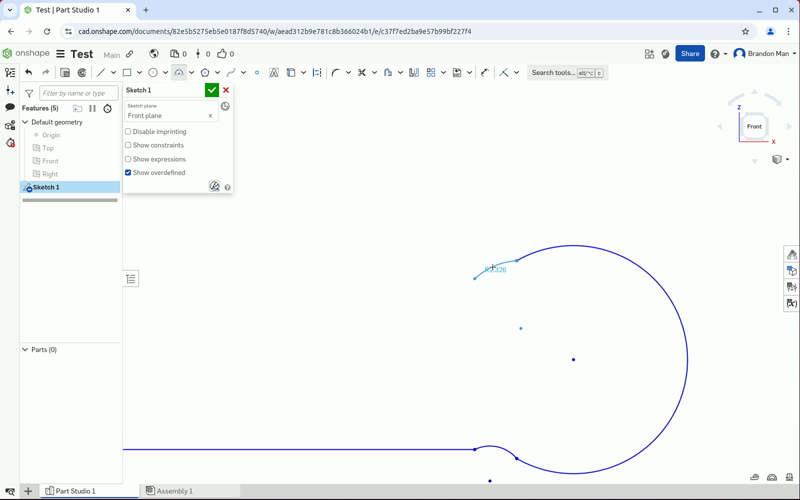
scroll(6)
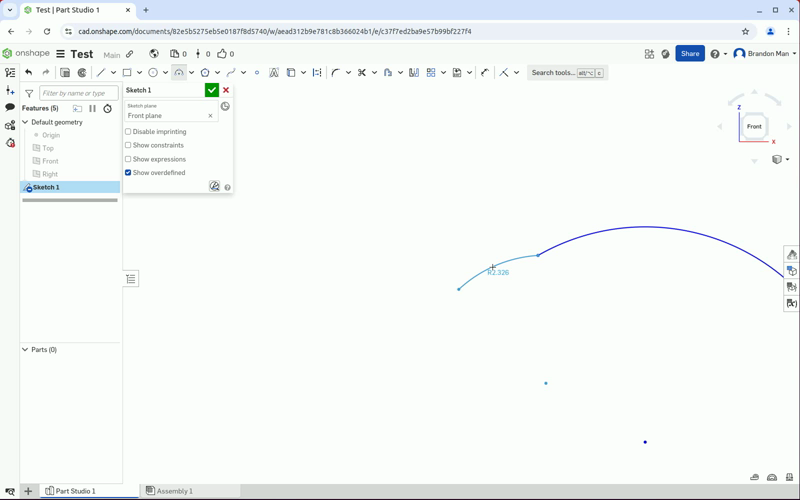
click(492, 266)
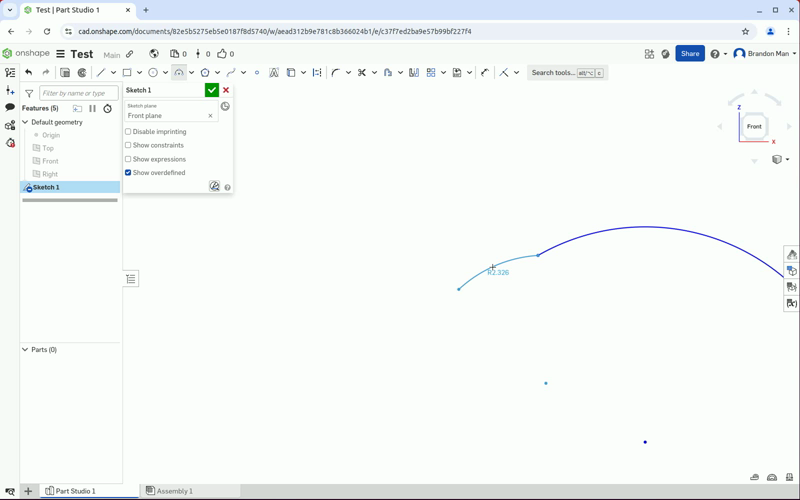
scroll(-6)
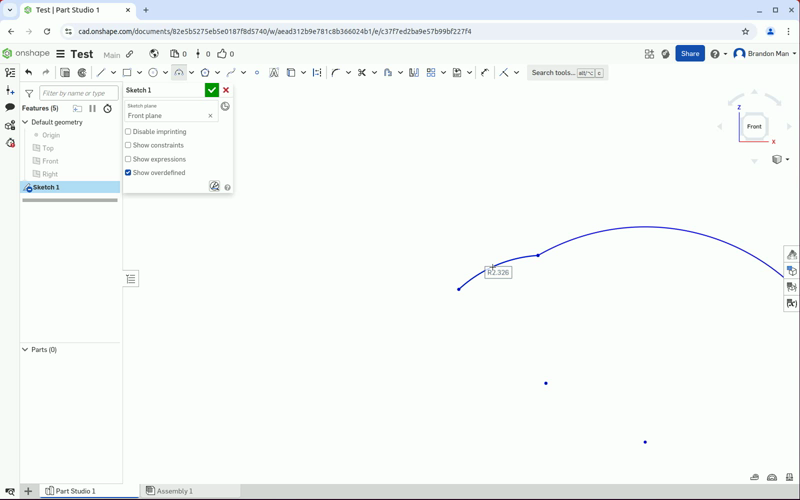
scroll(-6)
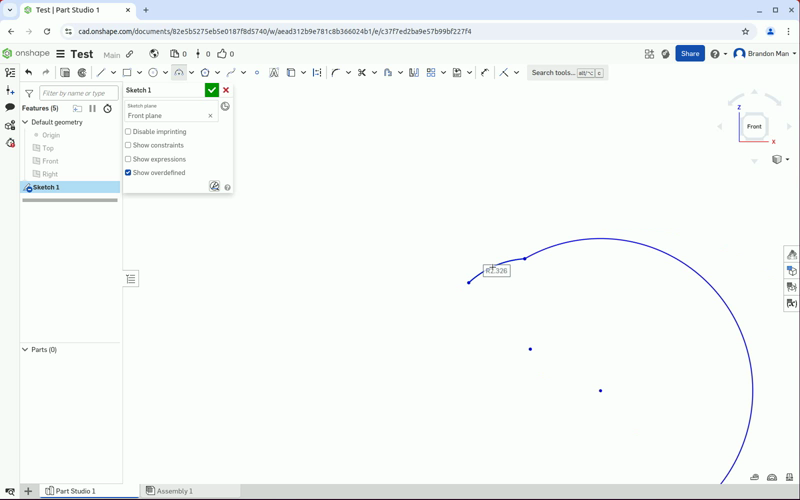
scroll(-6)
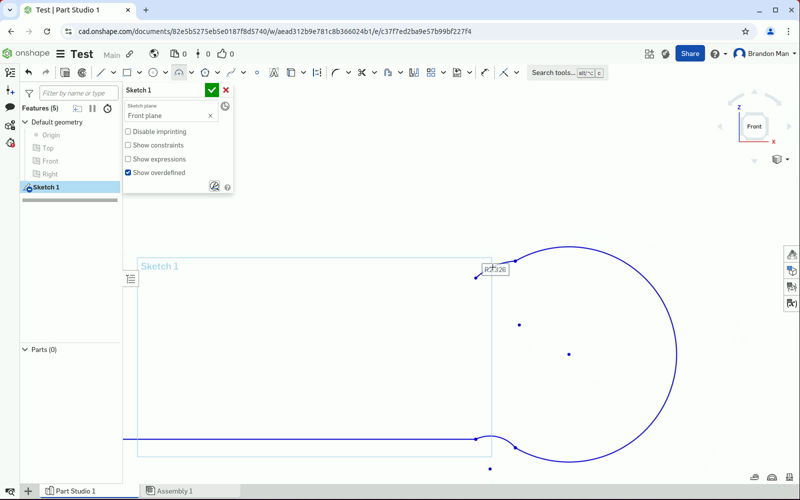
scroll(-6)
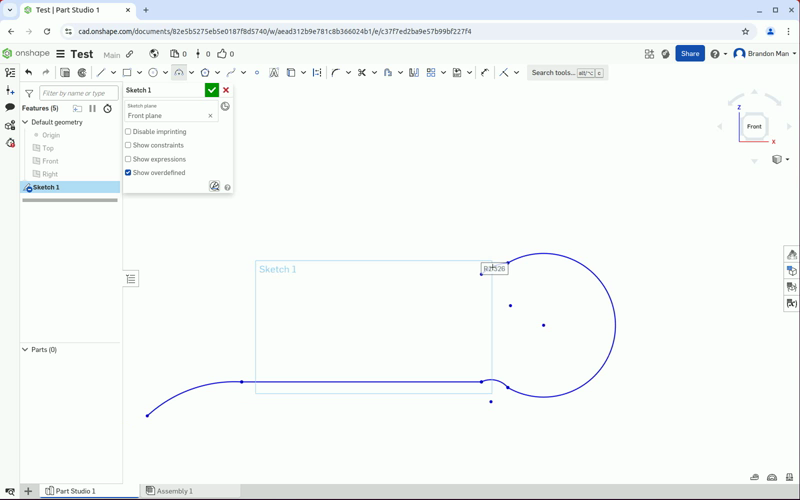
scroll(-6)
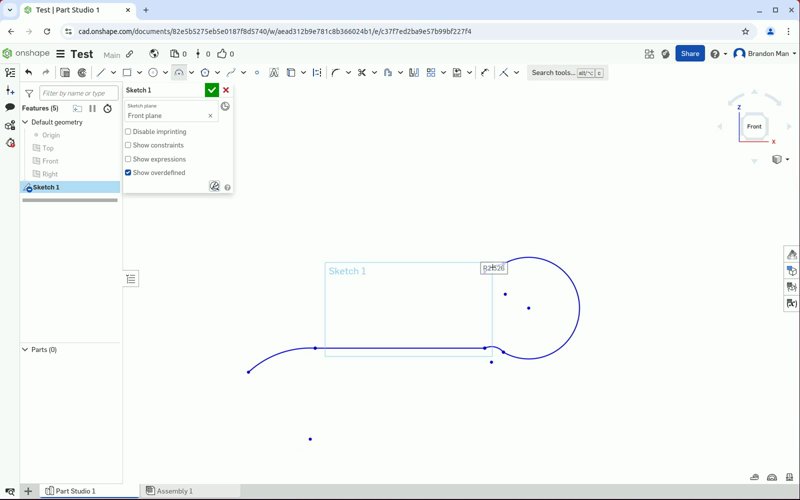
scroll(-6)
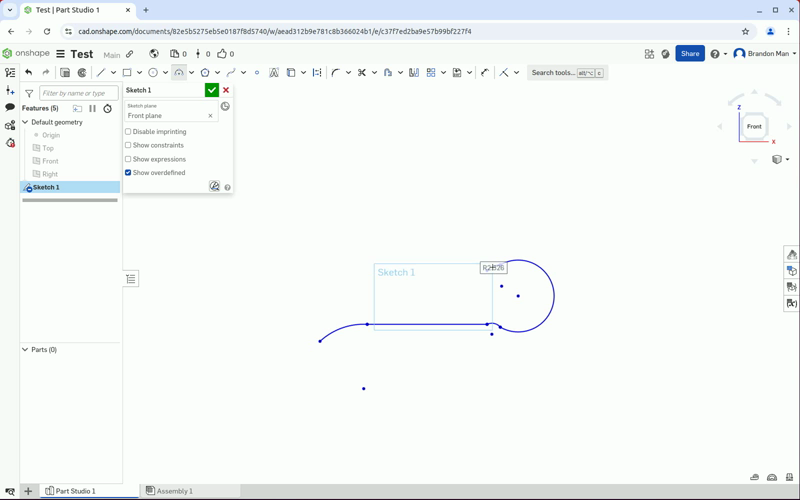
scroll(-6)
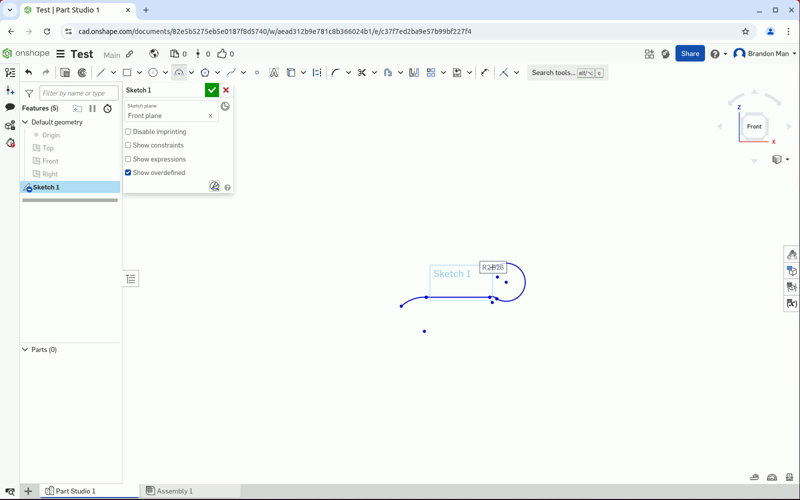
key_up(shift)
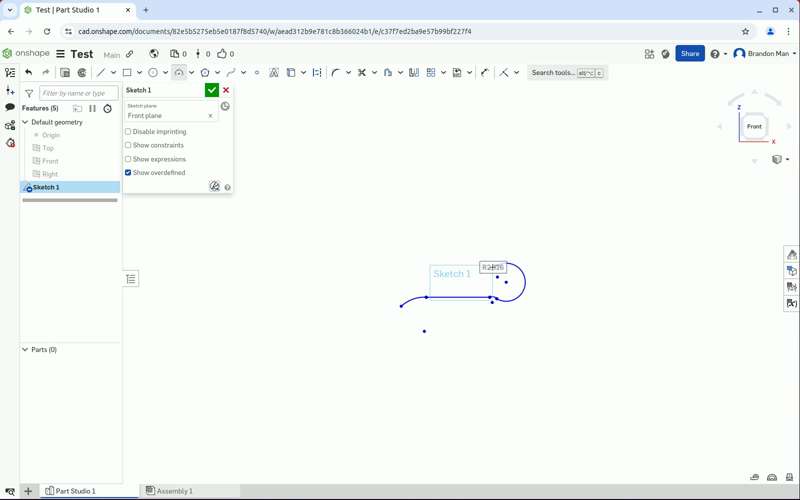
key(esc)
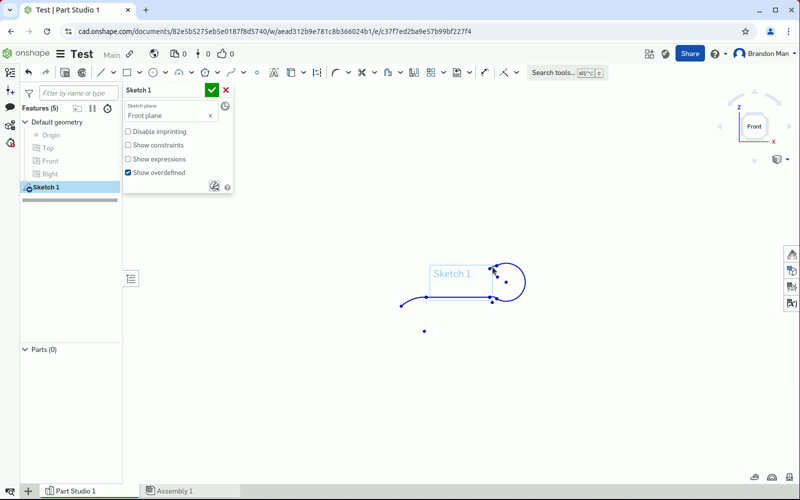
key(l)
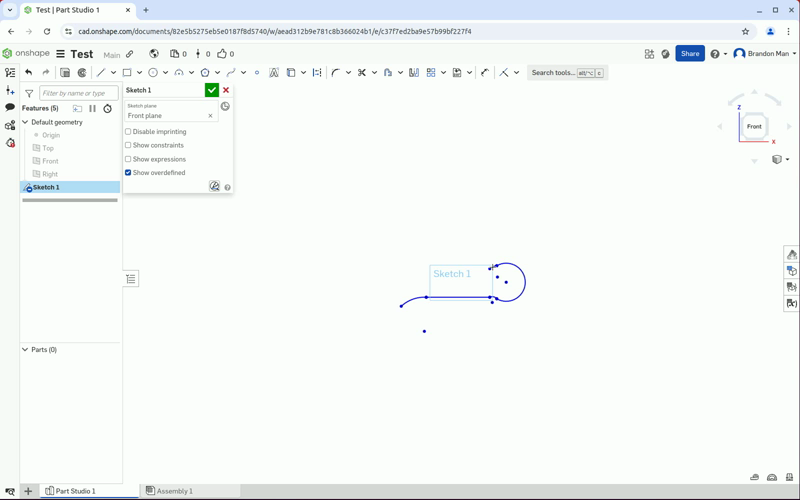
mouse_move(489, 268)
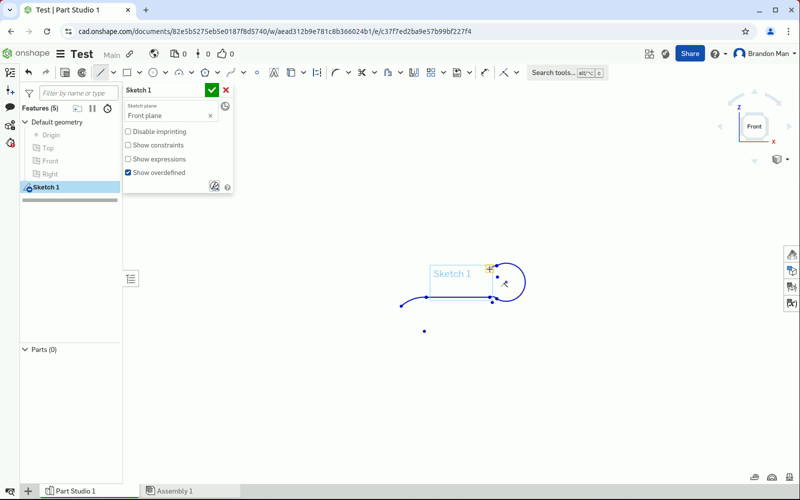
scroll(6)
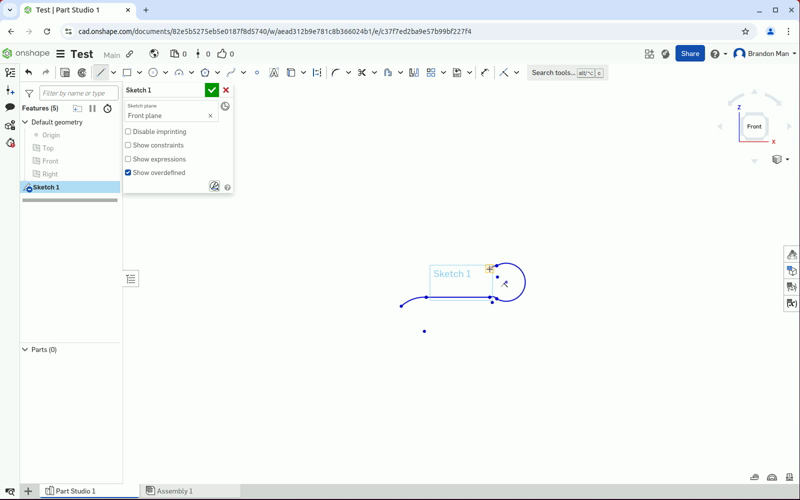
scroll(6)
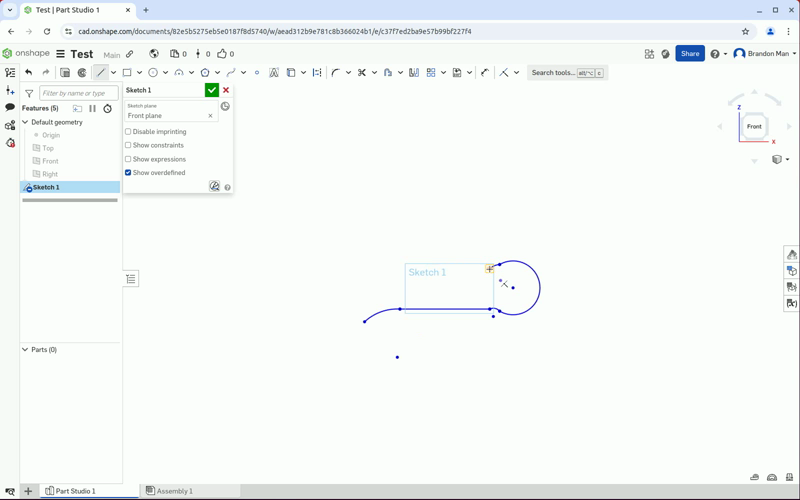
scroll(6)
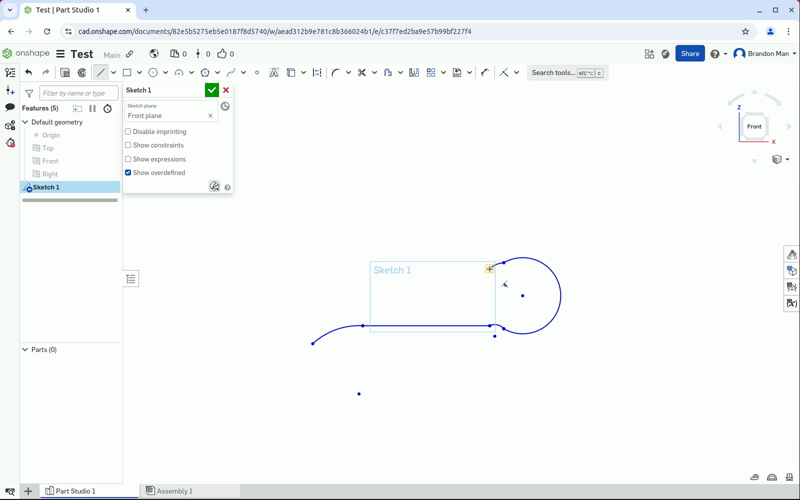
scroll(6)
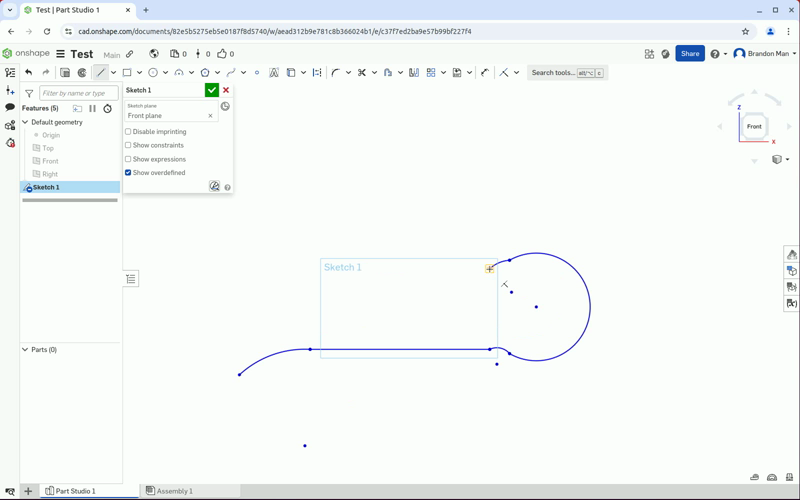
scroll(6)
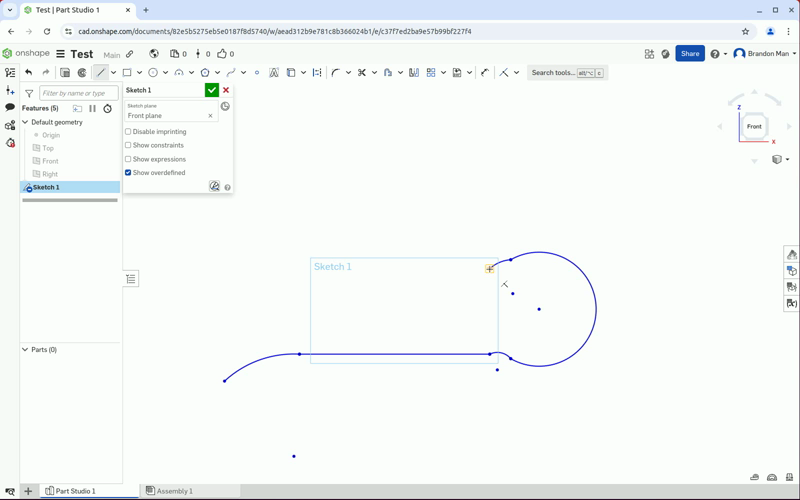
scroll(6)
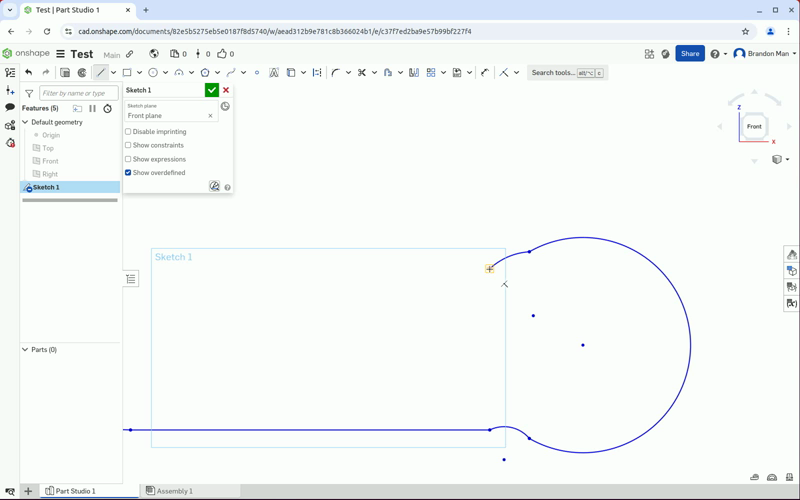
scroll(6)
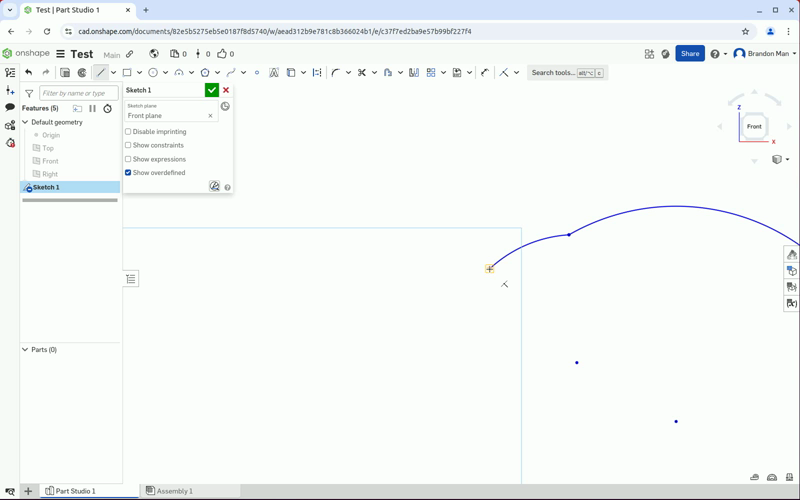
click(489, 268)
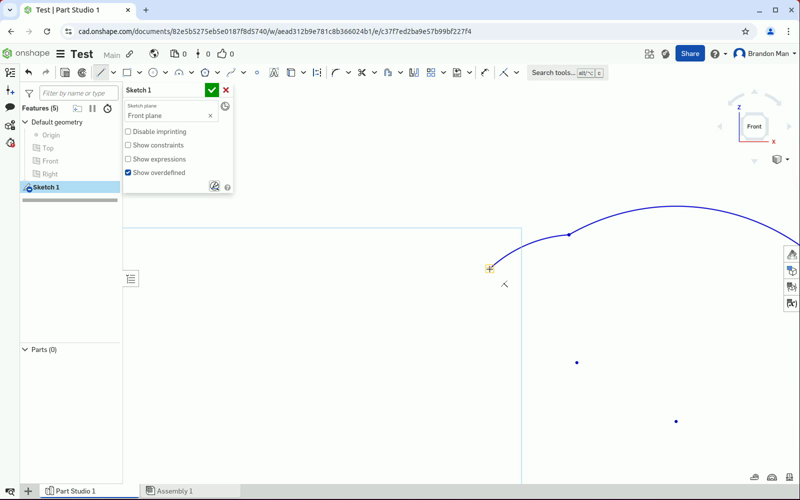
scroll(-6)
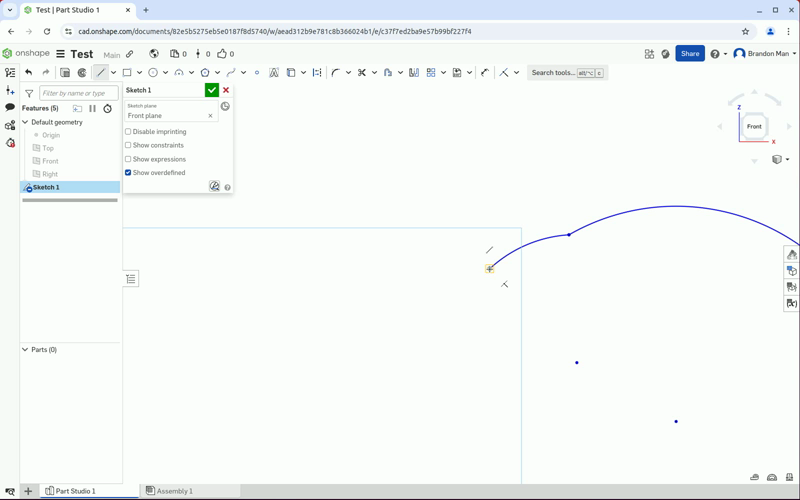
scroll(-6)
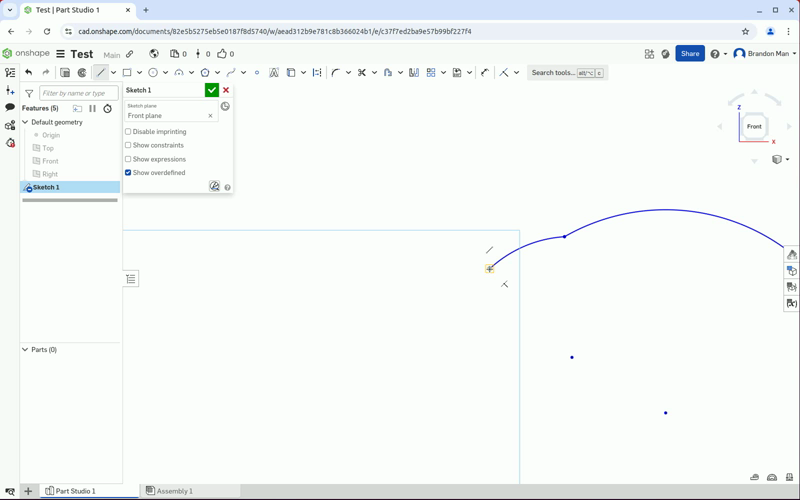
scroll(-6)
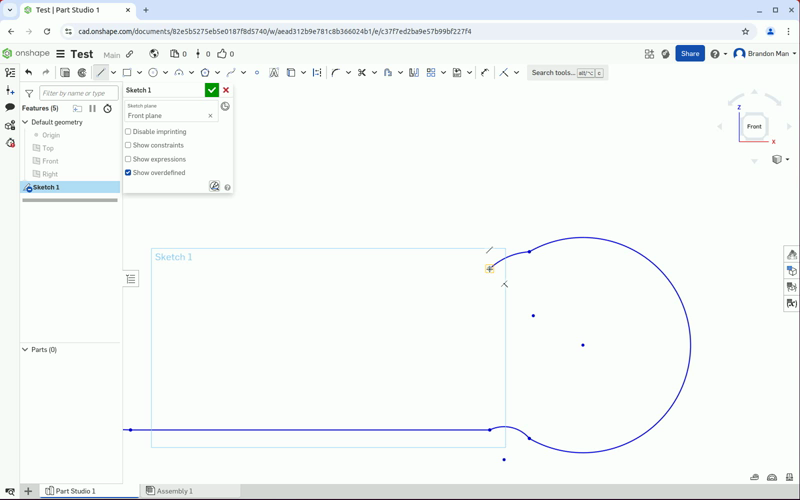
scroll(-6)
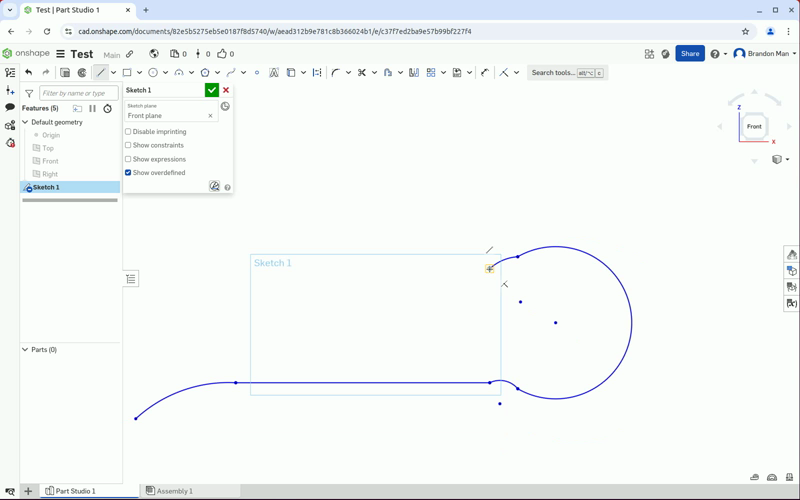
scroll(-6)
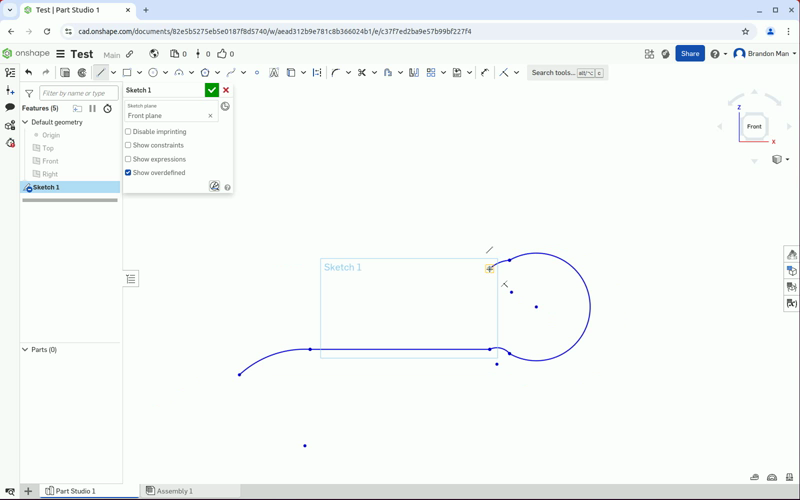
scroll(-6)
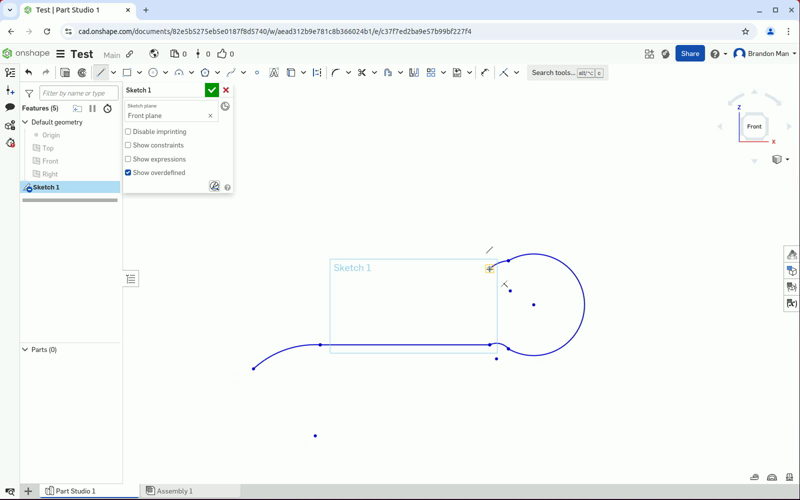
scroll(-6)
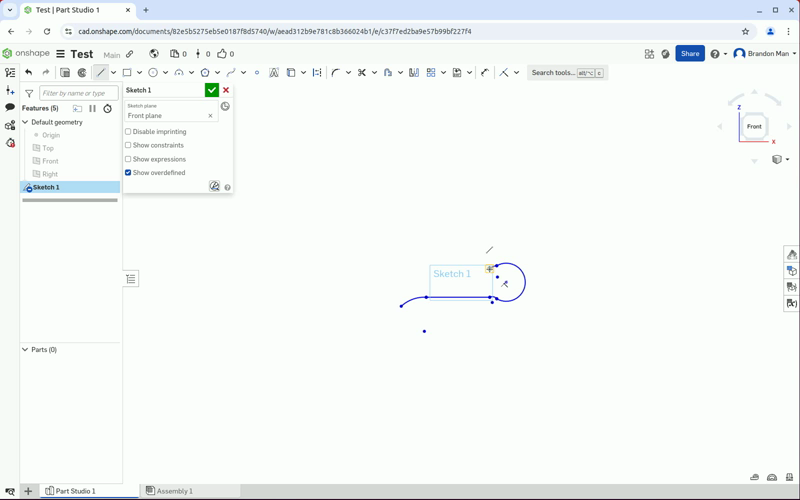
key_down(shift)
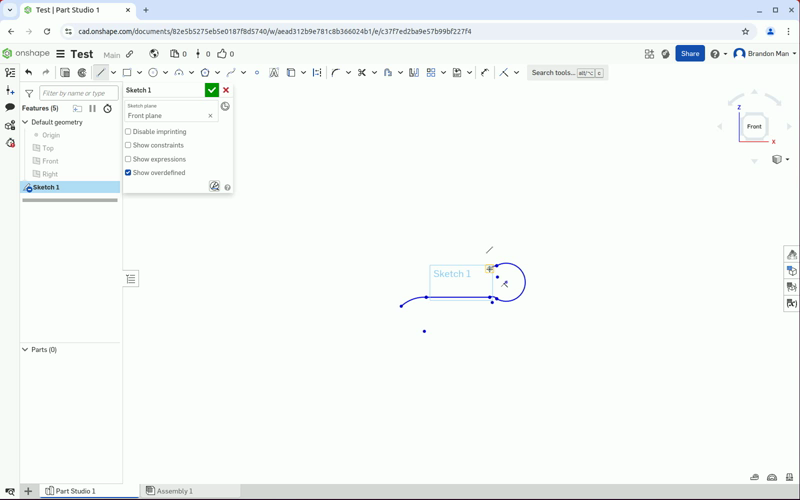
mouse_move(426, 268)
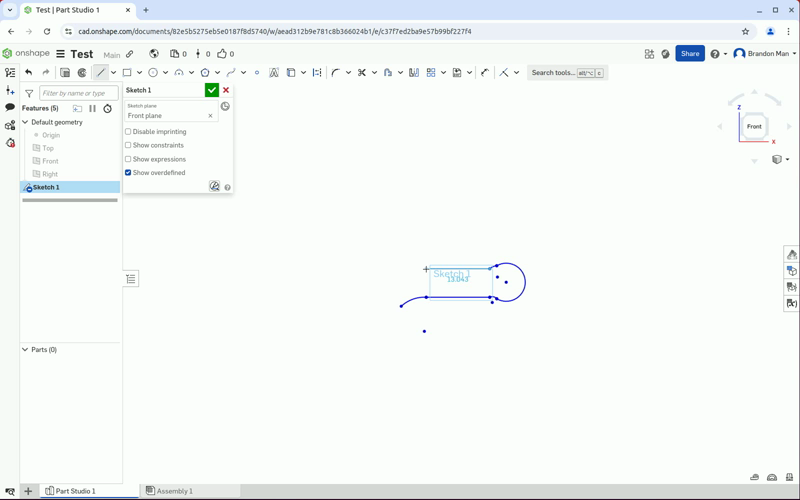
click(426, 268)
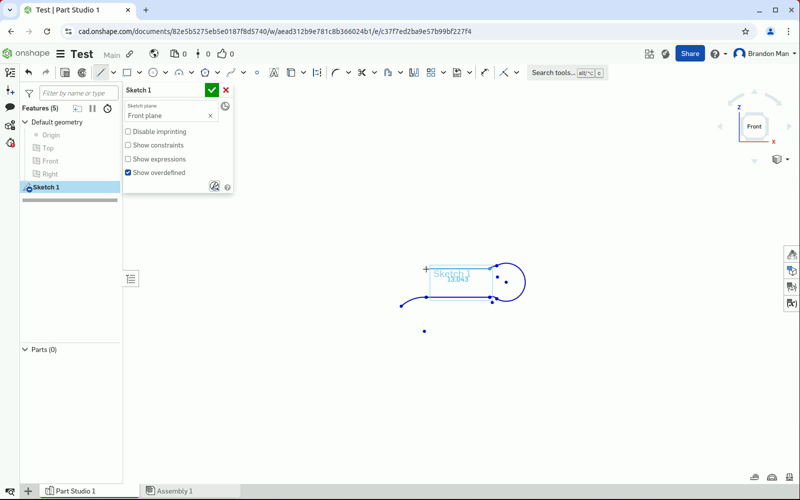
key_up(shift)
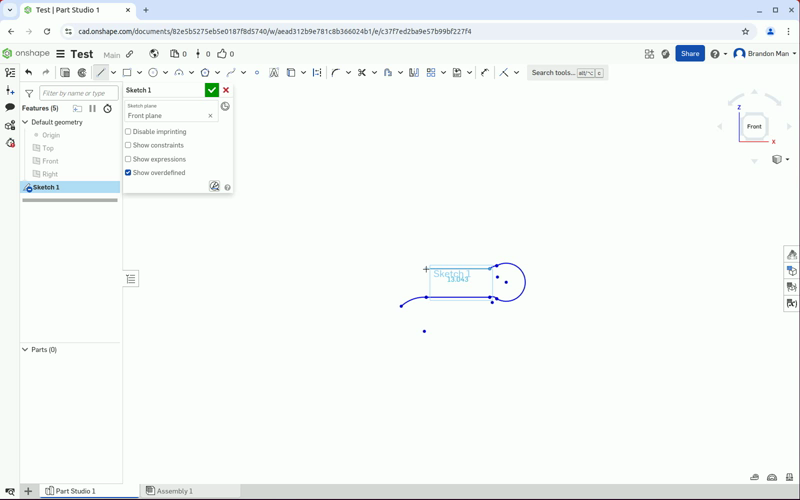
key(esc)
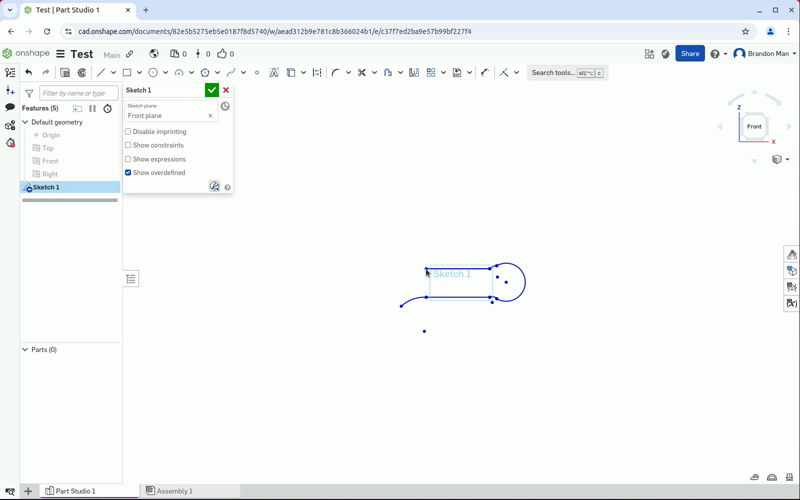
key(a)
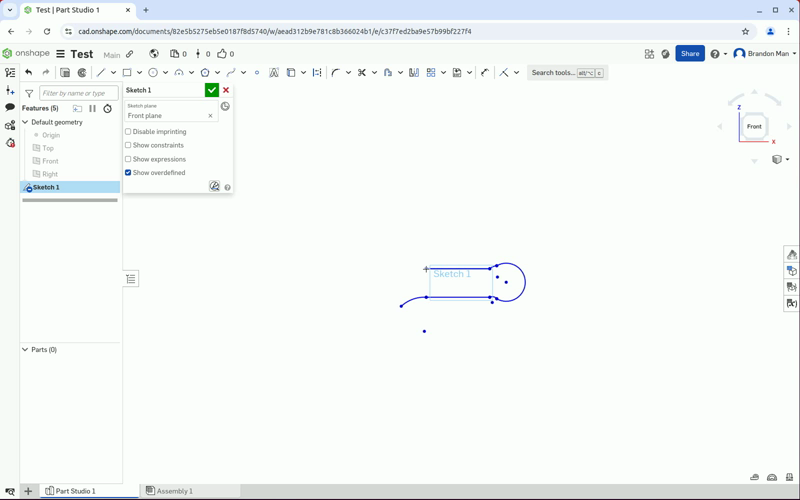
mouse_move(426, 268)
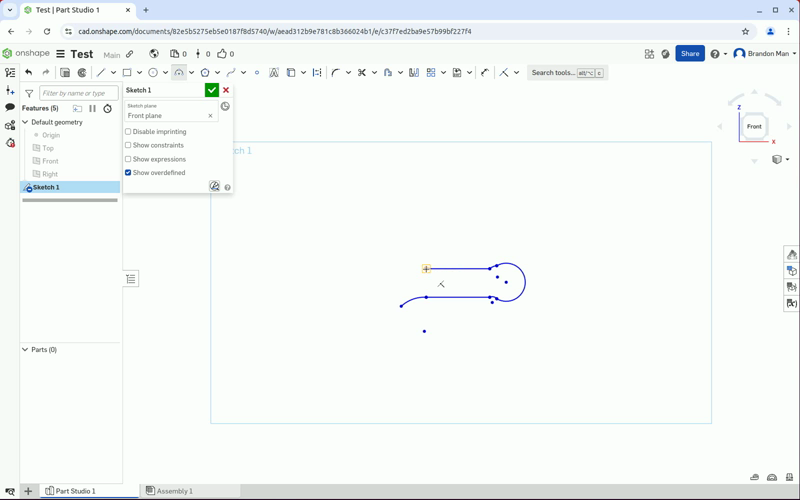
click(426, 268)
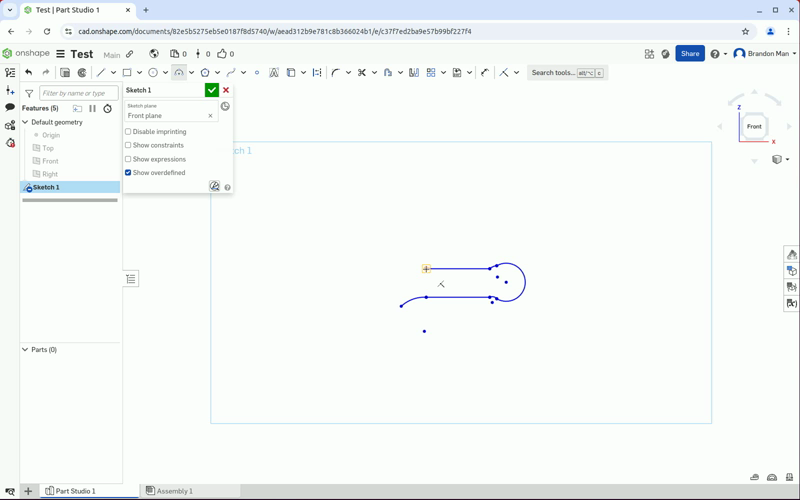
key_down(shift)
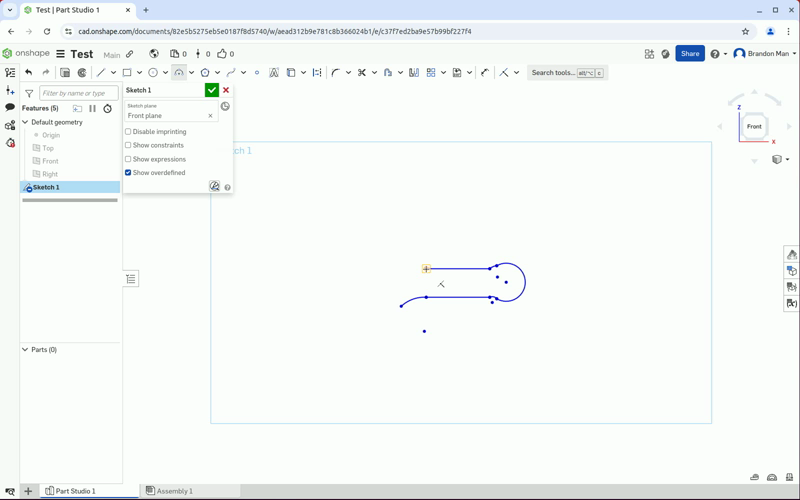
mouse_move(401, 258)
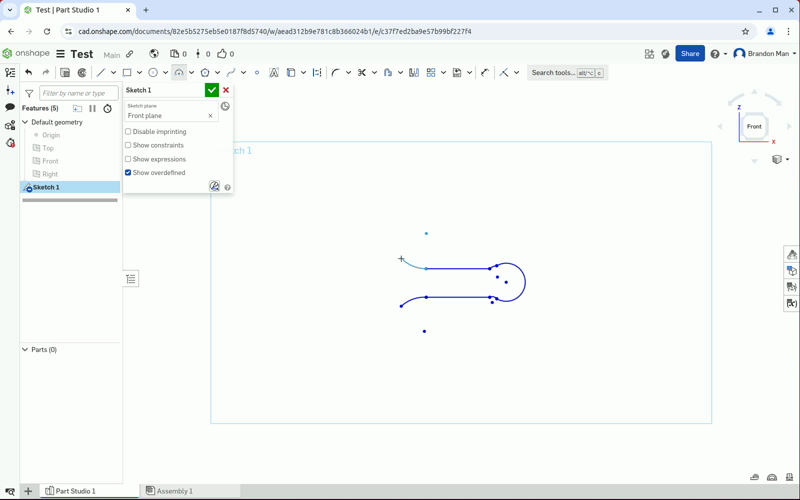
click(401, 258)
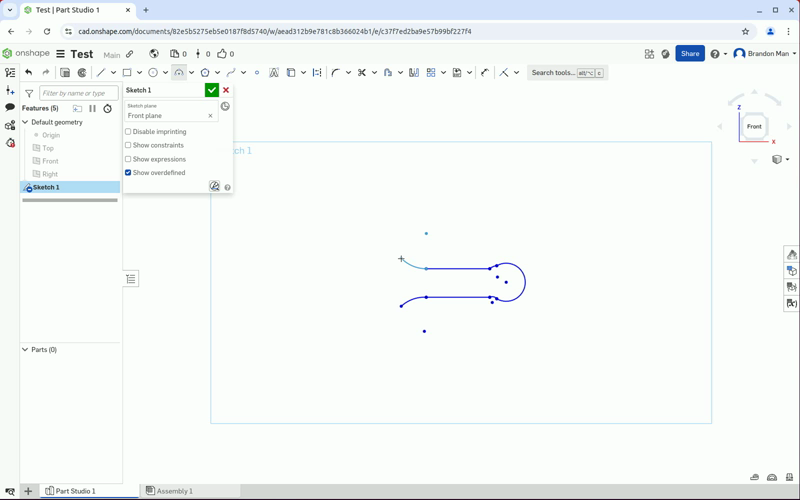
mouse_move(412, 265)
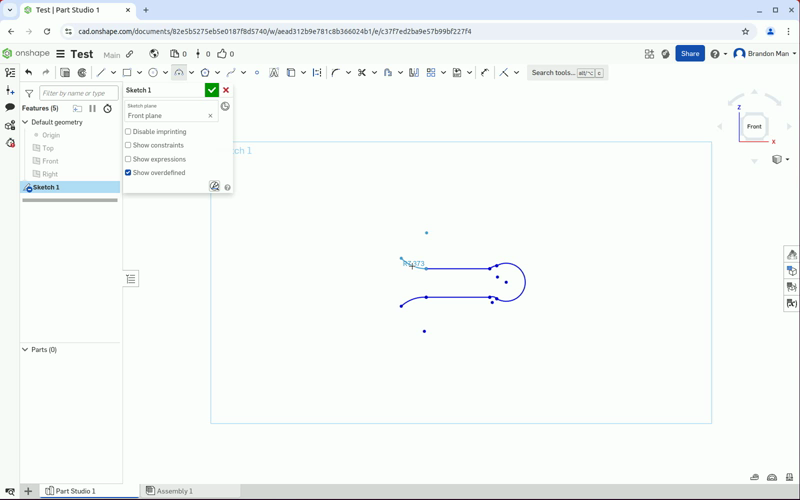
click(412, 265)
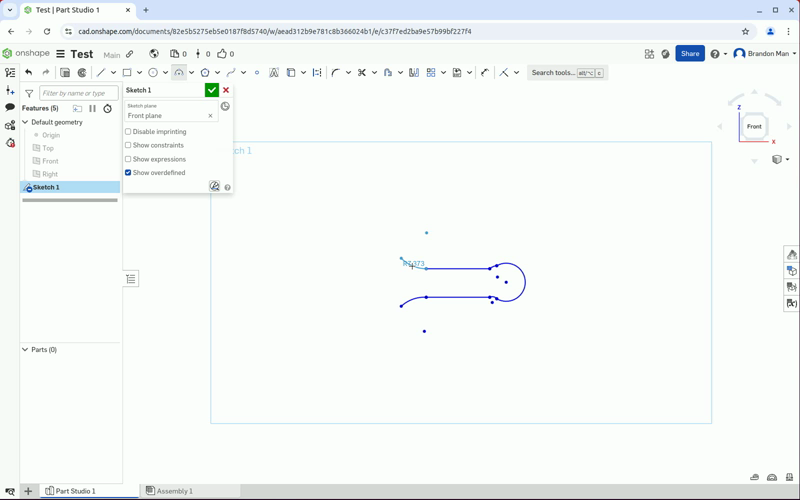
key_up(shift)
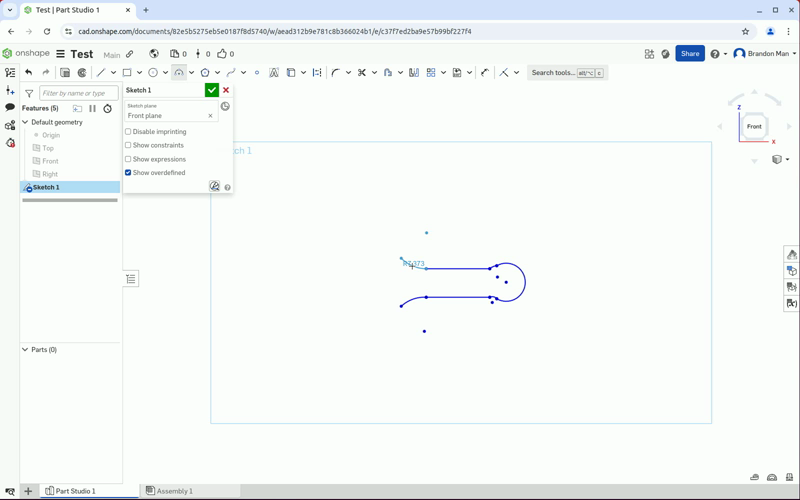
mouse_move(401, 258)
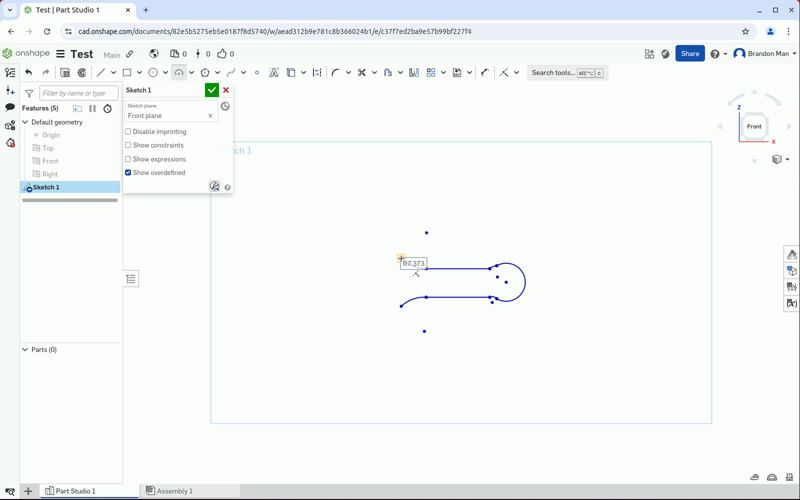
click(401, 258)
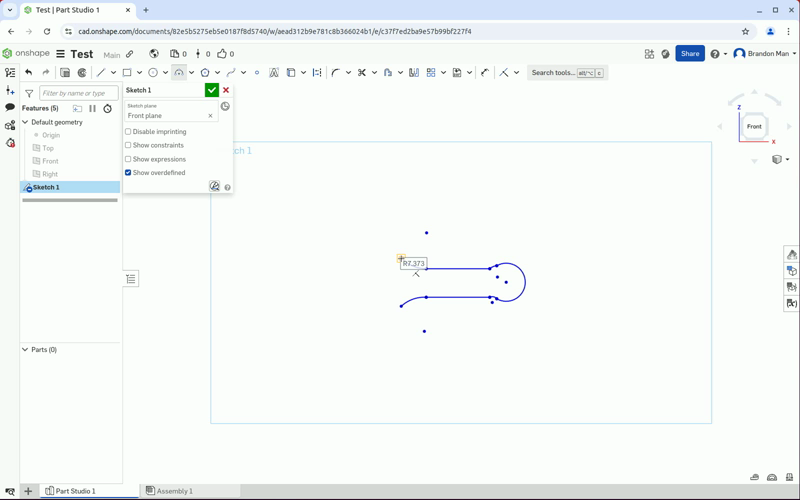
mouse_move(401, 306)
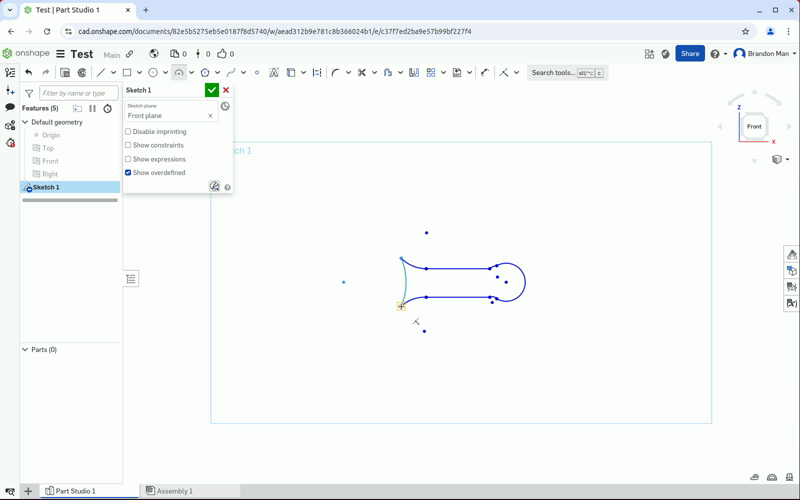
click(401, 306)
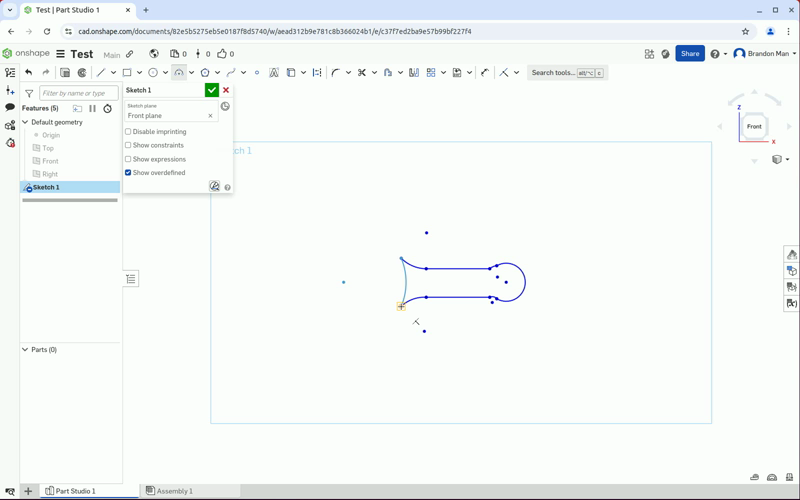
key_down(shift)
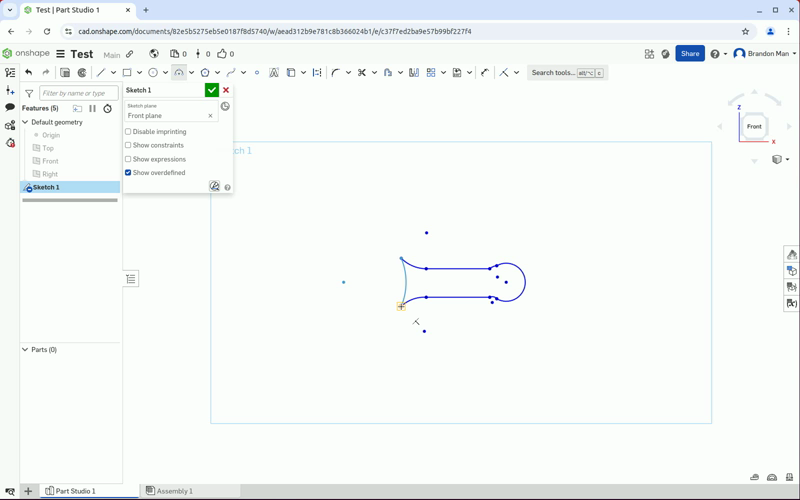
mouse_move(347, 282)
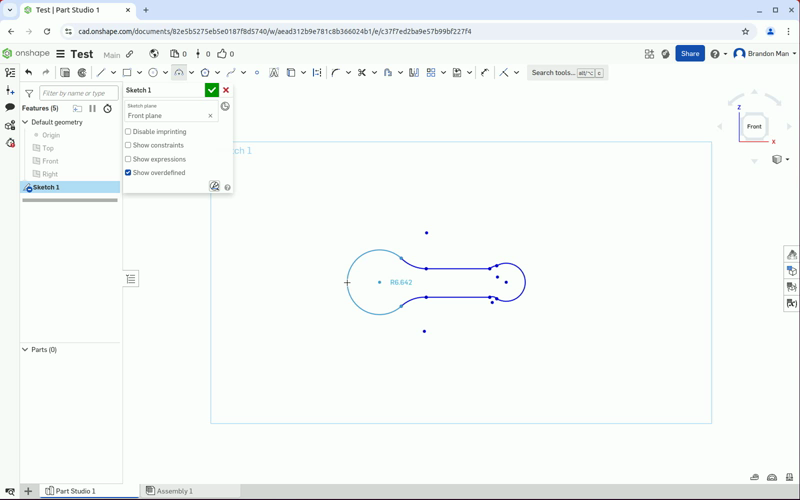
click(347, 282)
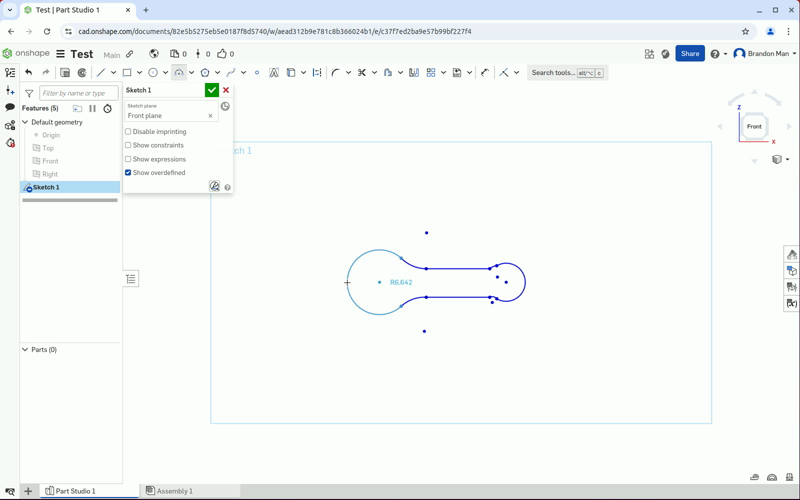
key_up(shift)
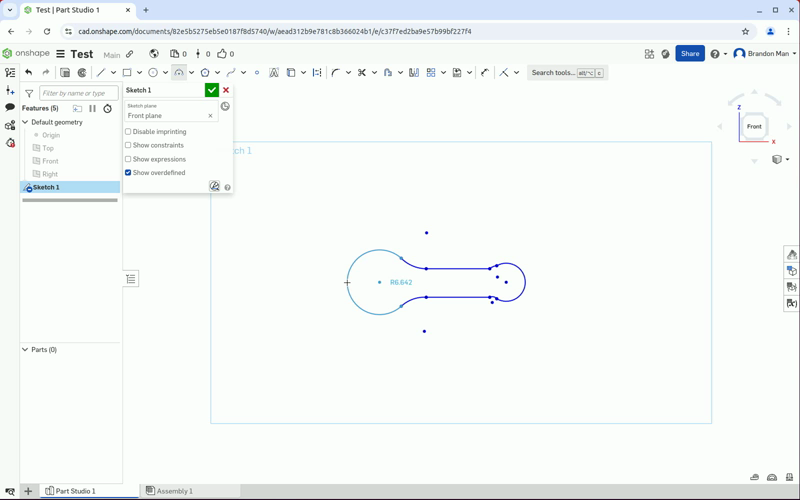
key(esc)
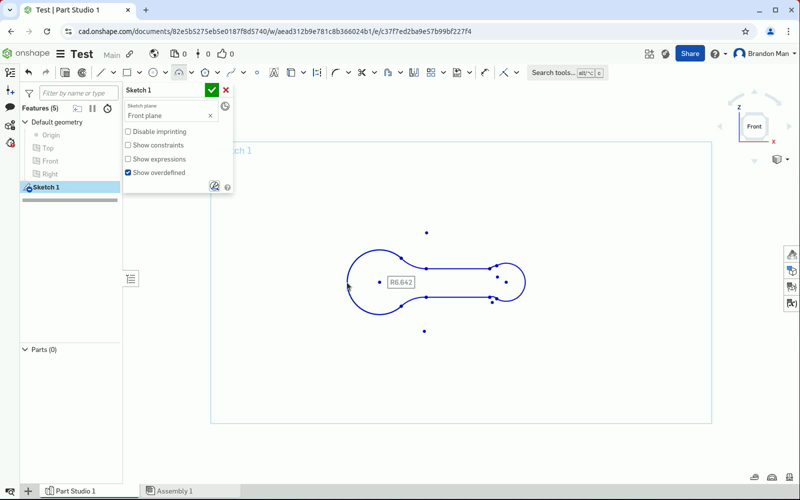
key(c)
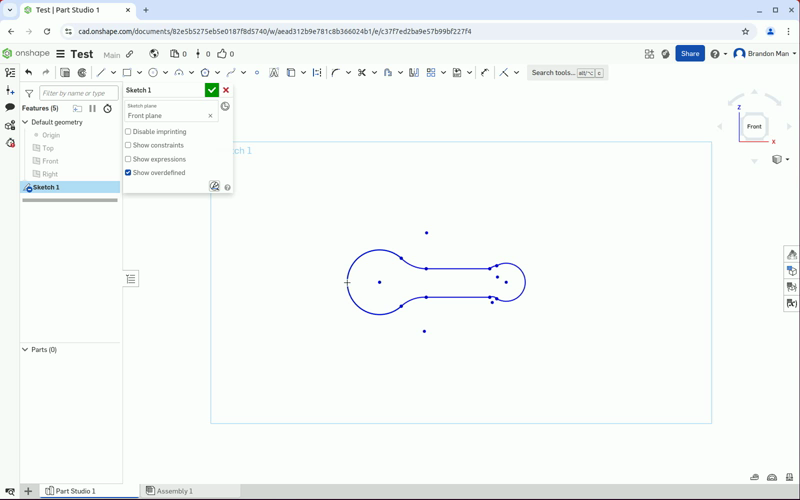
key_down(shift)
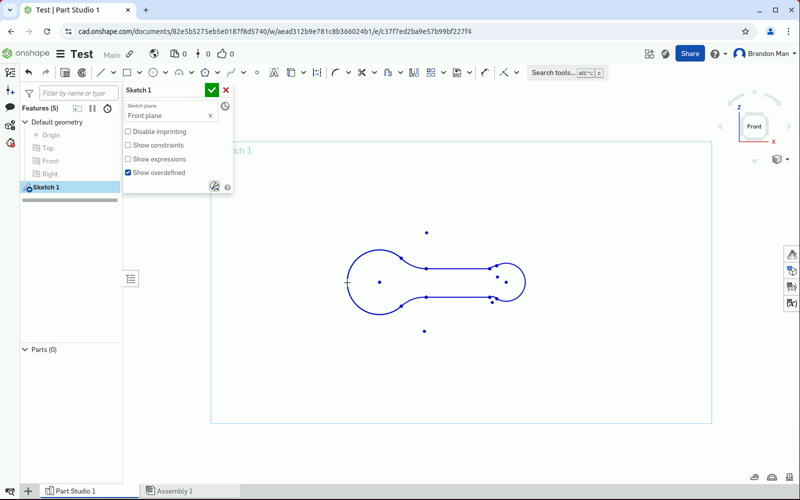
mouse_move(380, 282)
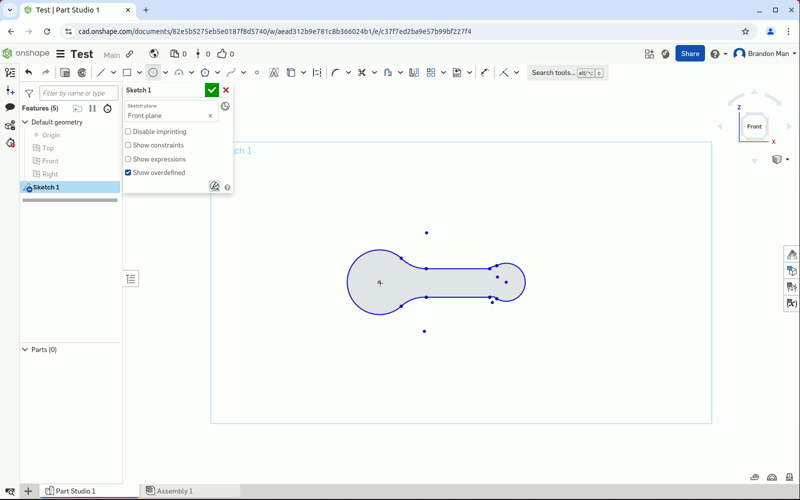
scroll(6)
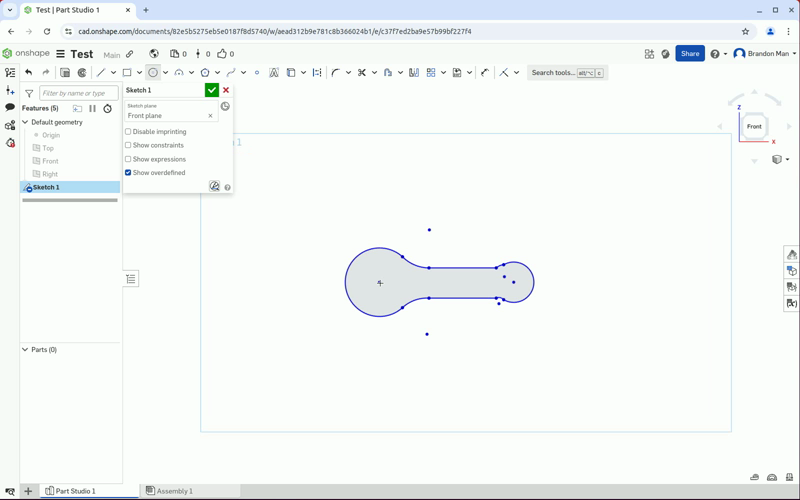
scroll(6)
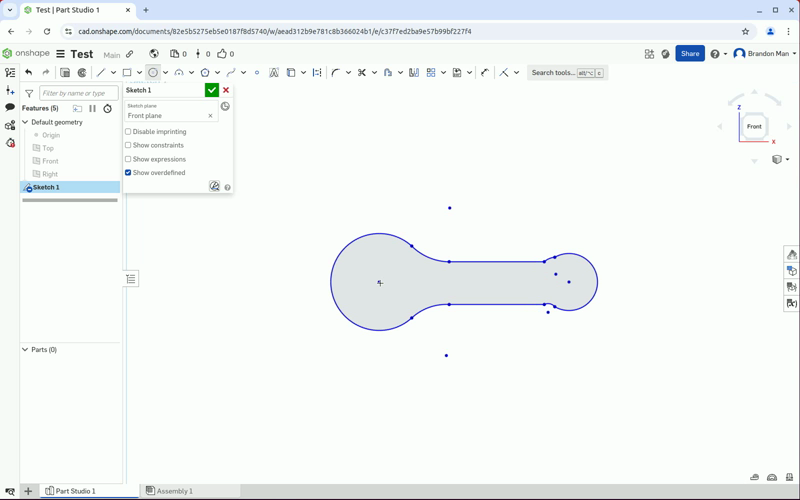
scroll(6)
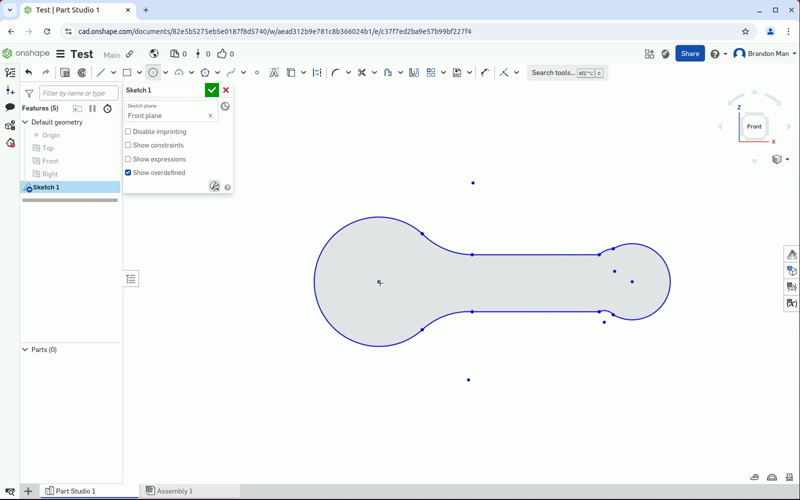
scroll(6)
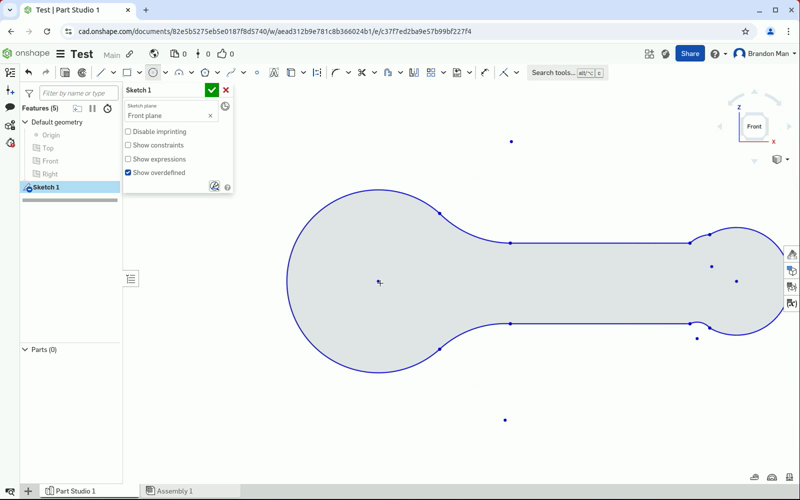
scroll(6)
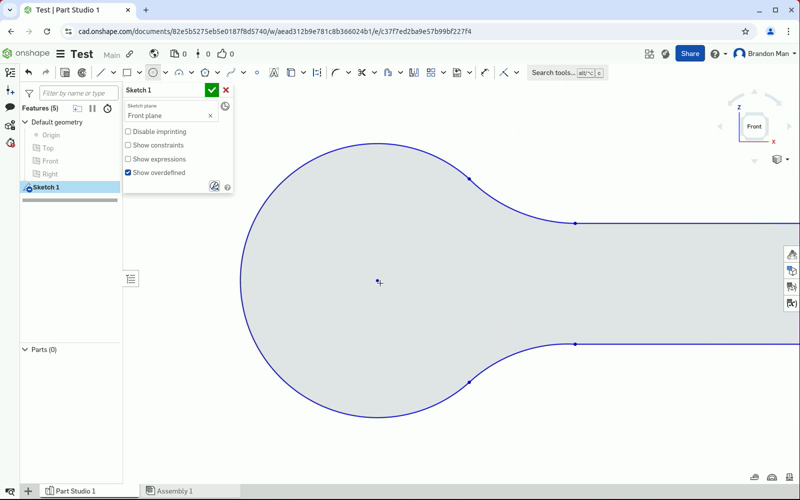
scroll(6)
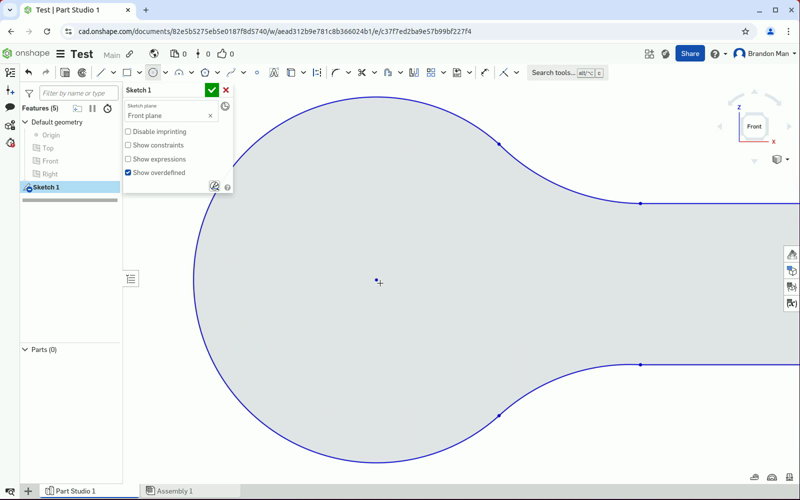
scroll(6)
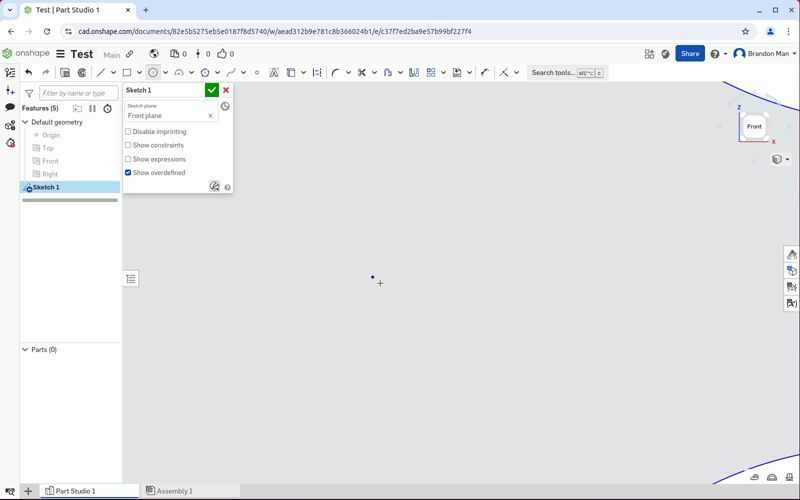
click(380, 282)
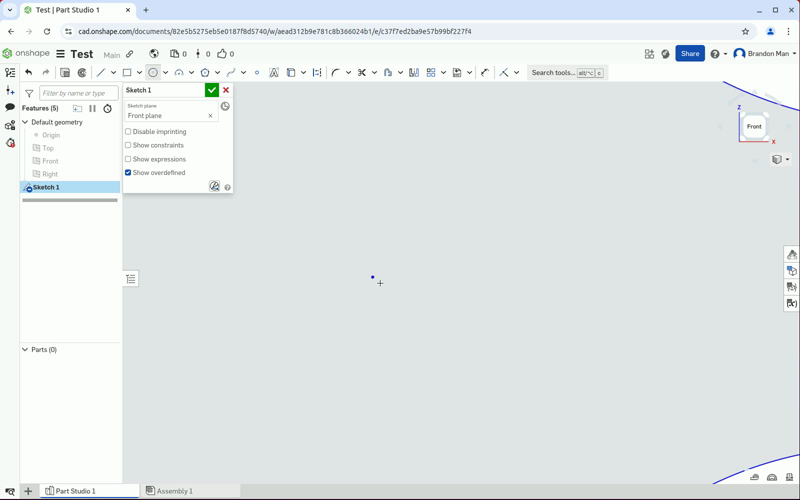
scroll(-6)
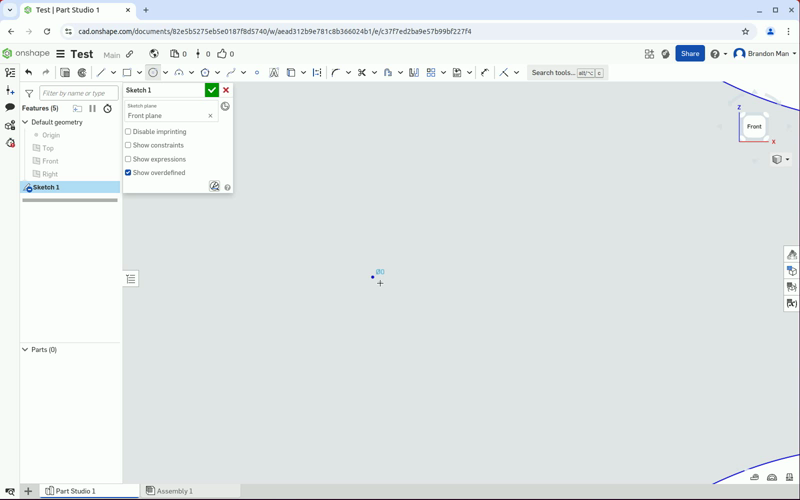
scroll(-6)
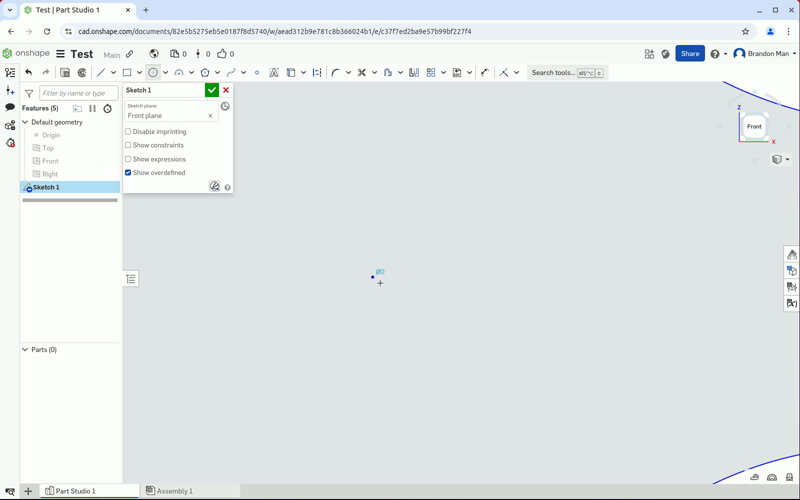
scroll(-6)
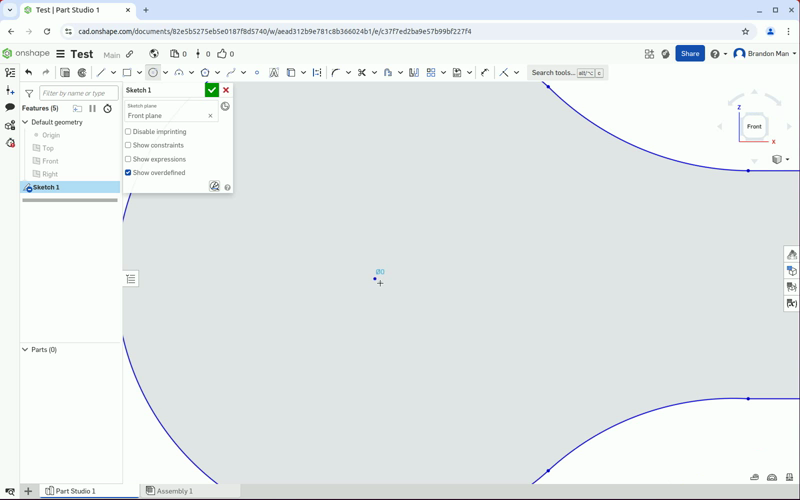
scroll(-6)
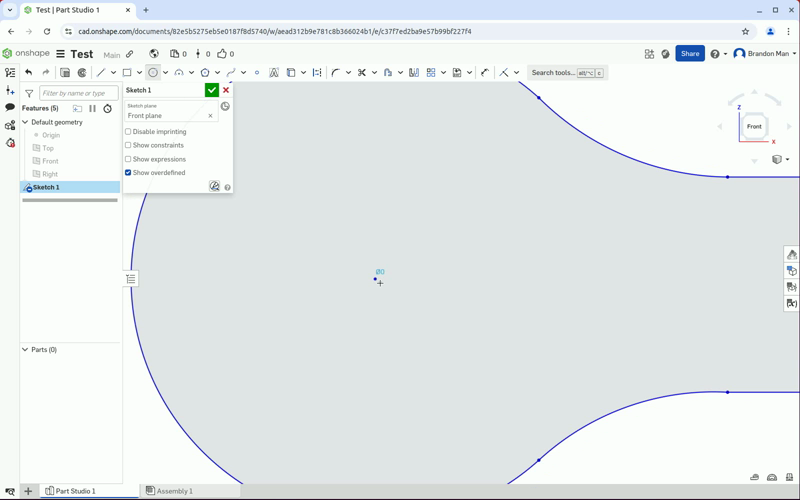
scroll(-6)
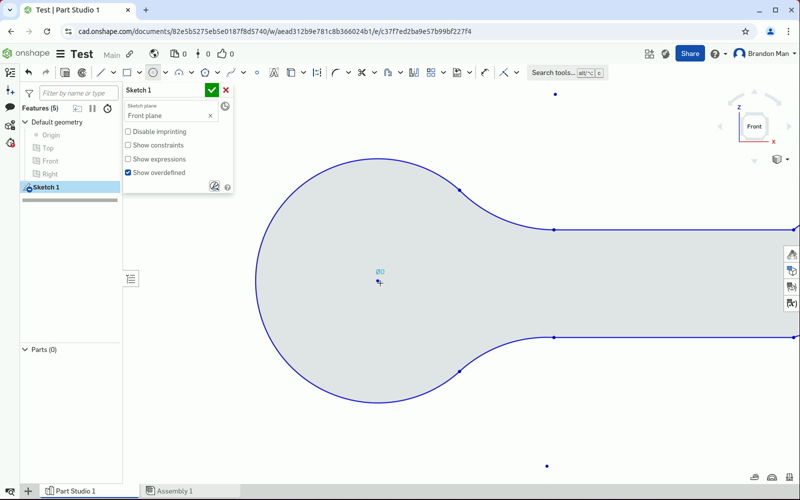
scroll(-6)
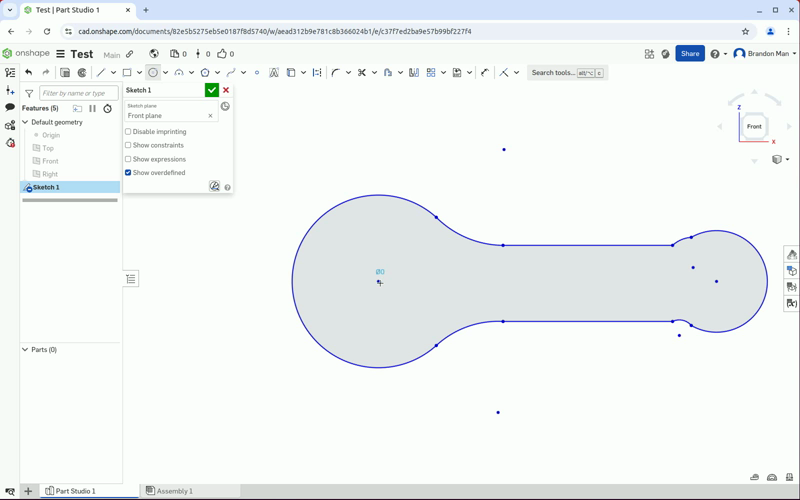
scroll(-6)
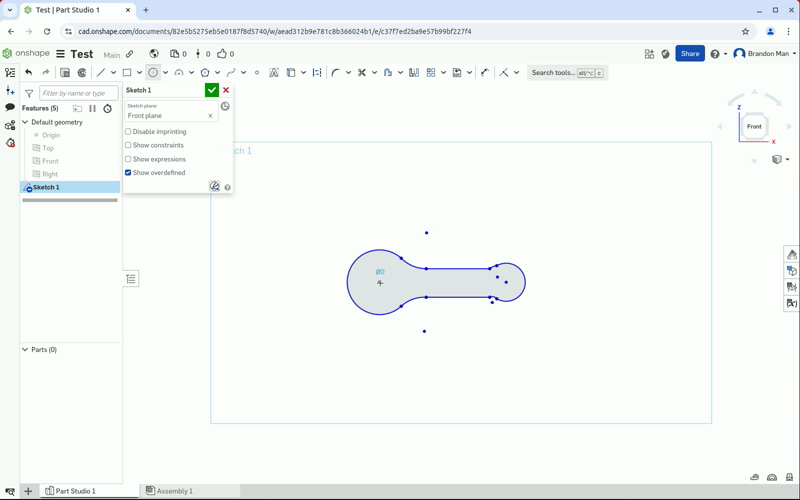
key_up(shift)
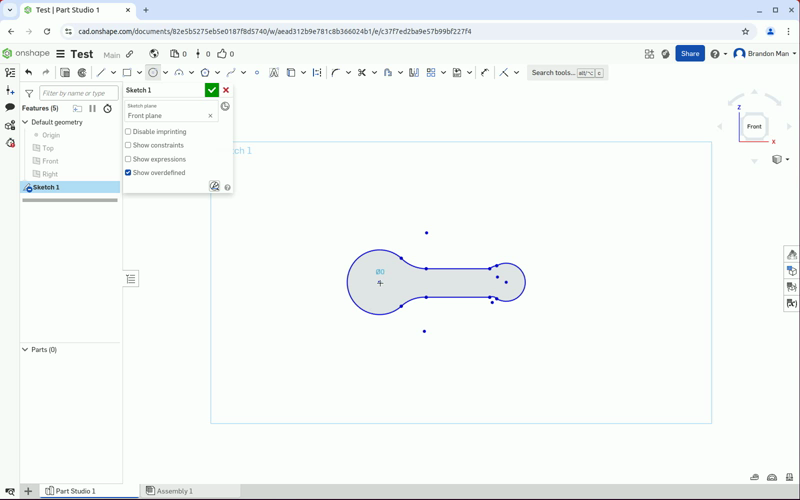
mouse_move(404, 282)
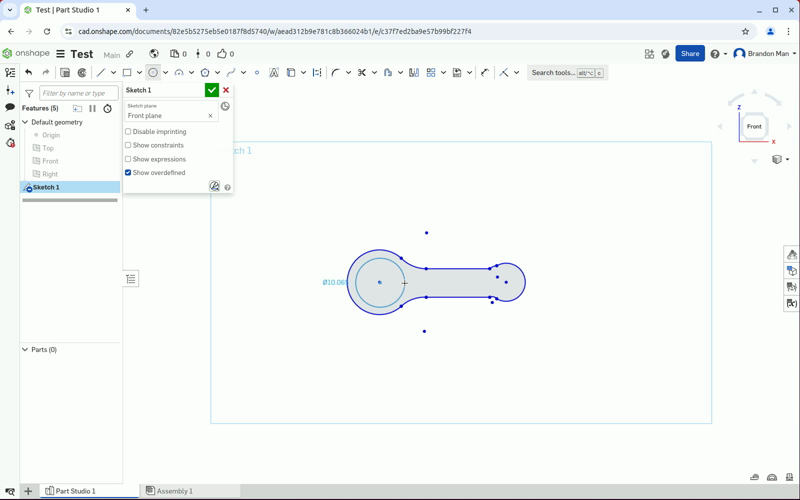
click(404, 282)
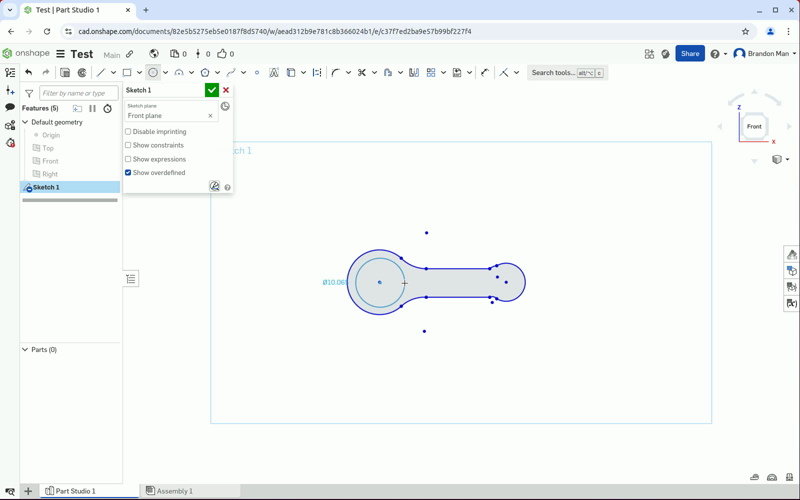
key(esc)
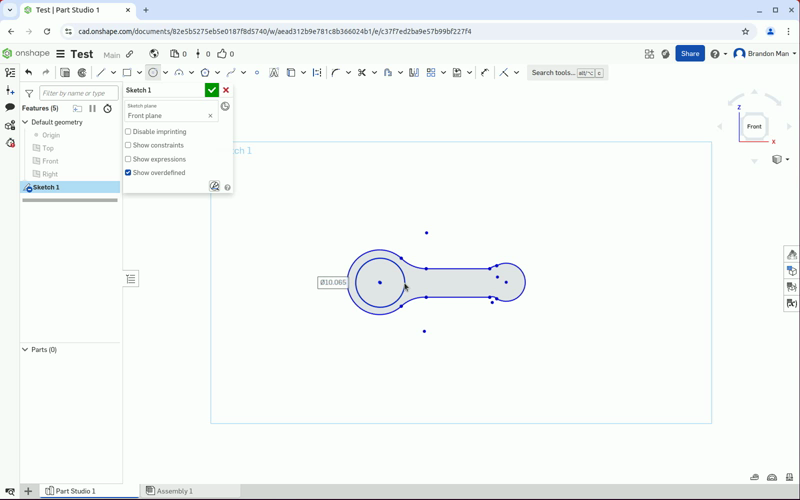
key(c)
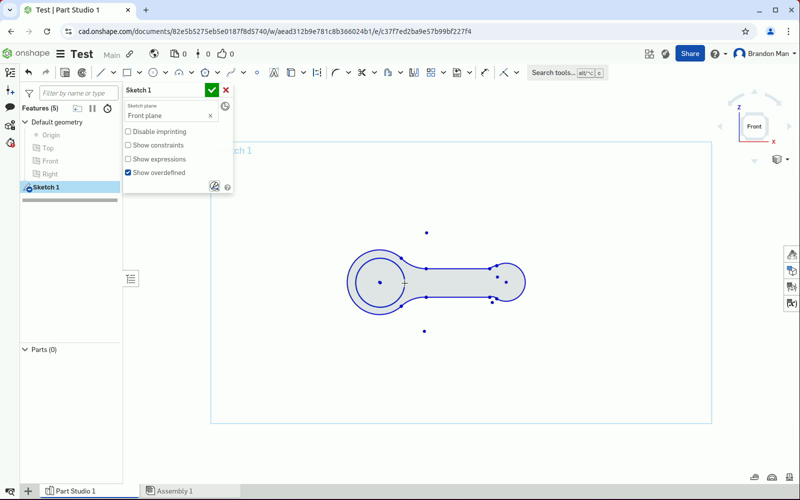
key_down(shift)
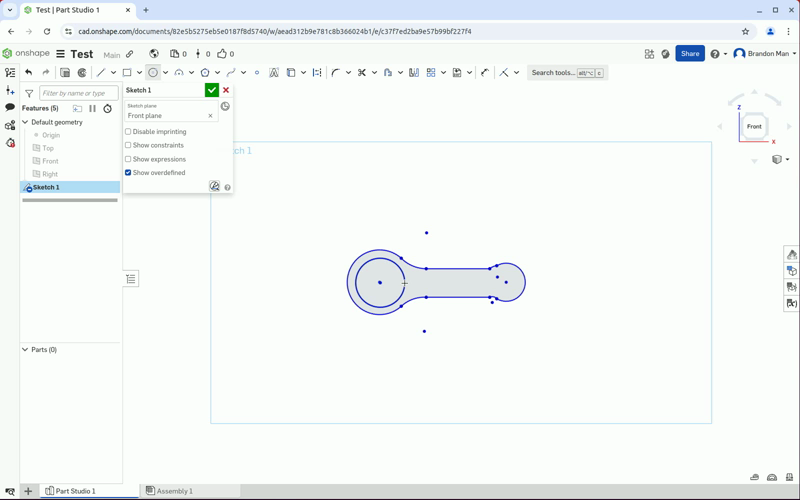
mouse_move(505, 282)
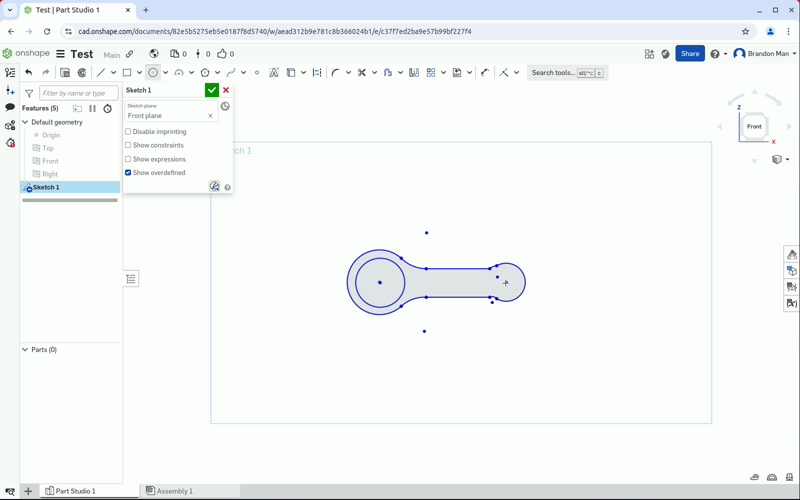
scroll(6)
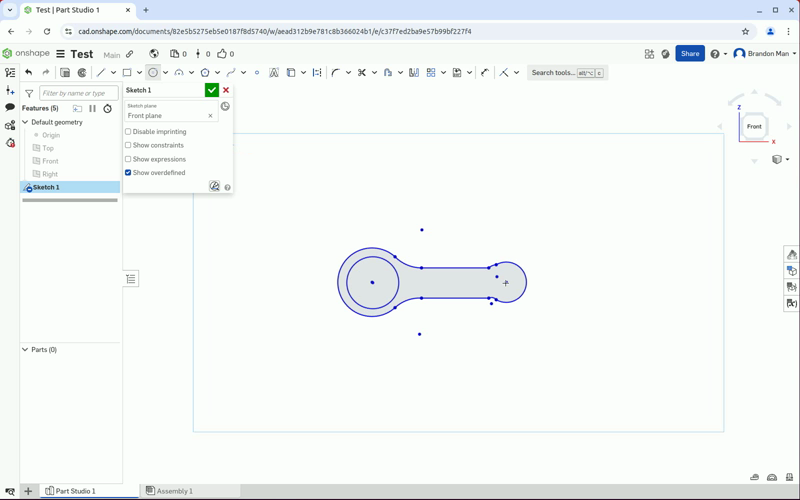
scroll(6)
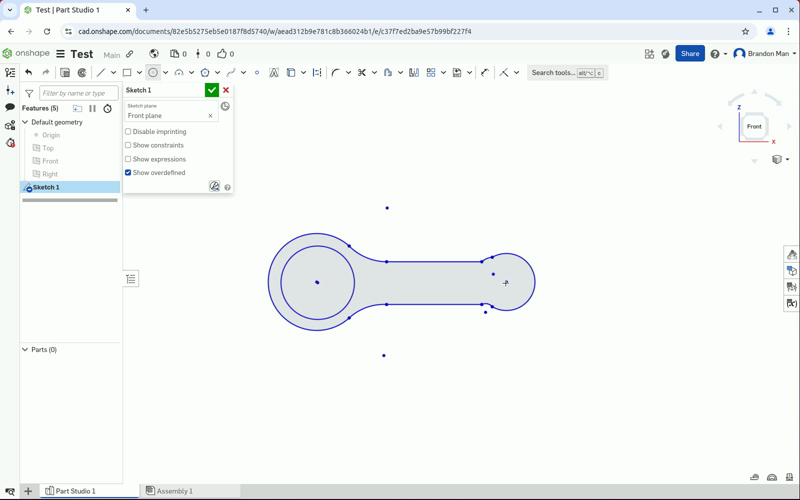
scroll(6)
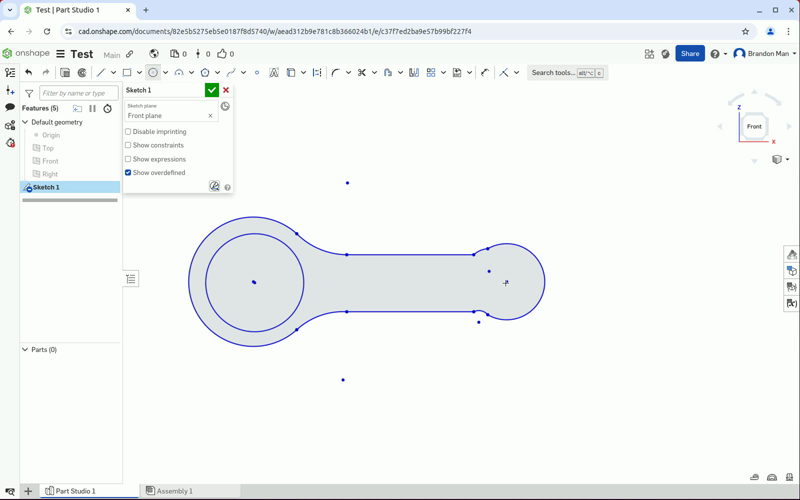
scroll(6)
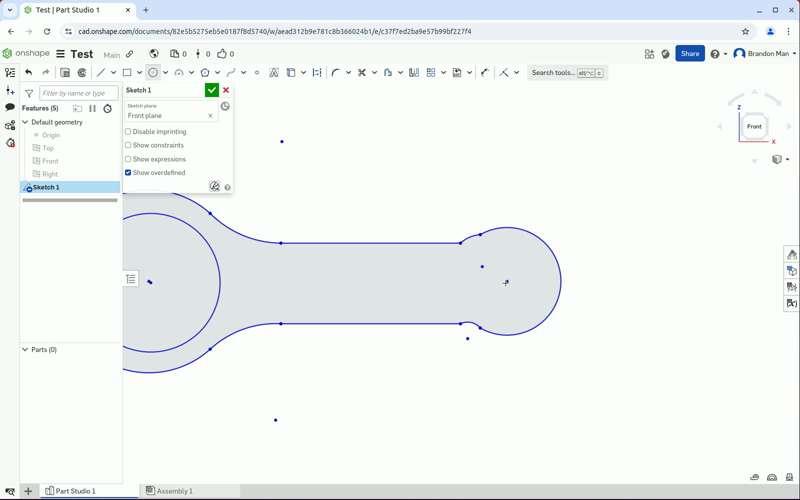
scroll(6)
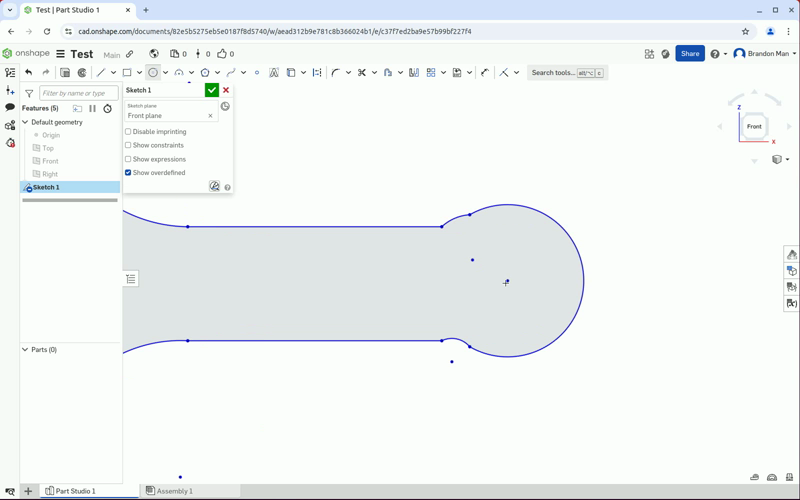
scroll(6)
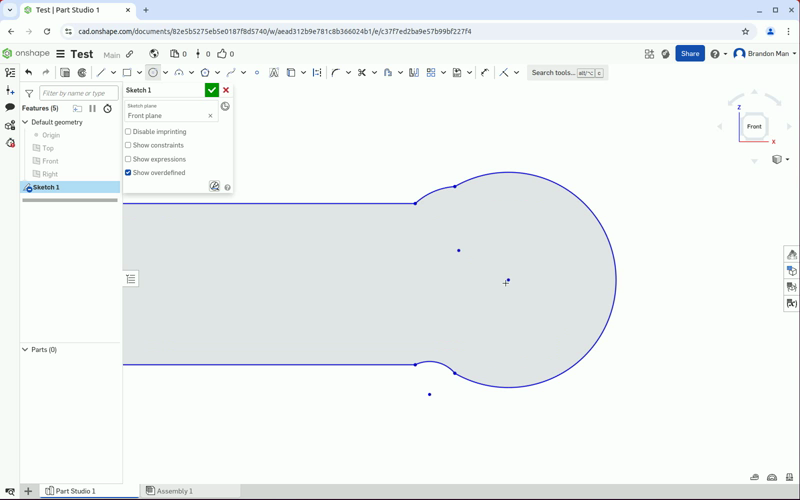
scroll(6)
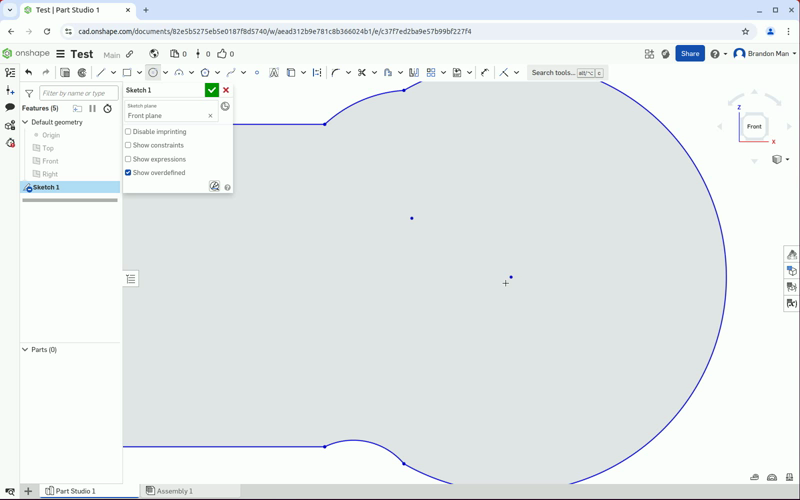
click(505, 282)
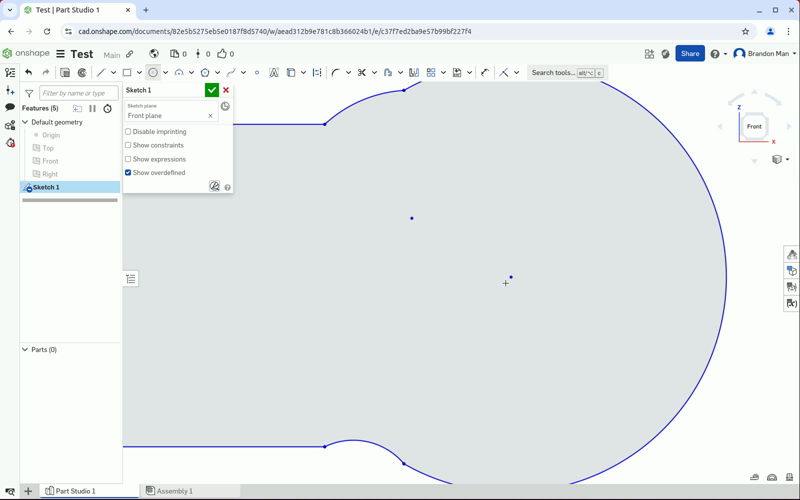
scroll(-6)
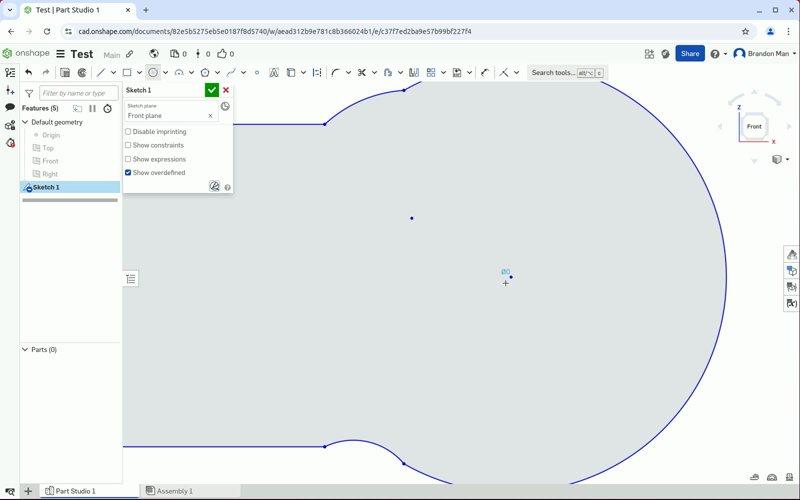
scroll(-6)
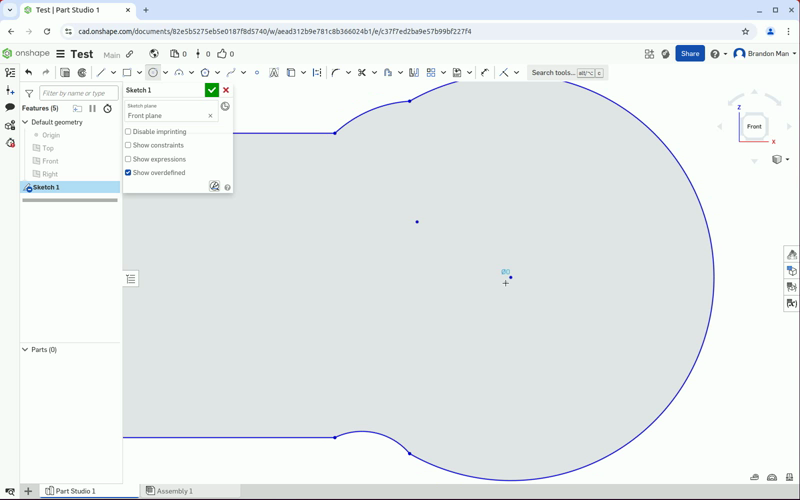
scroll(-6)
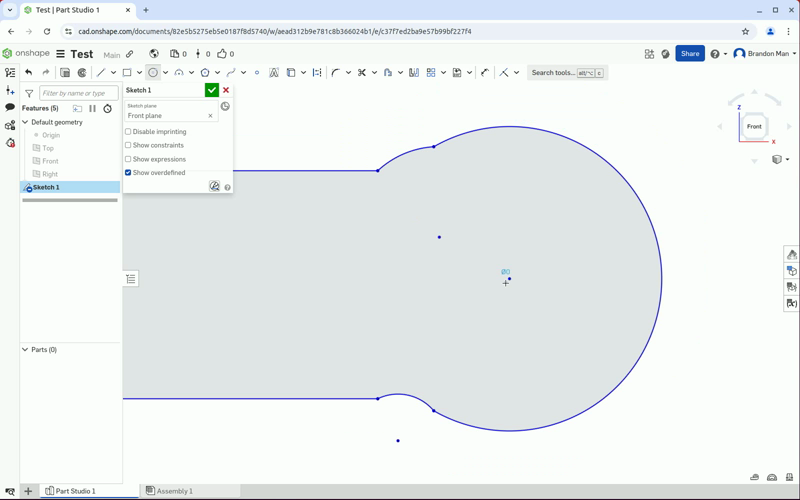
scroll(-6)
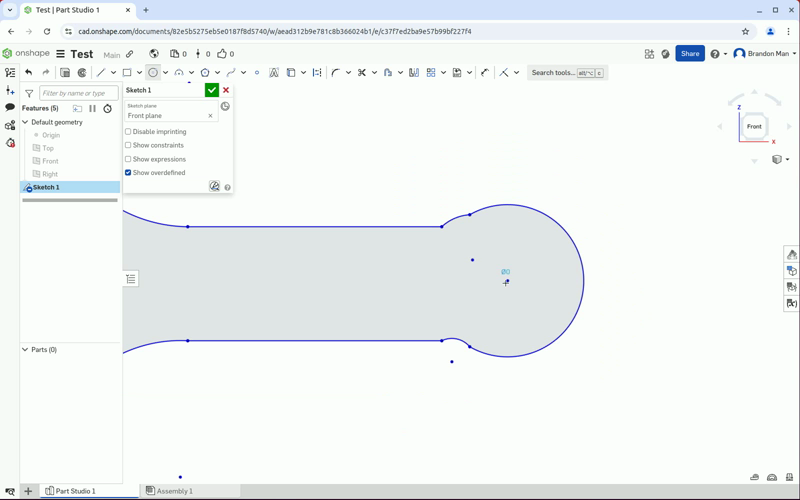
scroll(-6)
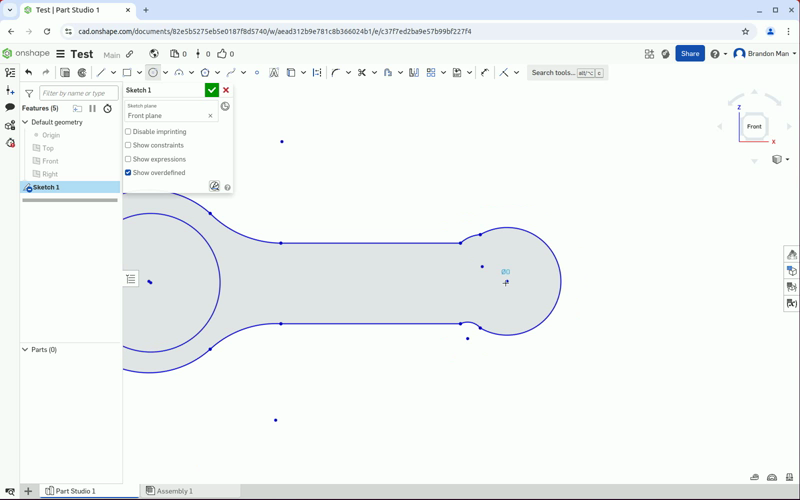
scroll(-6)
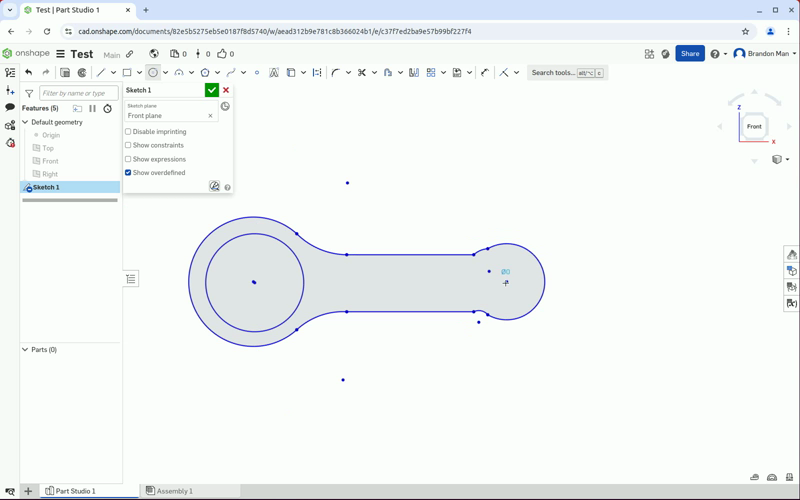
scroll(-6)
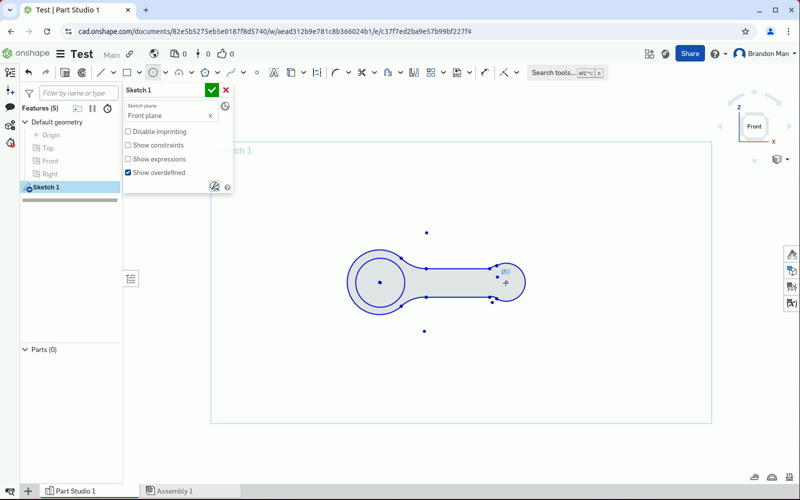
key_up(shift)
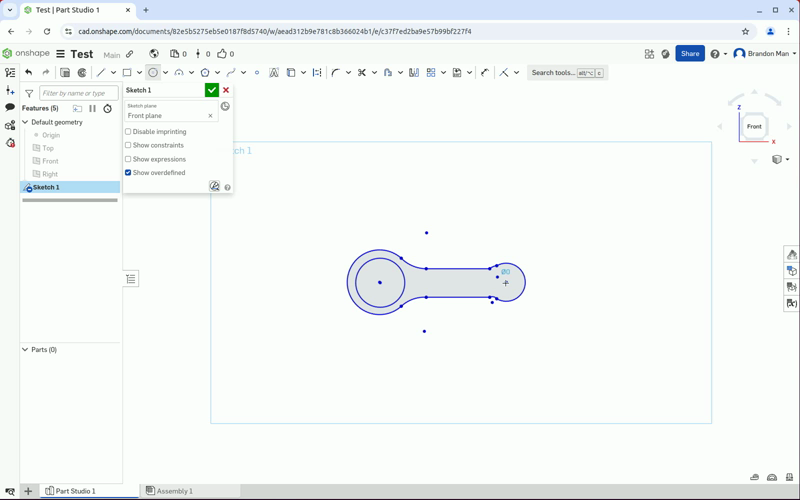
mouse_move(518, 282)
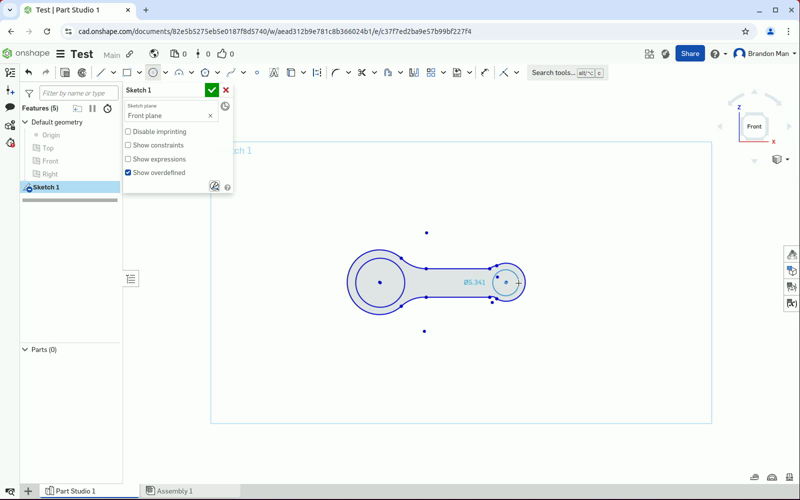
click(518, 282)
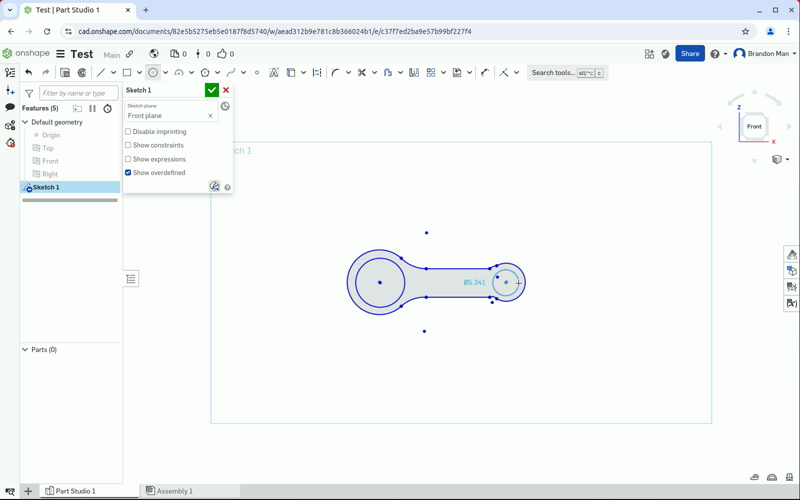
key(esc)
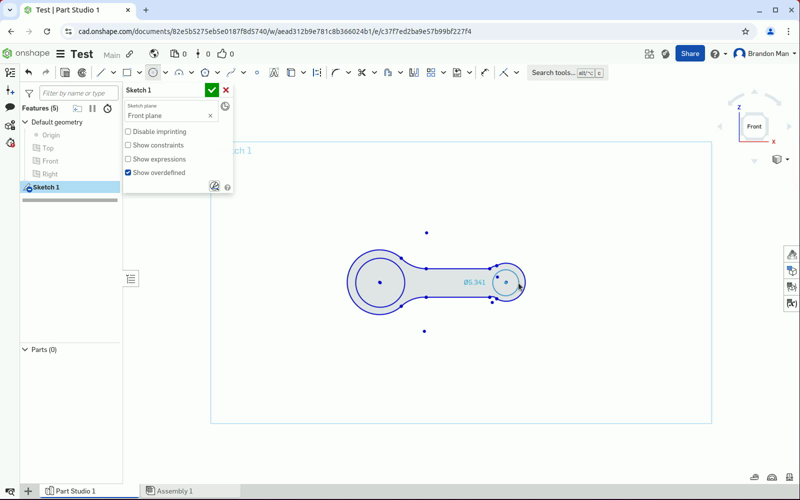
mouse_move(424, 278)
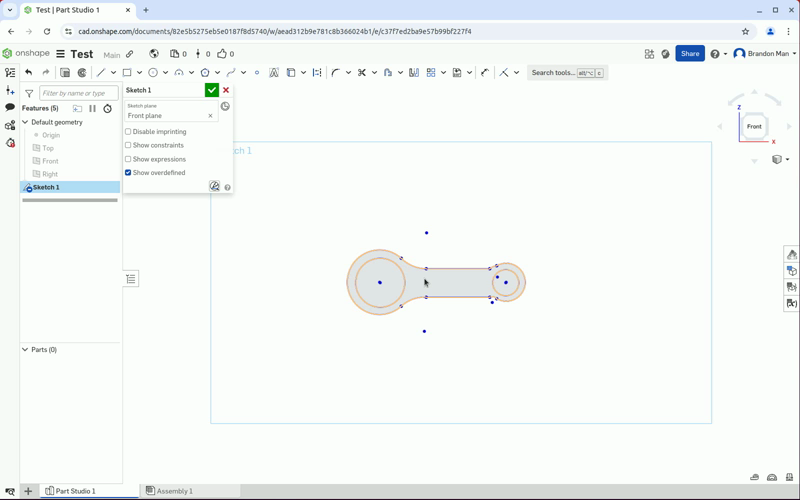
click(424, 278)
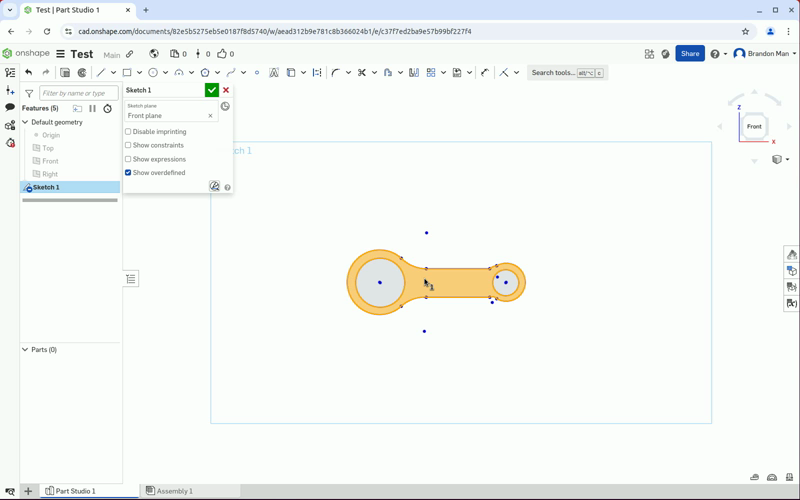
mouse_move(73, 352)
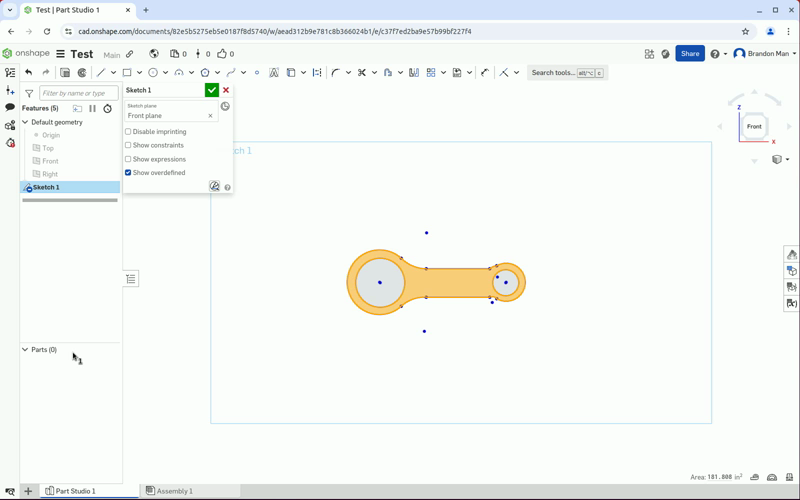
key(shift+y)
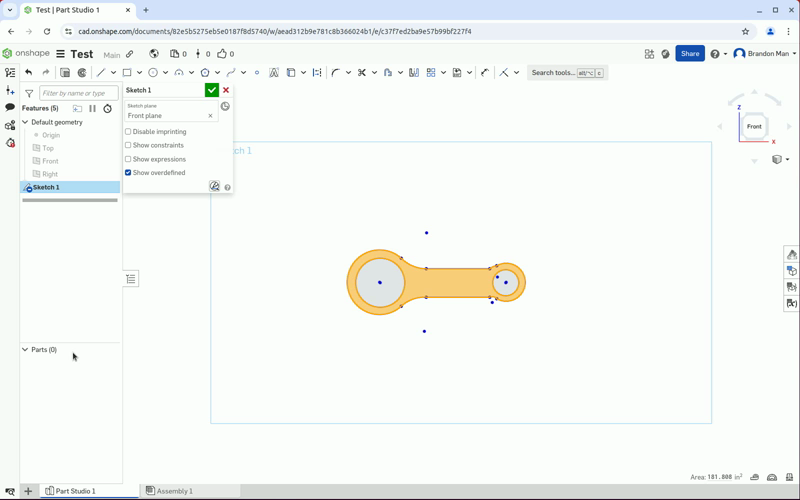
key(shift+e)
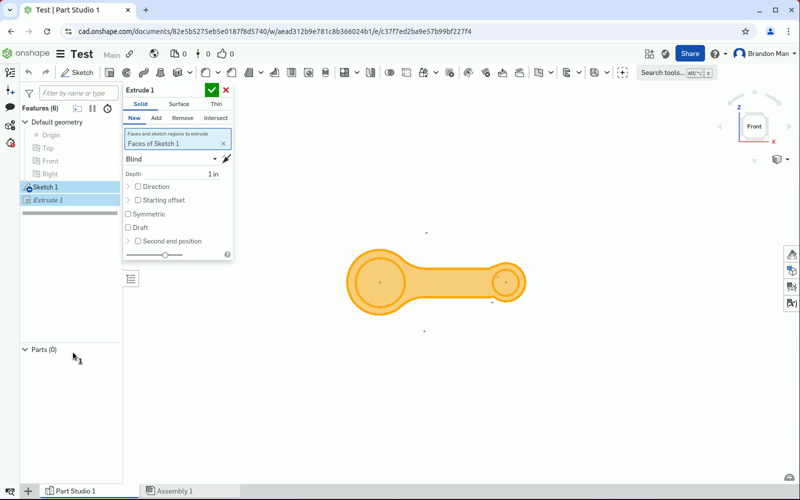
mouse_move(143, 106)
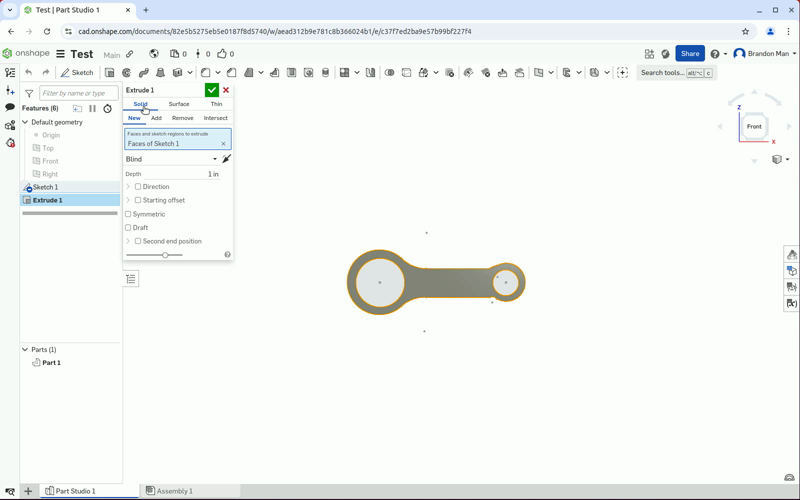
click(143, 106)
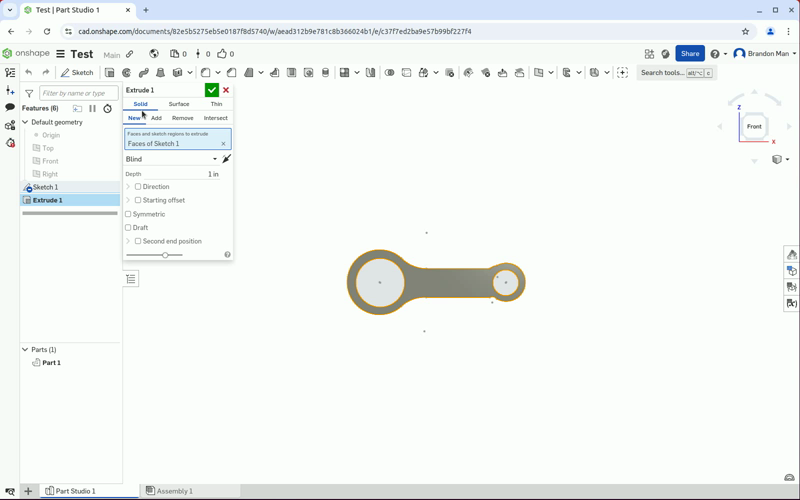
mouse_move(137, 120)
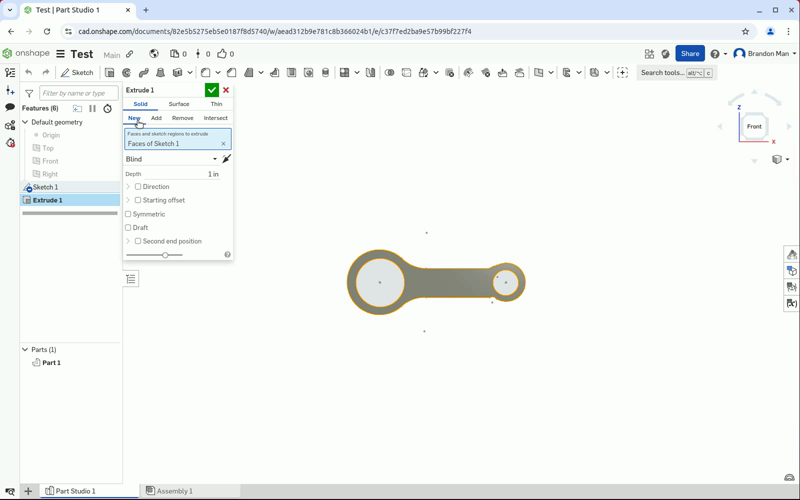
click(137, 120)
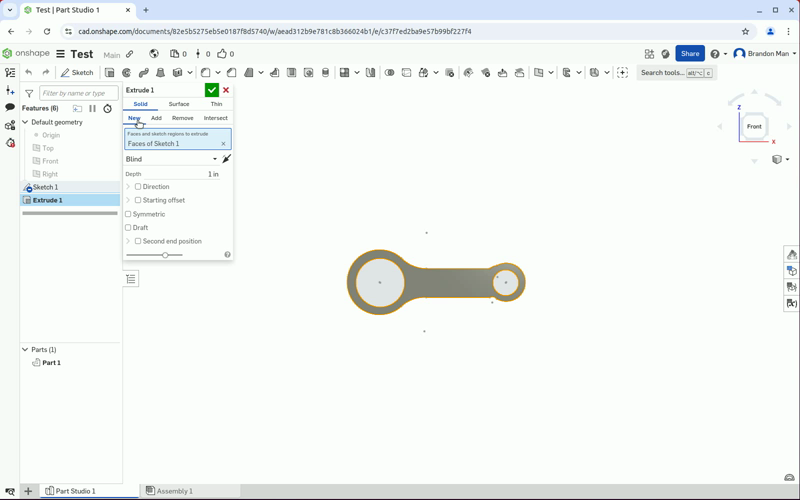
key(tab, 4)
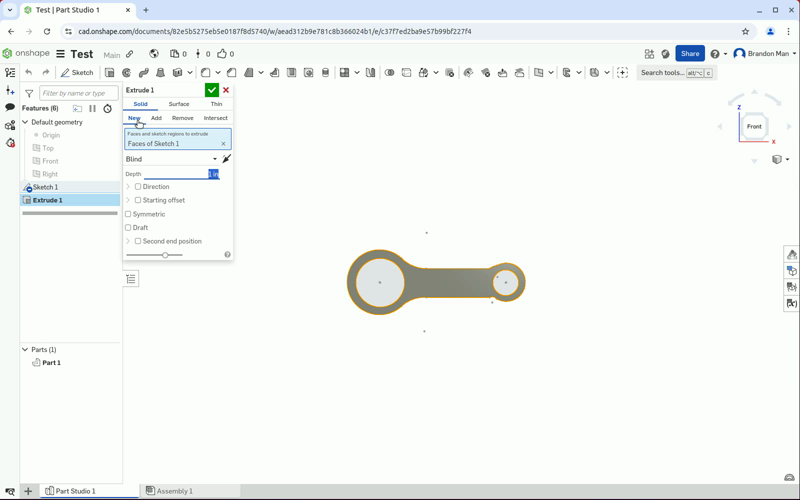
text(3.851)
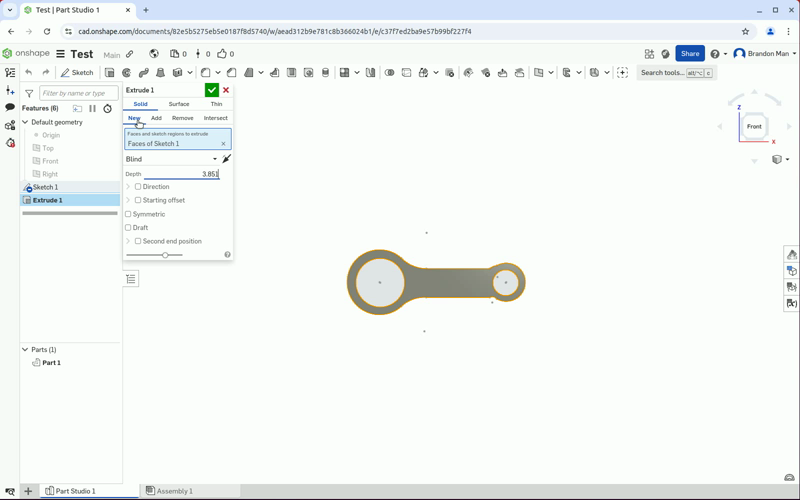
key(enter)
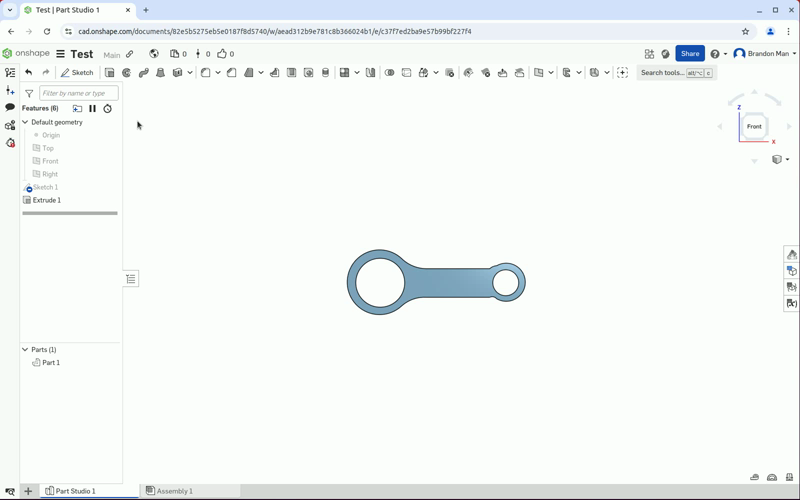
key(shift+h)
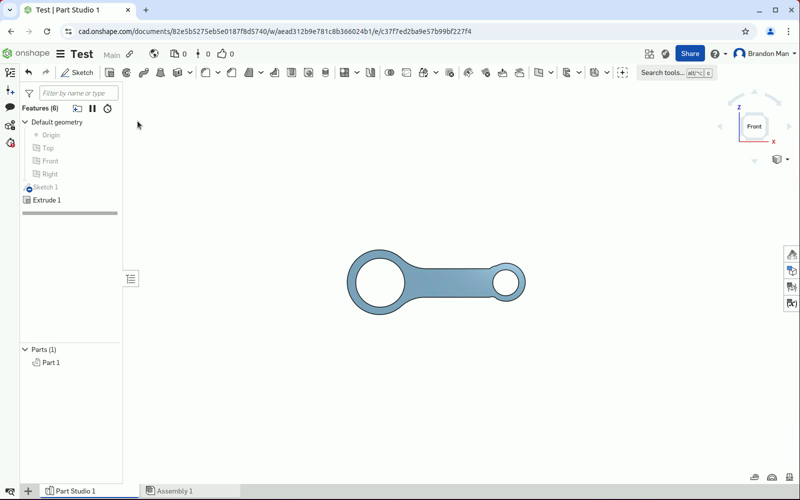
key(shift+h)
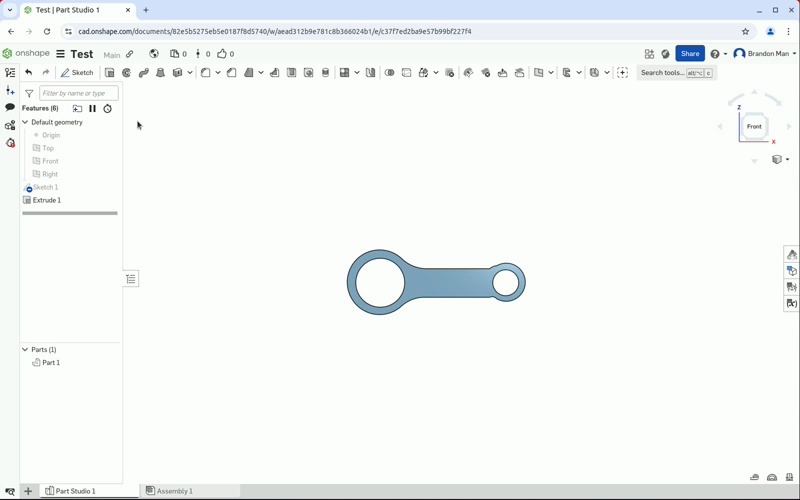
mouse_move(73, 189)
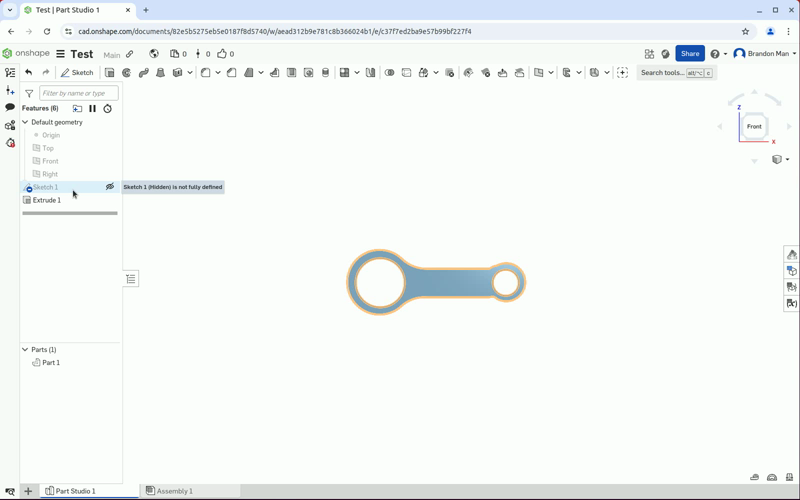
click(73, 189)
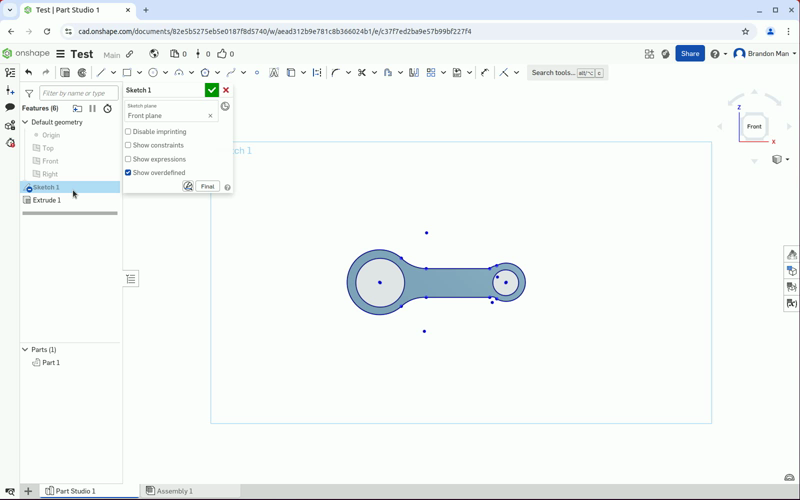
mouse_move(229, 92)
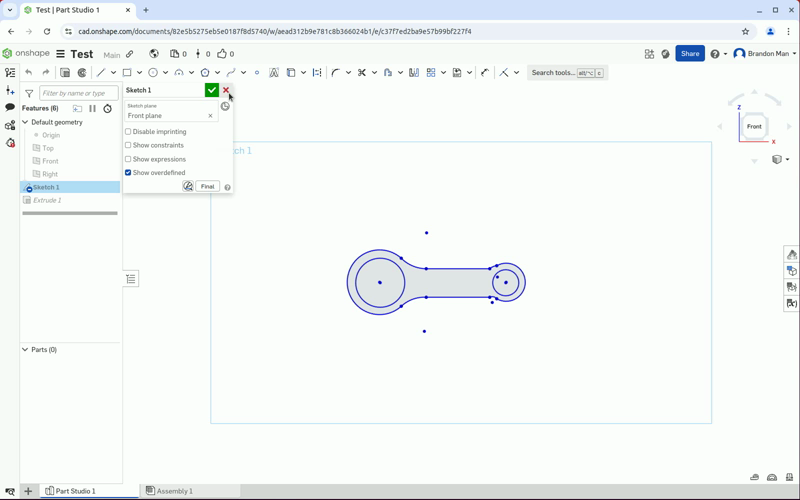
click(229, 92)
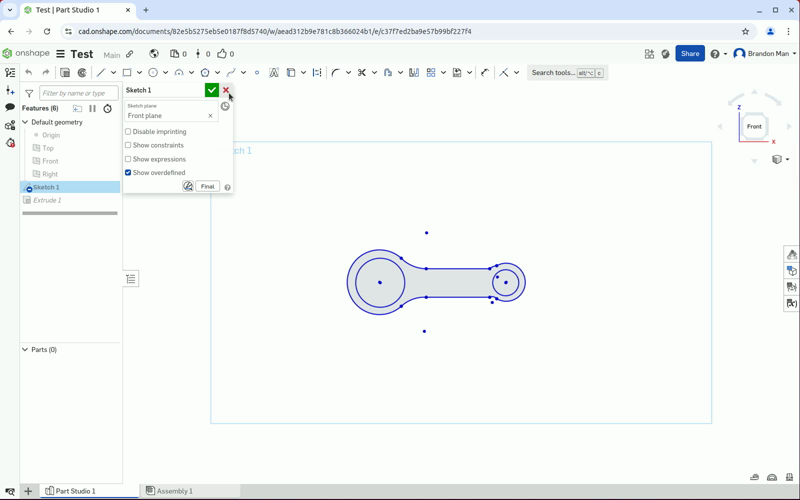
key(shift+s)
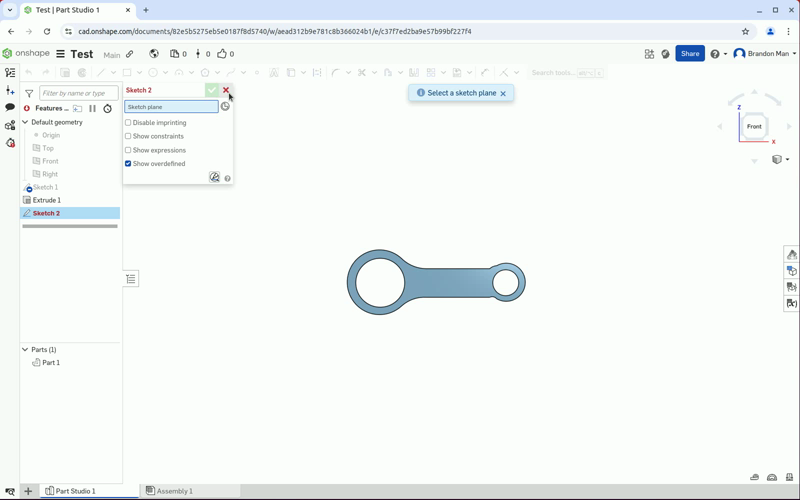
mouse_move(73, 163)
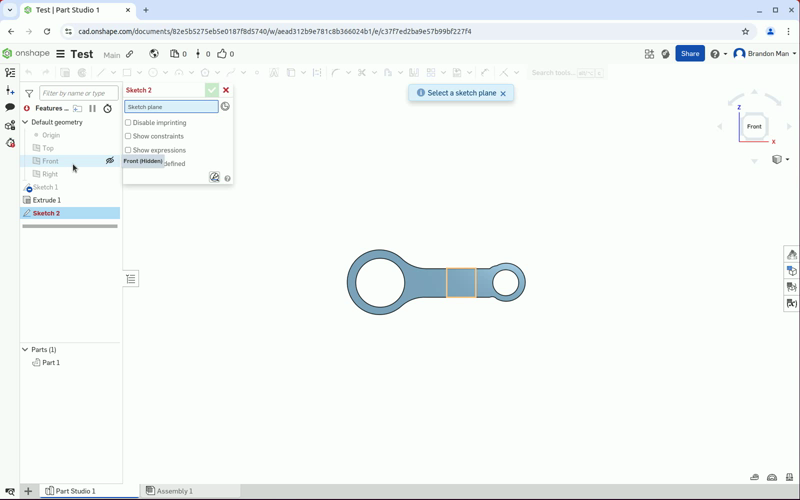
click(73, 163)
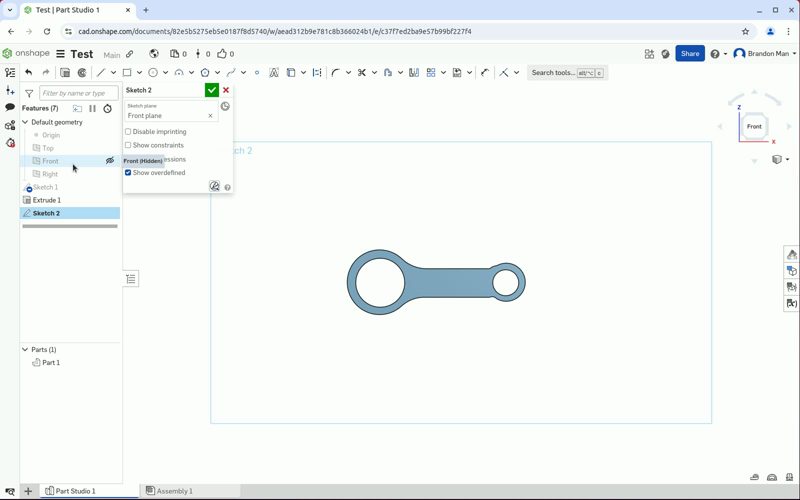
mouse_move(73, 352)
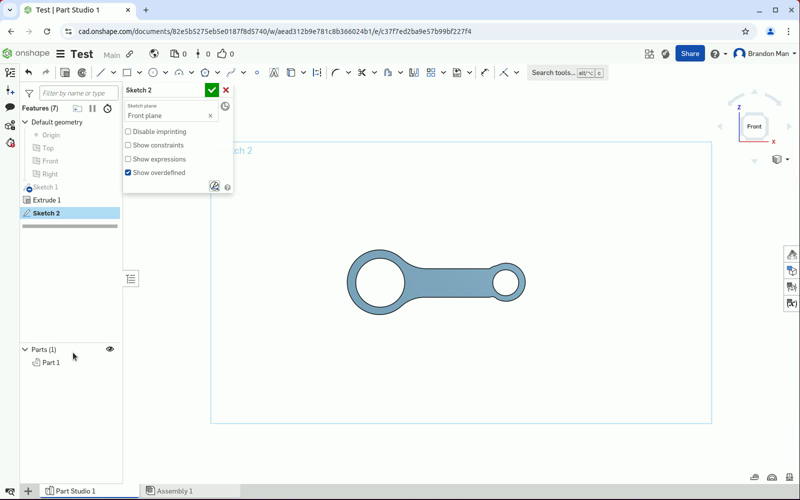
key(y)
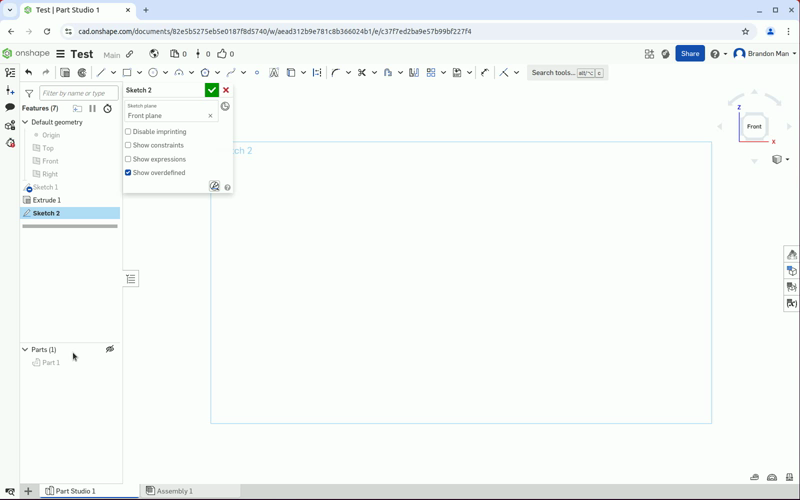
key(c)
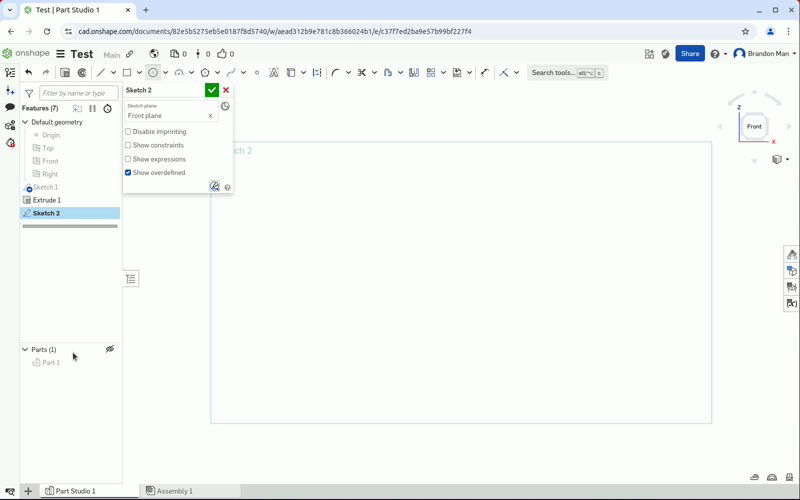
key_down(shift)
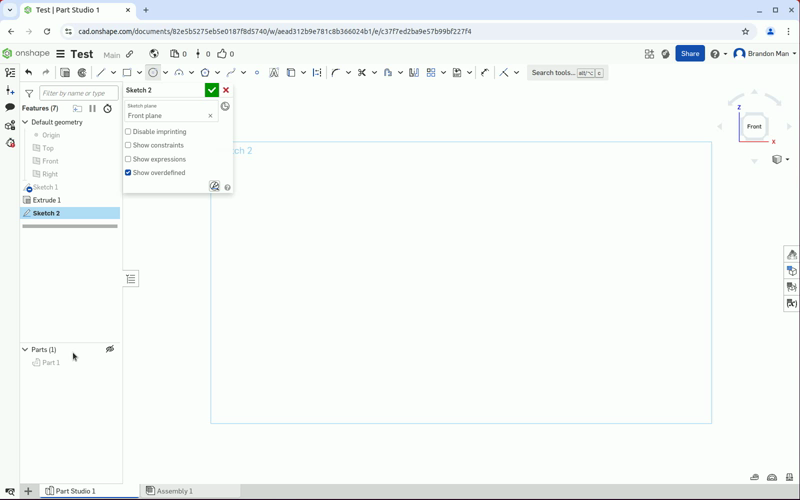
mouse_move(379, 282)
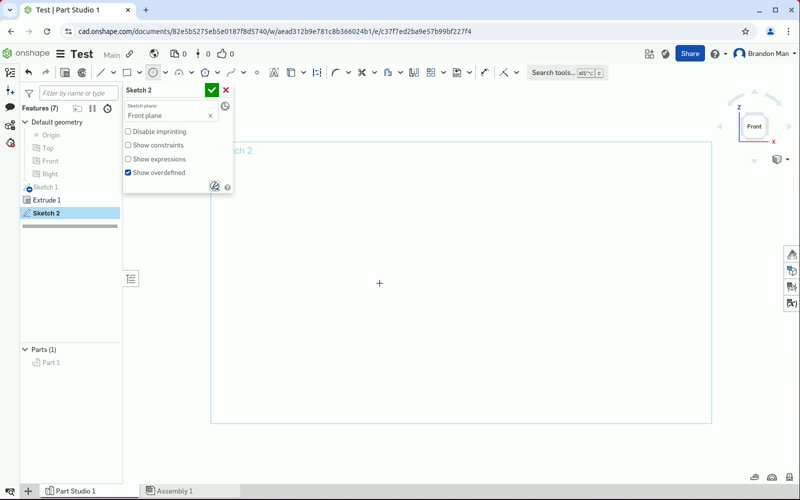
click(379, 282)
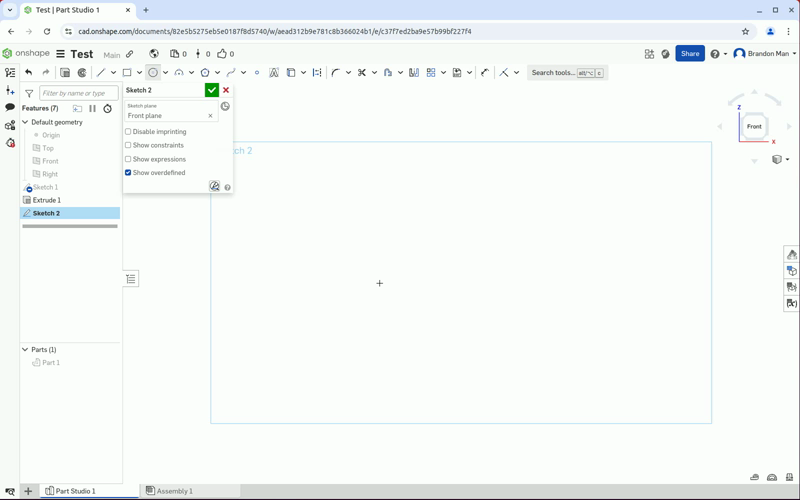
key_up(shift)
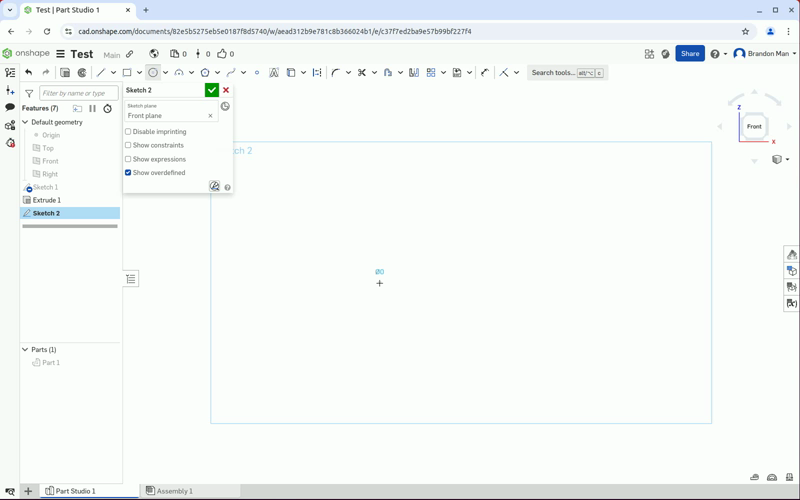
mouse_move(404, 282)
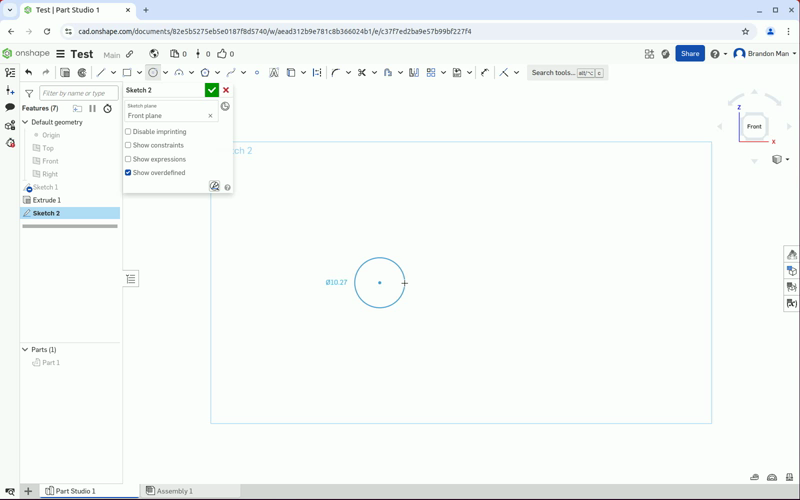
click(404, 282)
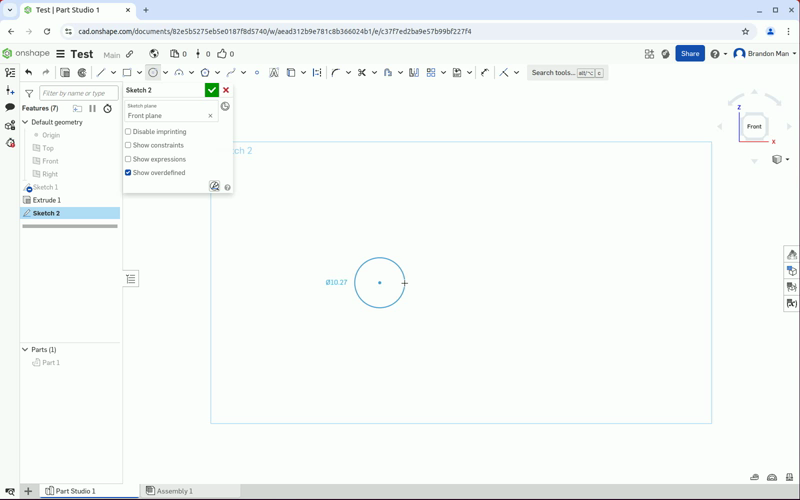
key(esc)
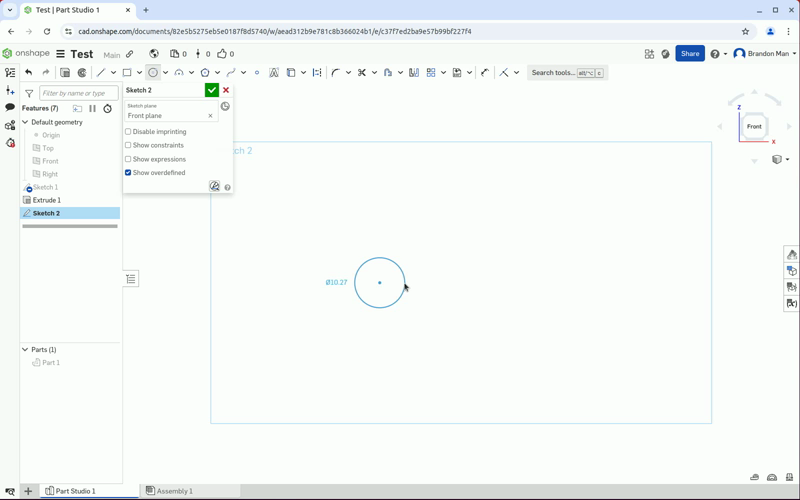
mouse_move(363, 275)
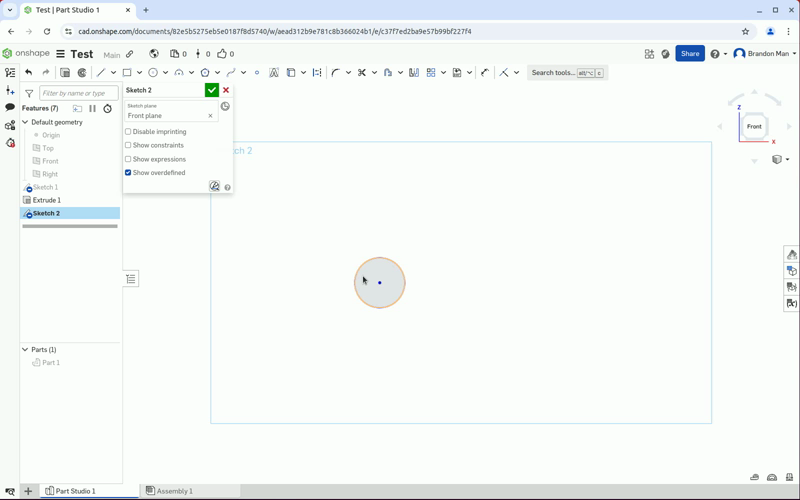
click(363, 275)
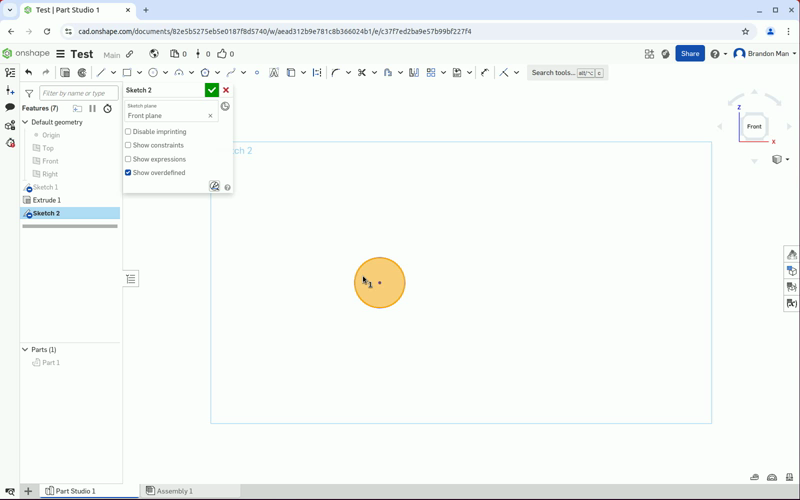
mouse_move(73, 352)
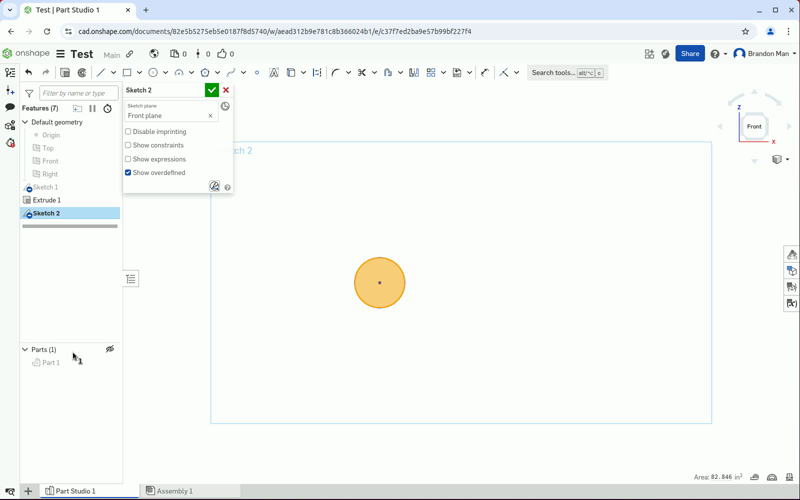
key(shift+y)
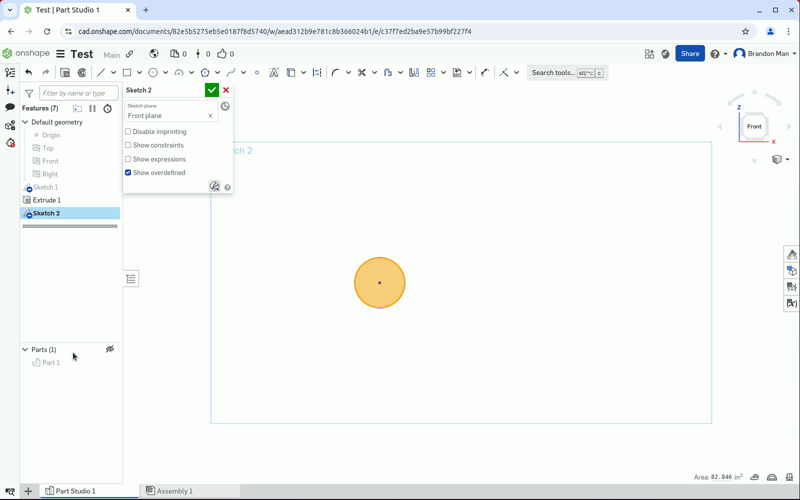
key(shift+e)
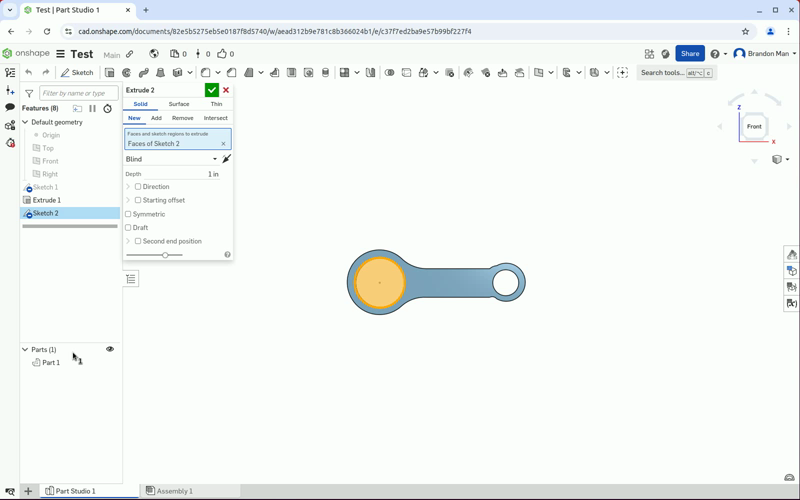
mouse_move(143, 106)
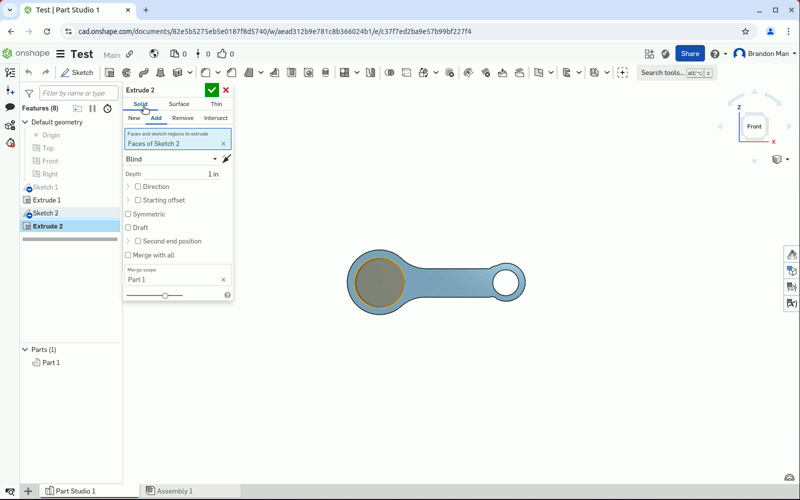
click(143, 106)
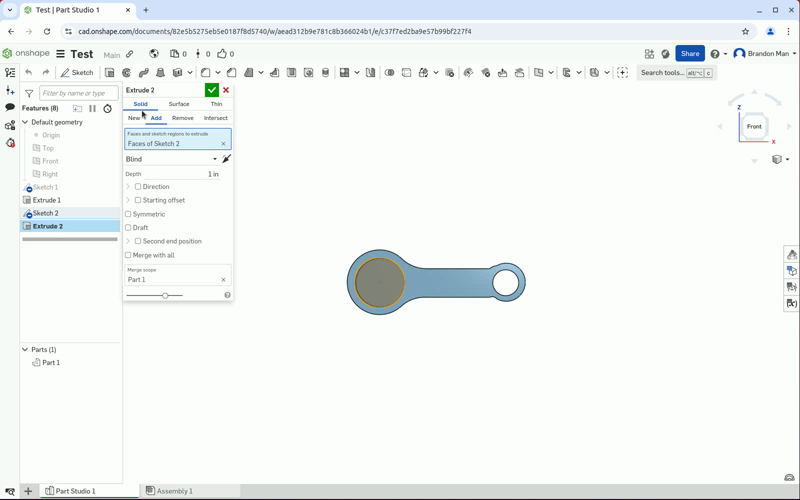
mouse_move(137, 120)
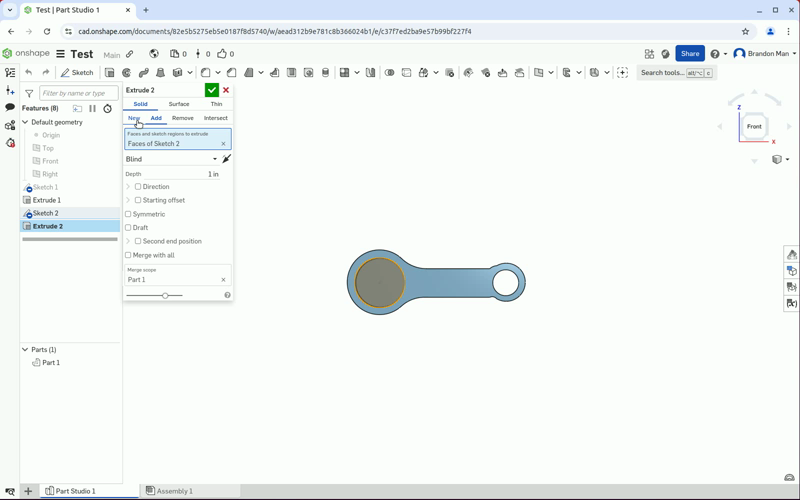
click(137, 120)
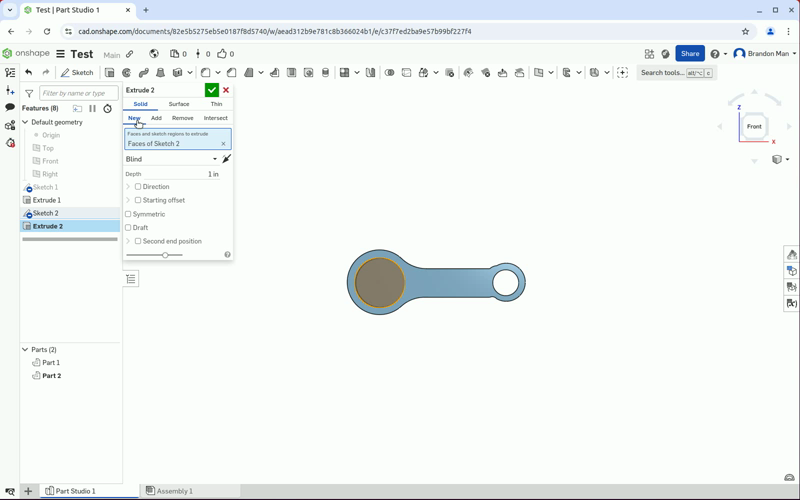
key(tab, 4)
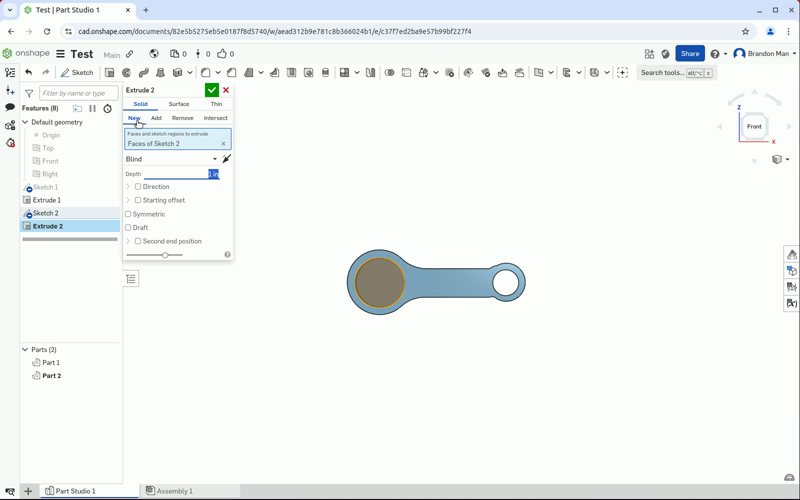
text(3.851)
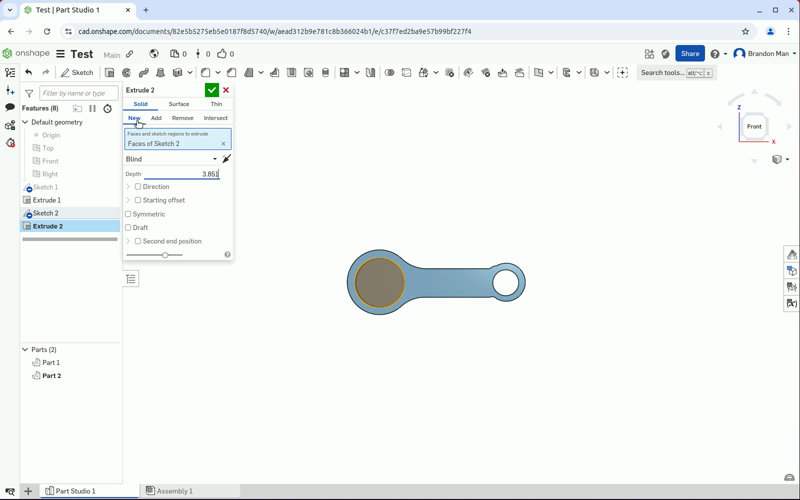
key(enter)
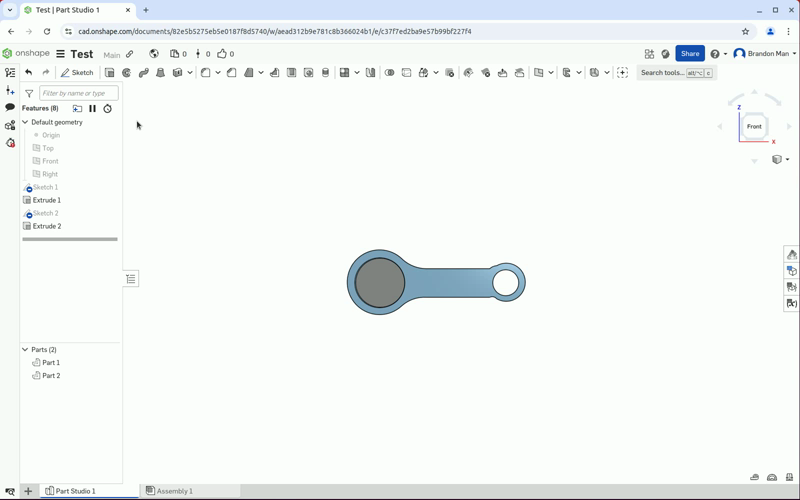
key(shift+h)
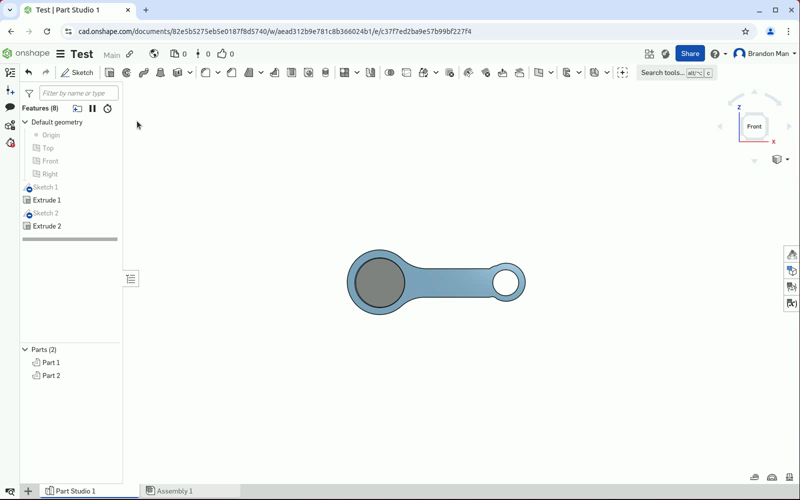
key(shift+h)
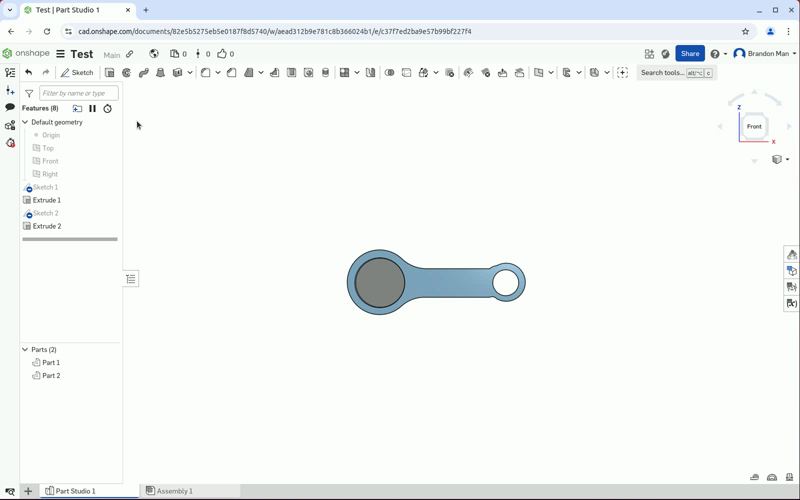
mouse_move(73, 189)
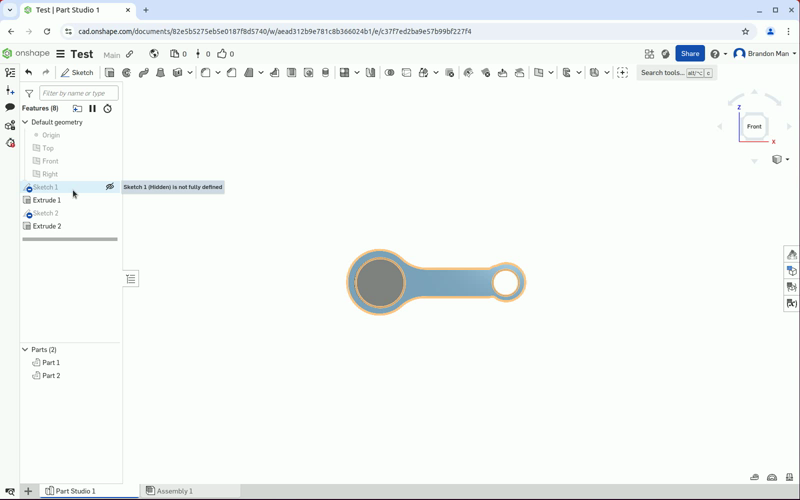
click(73, 189)
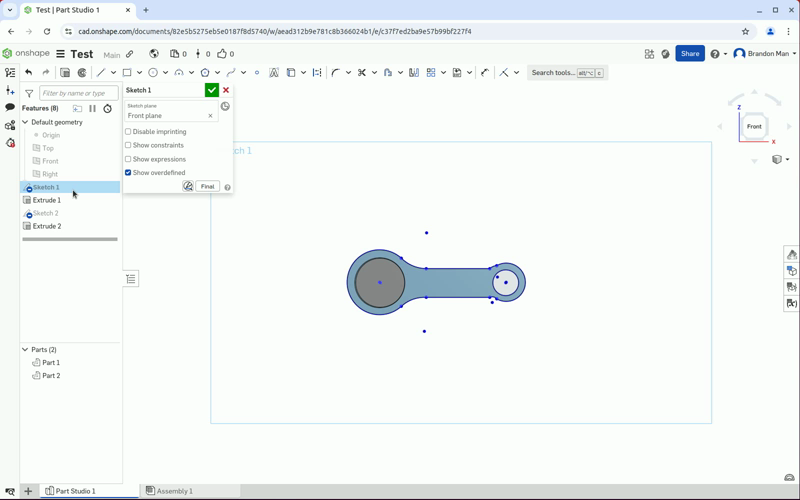
mouse_move(229, 92)
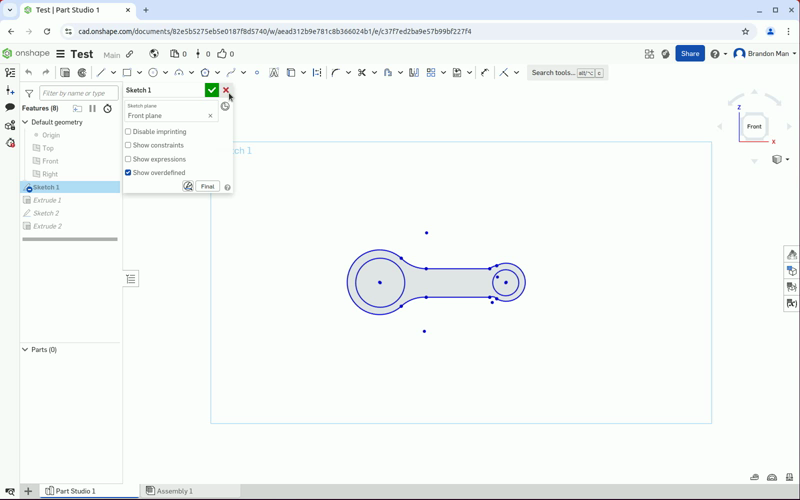
click(229, 92)
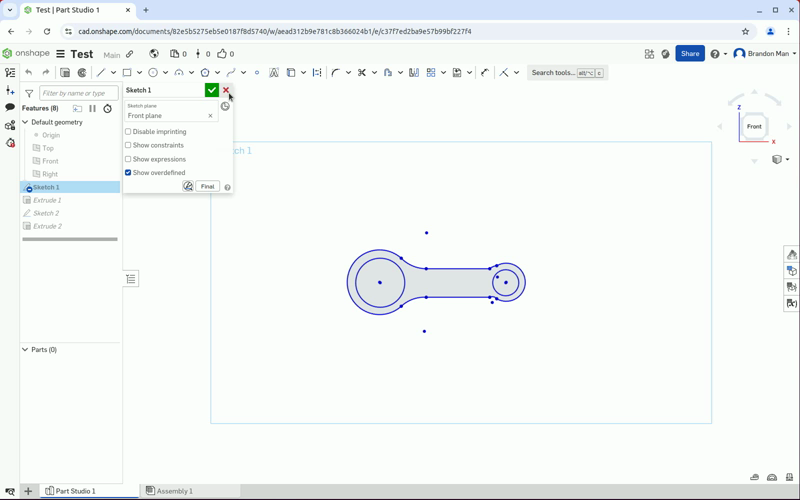
key(shift+s)
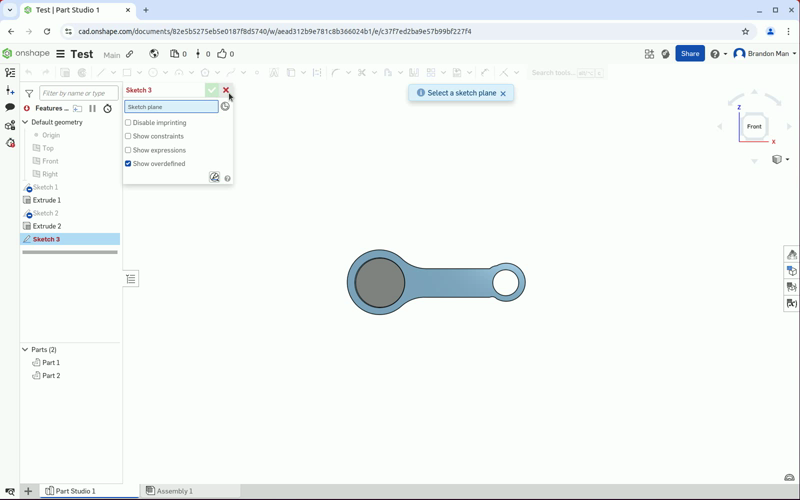
mouse_move(73, 163)
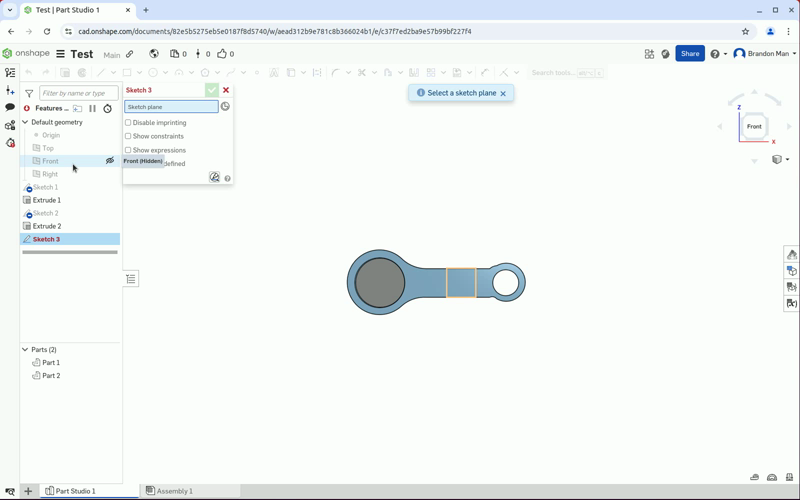
click(73, 163)
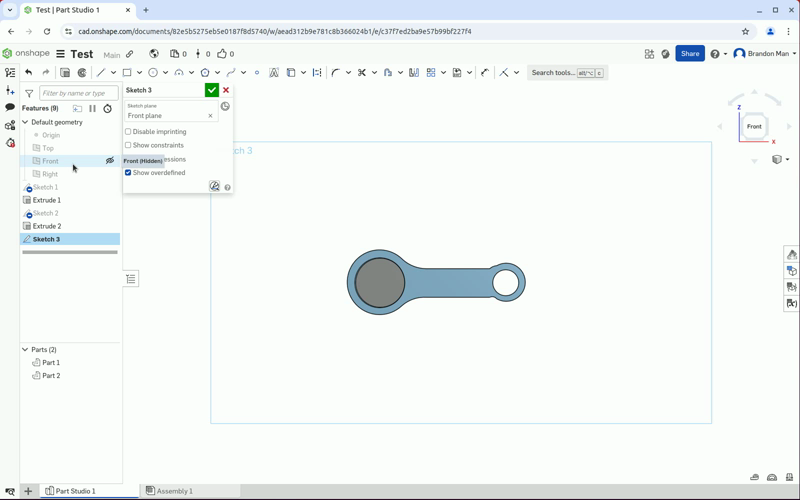
mouse_move(73, 352)
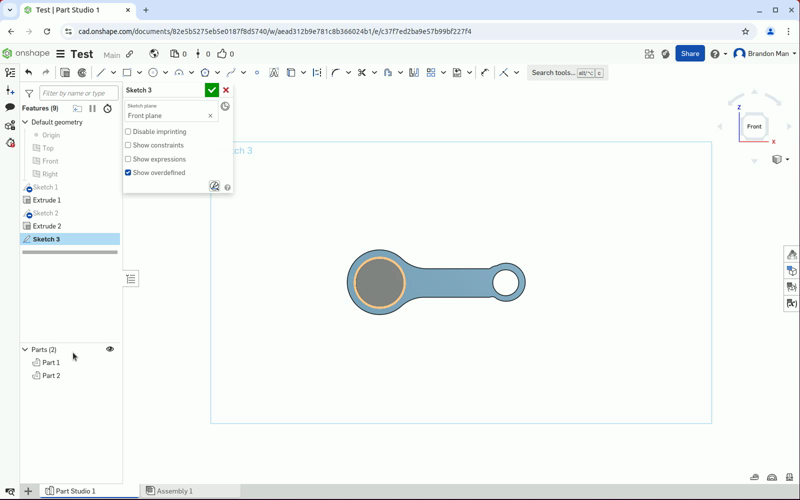
key(y)
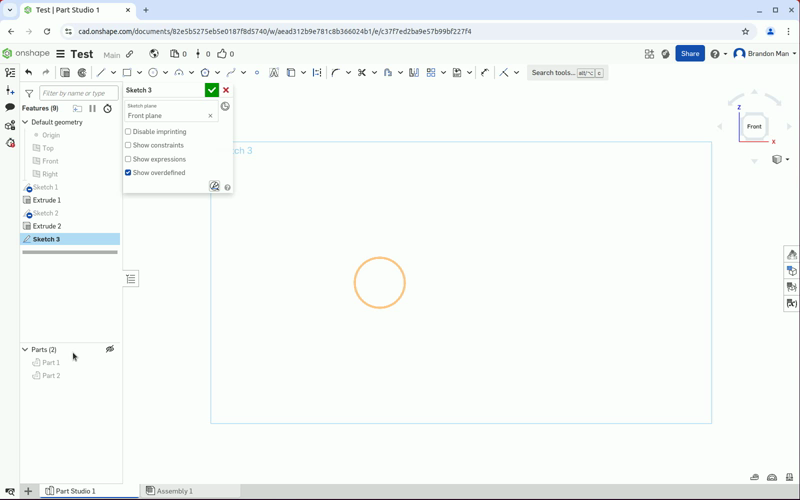
key(c)
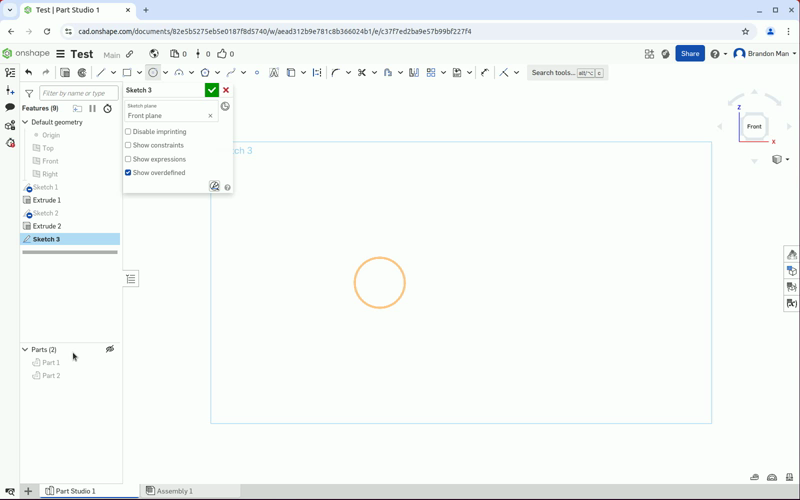
key_down(shift)
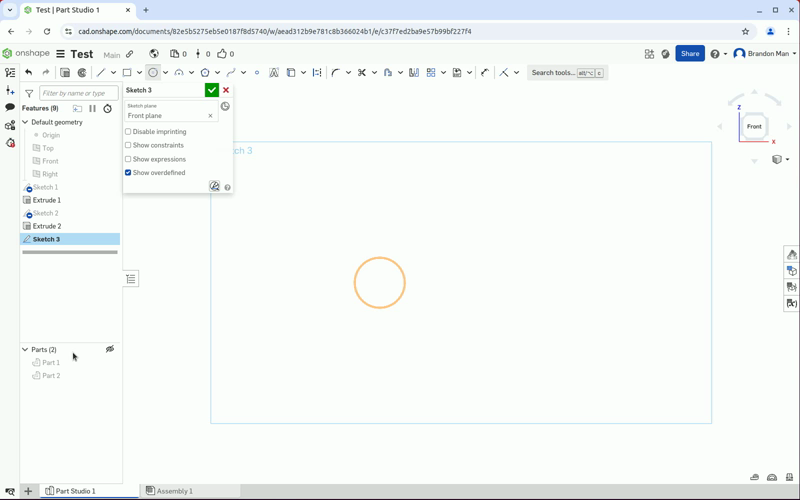
mouse_move(507, 282)
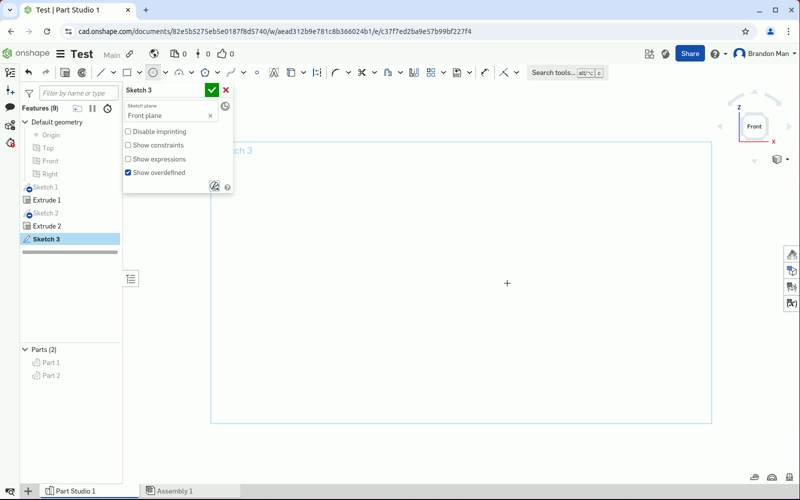
click(507, 282)
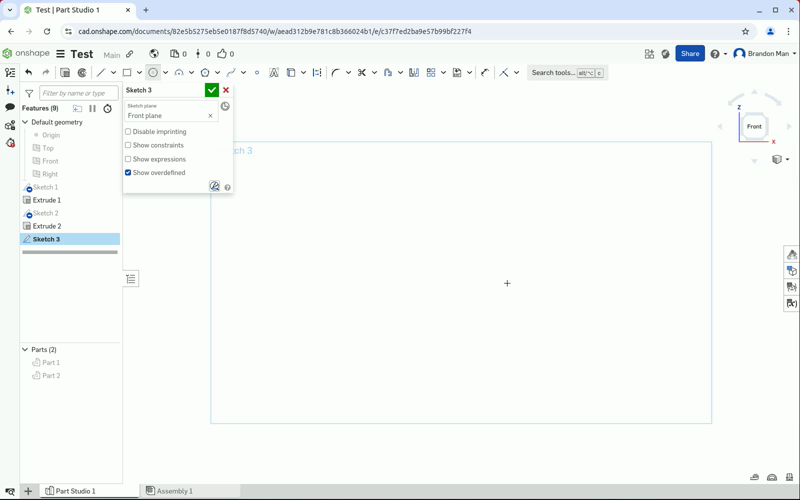
key_up(shift)
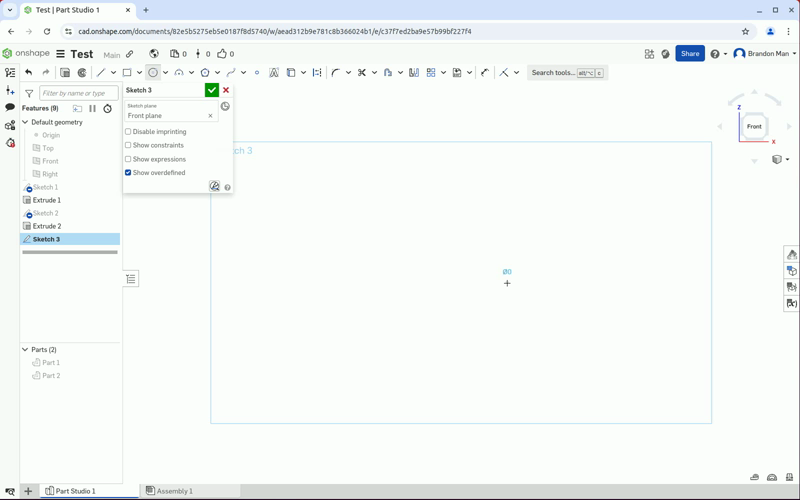
mouse_move(520, 282)
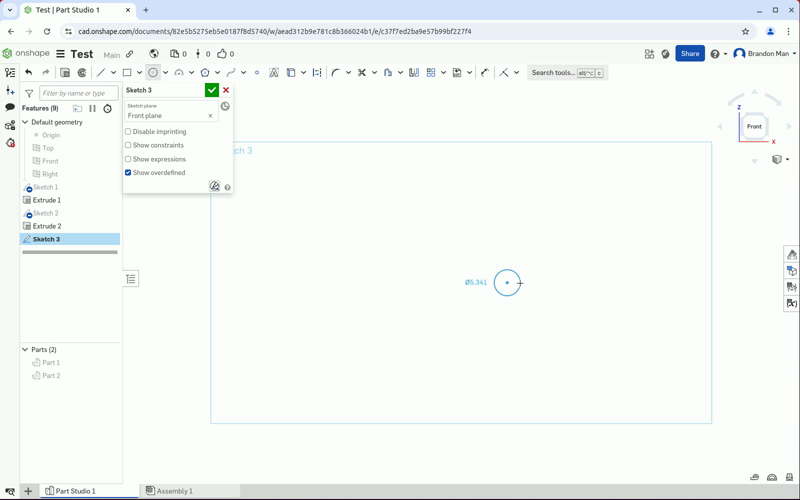
click(520, 282)
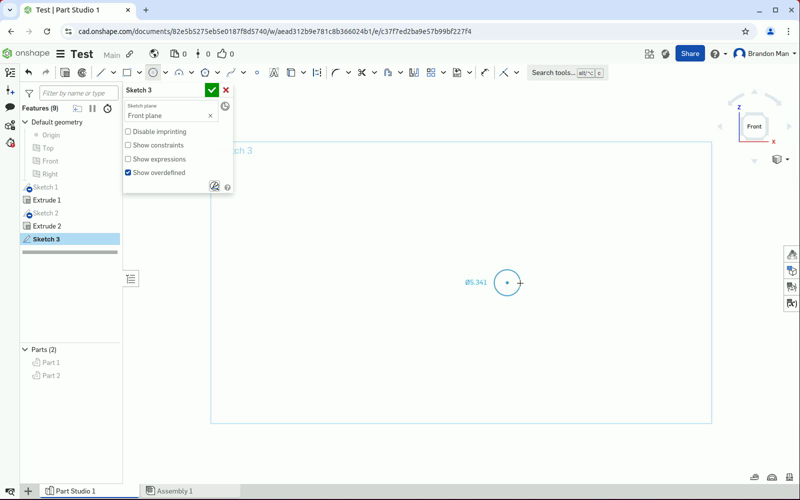
key(esc)
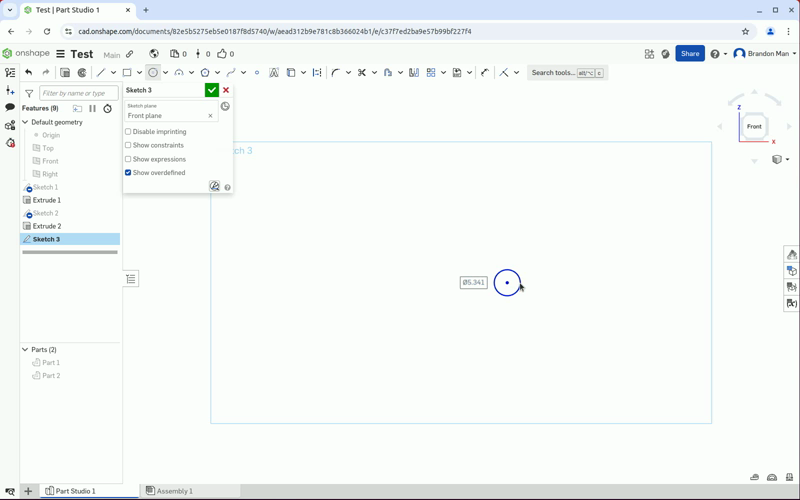
mouse_move(510, 273)
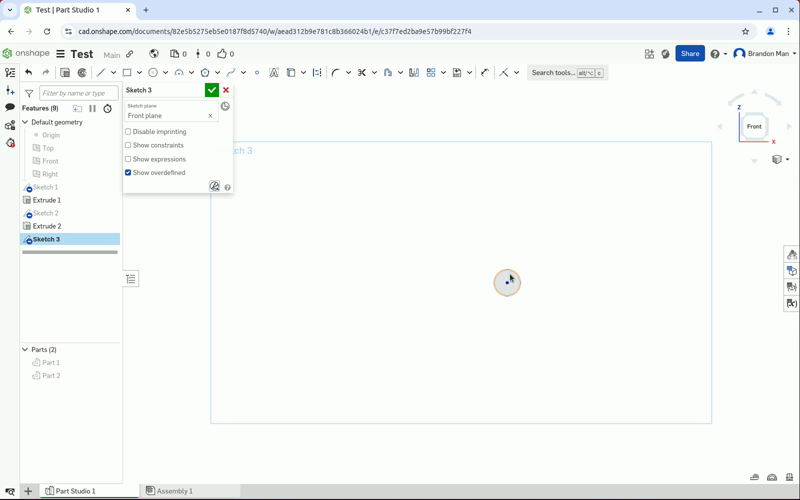
scroll(6)
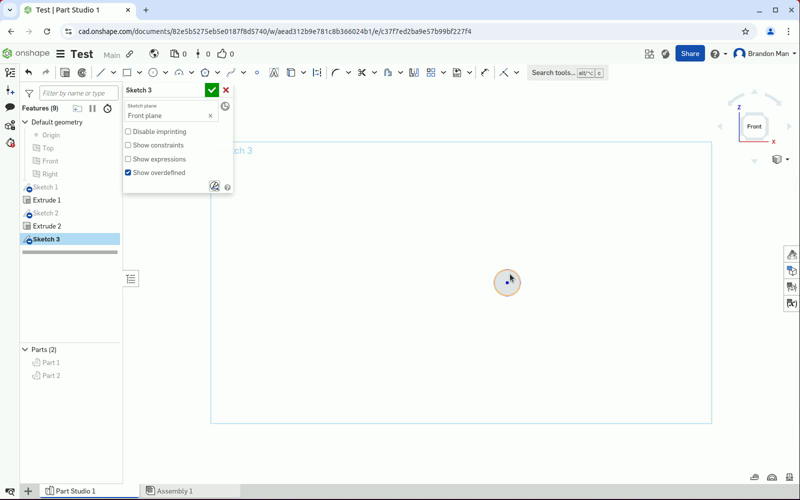
scroll(6)
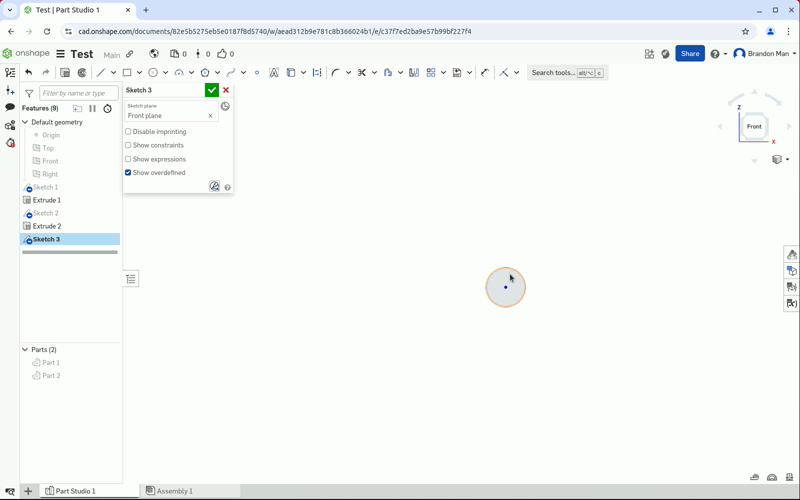
scroll(6)
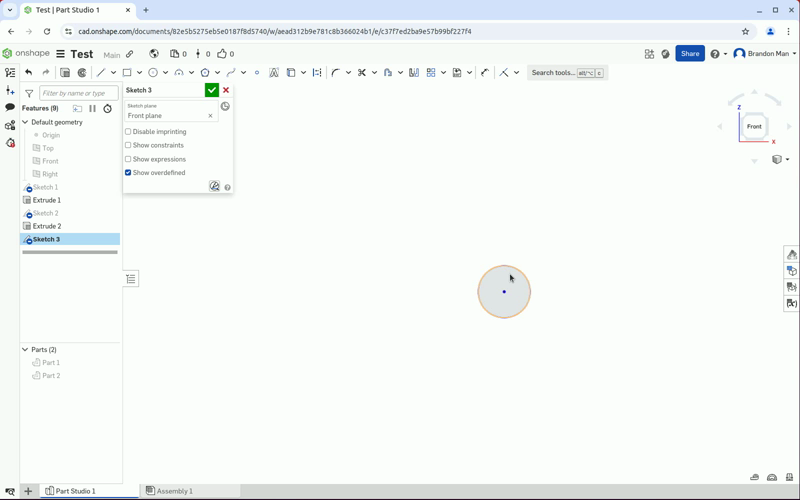
scroll(6)
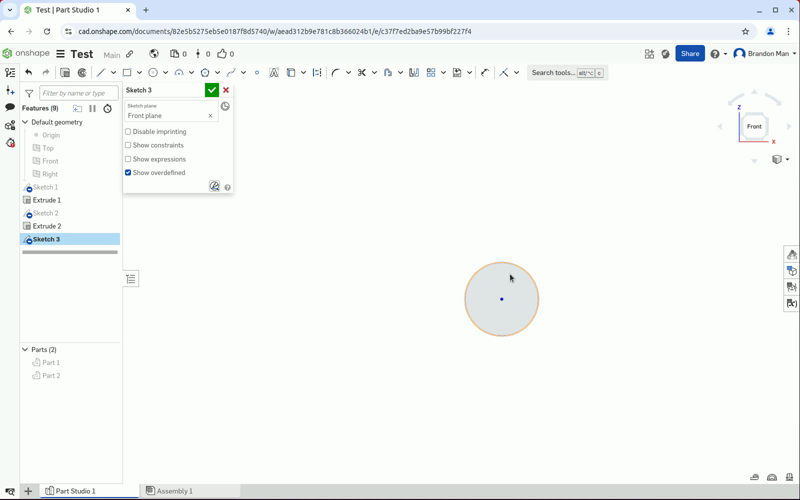
scroll(6)
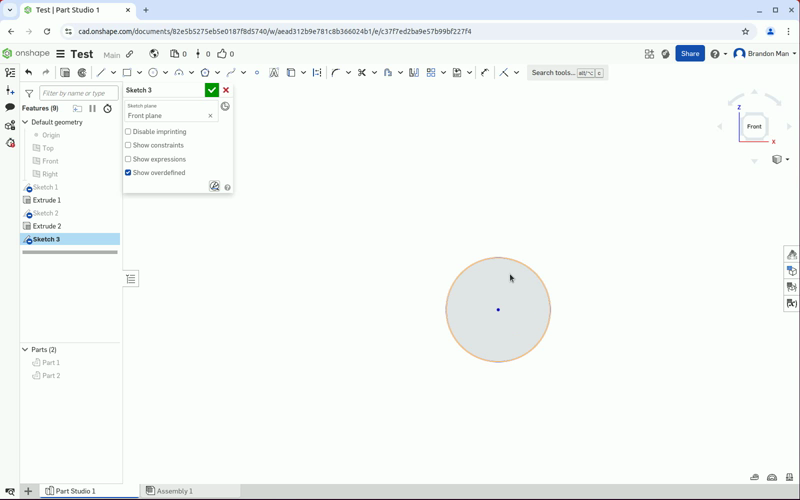
scroll(6)
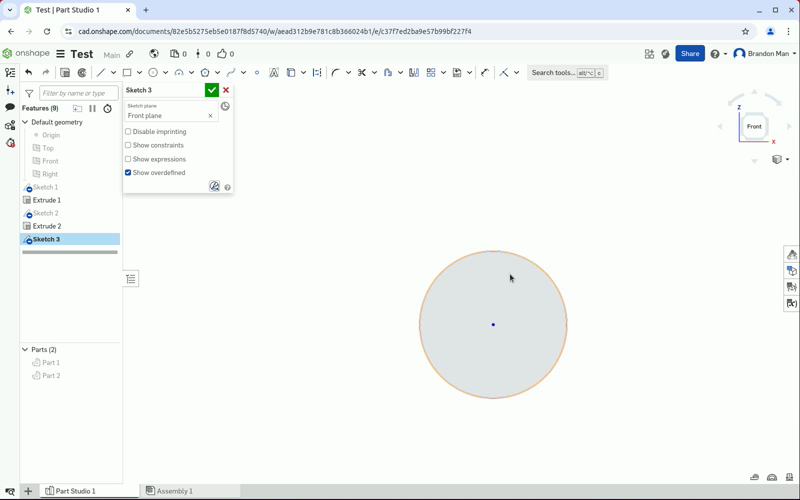
scroll(6)
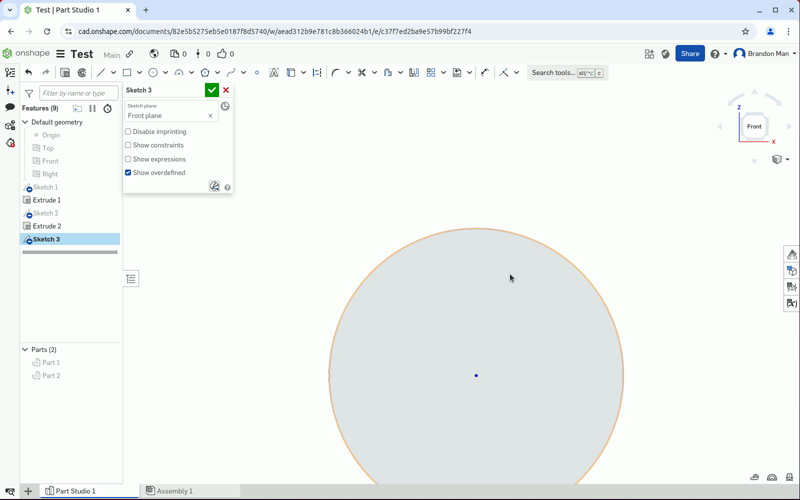
click(510, 273)
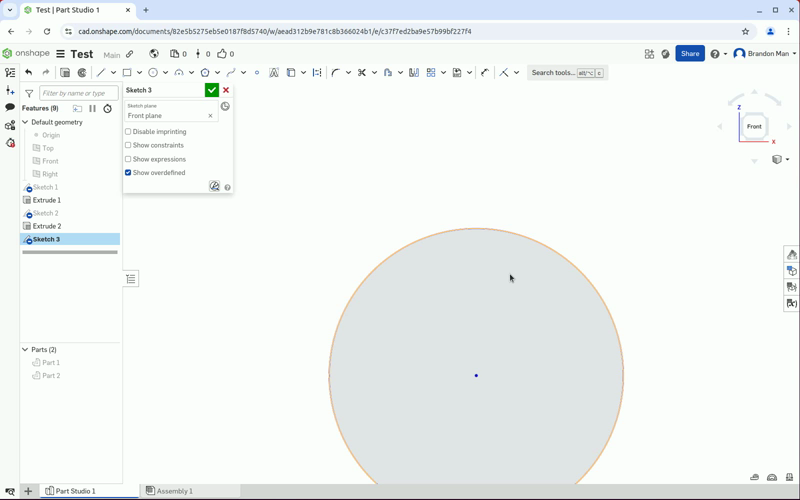
scroll(-6)
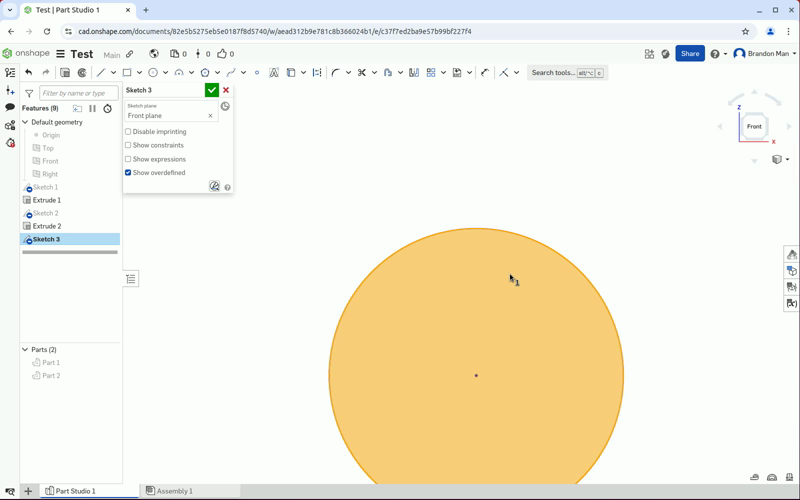
scroll(-6)
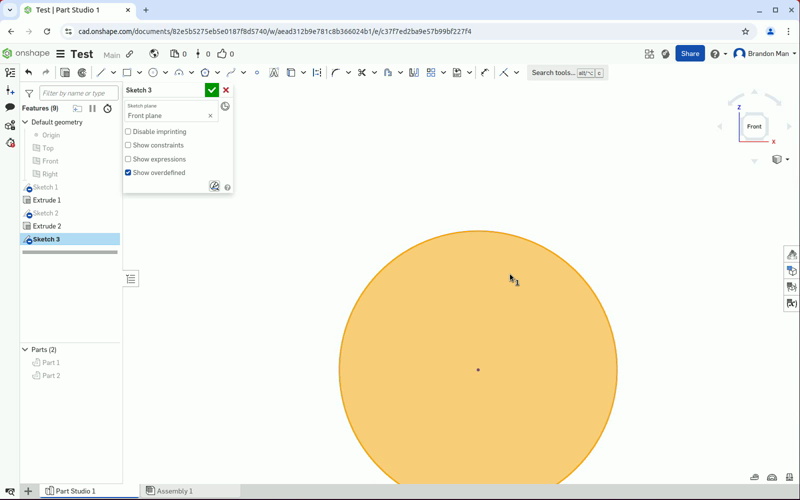
scroll(-6)
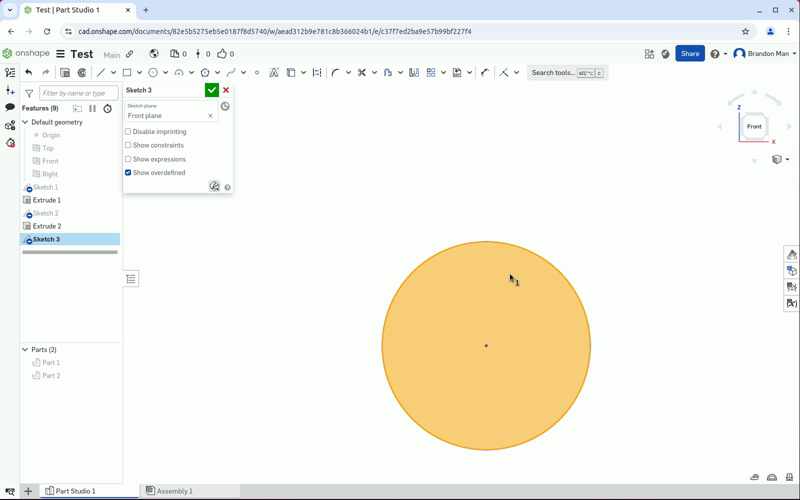
scroll(-6)
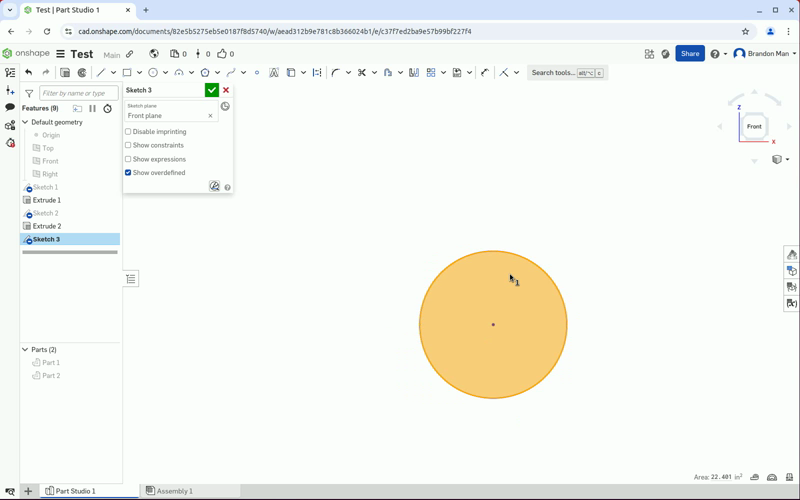
scroll(-6)
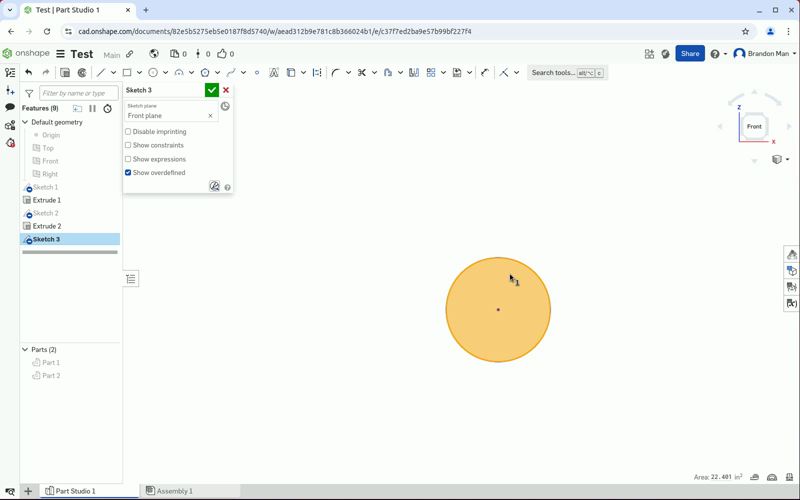
scroll(-6)
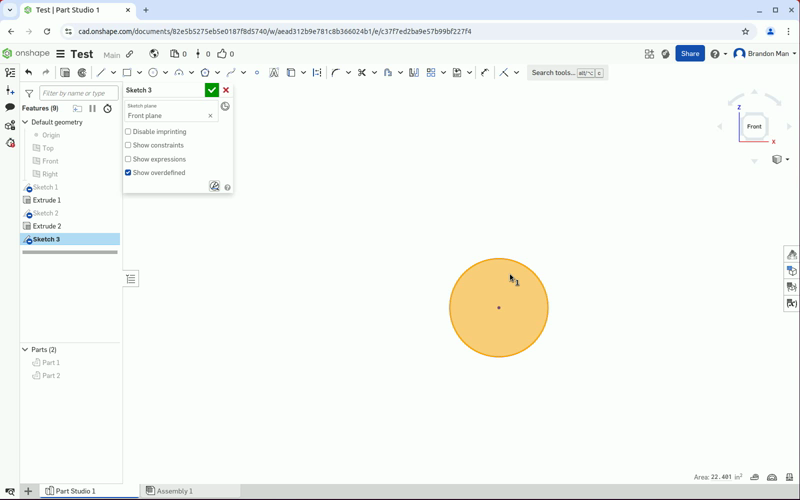
scroll(-6)
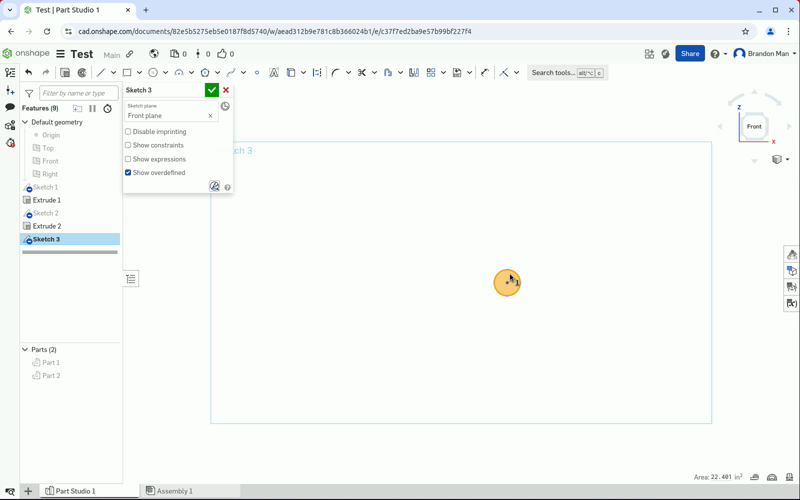
mouse_move(73, 352)
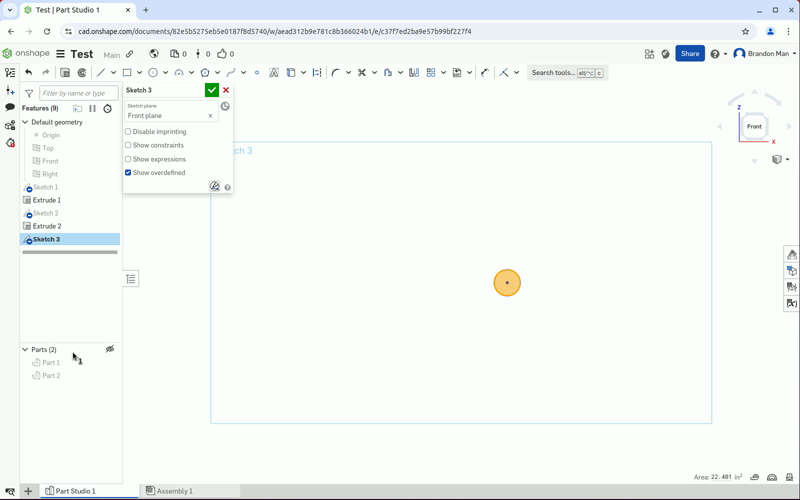
key(shift+y)
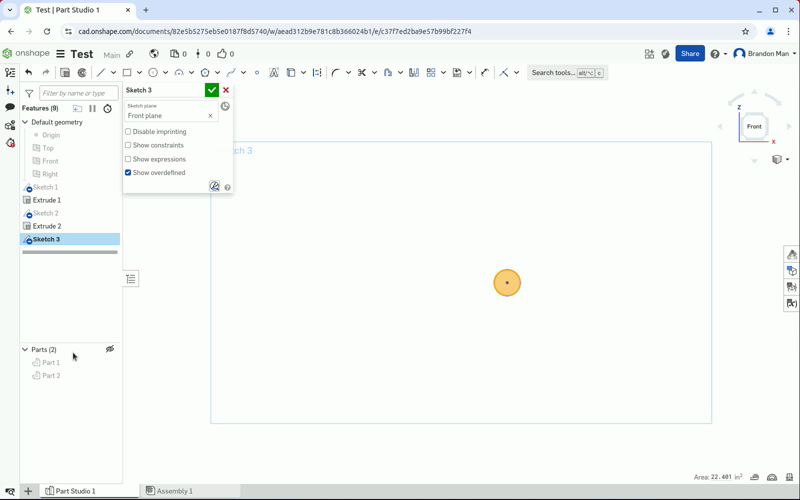
key(shift+e)
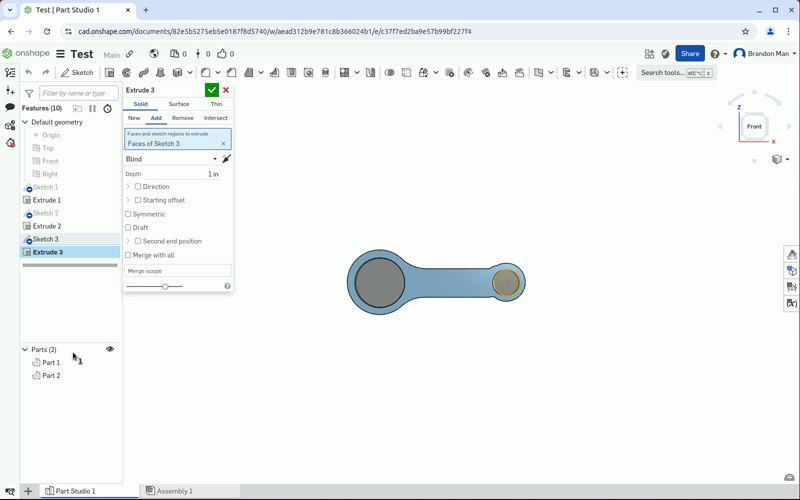
mouse_move(143, 106)
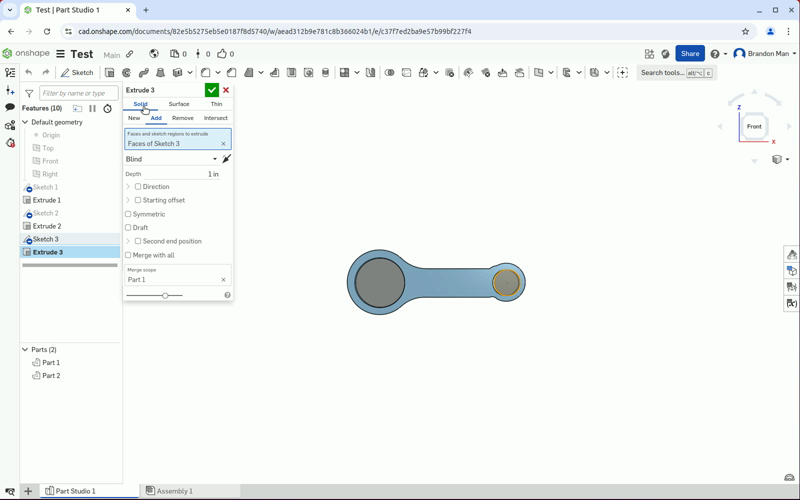
click(143, 106)
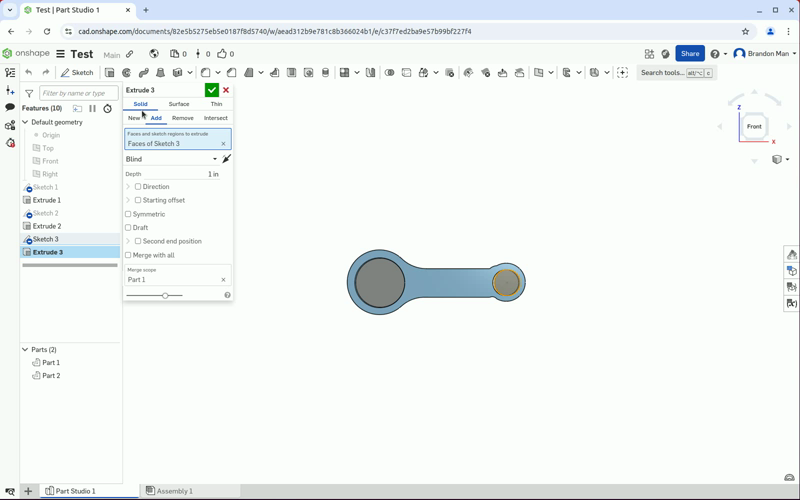
mouse_move(137, 120)
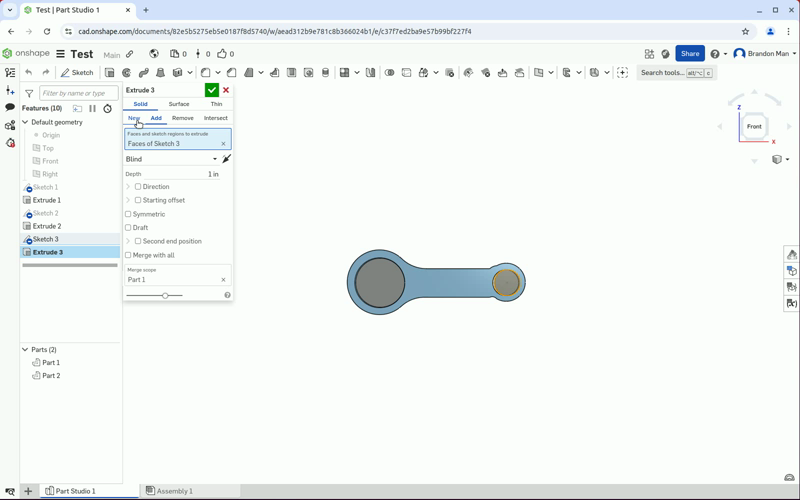
click(137, 120)
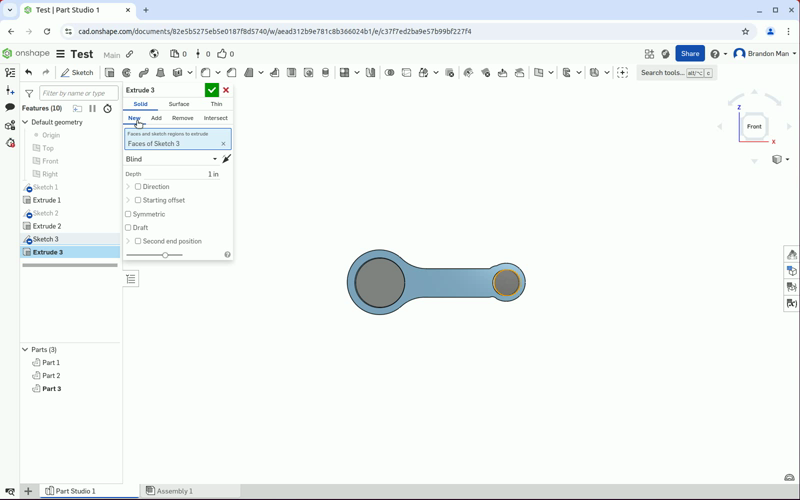
key(tab, 4)
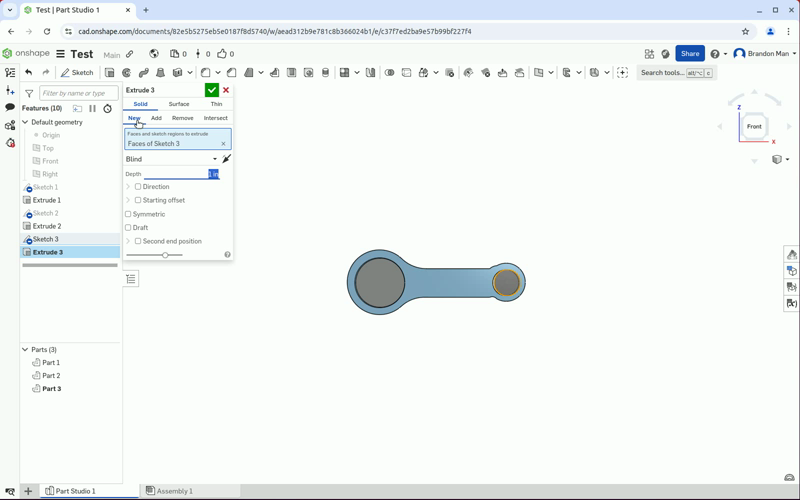
text(3.851)
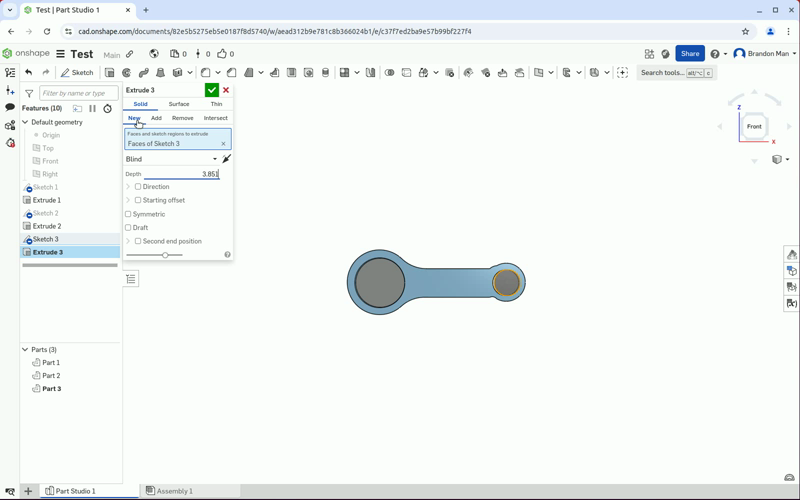
key(enter)
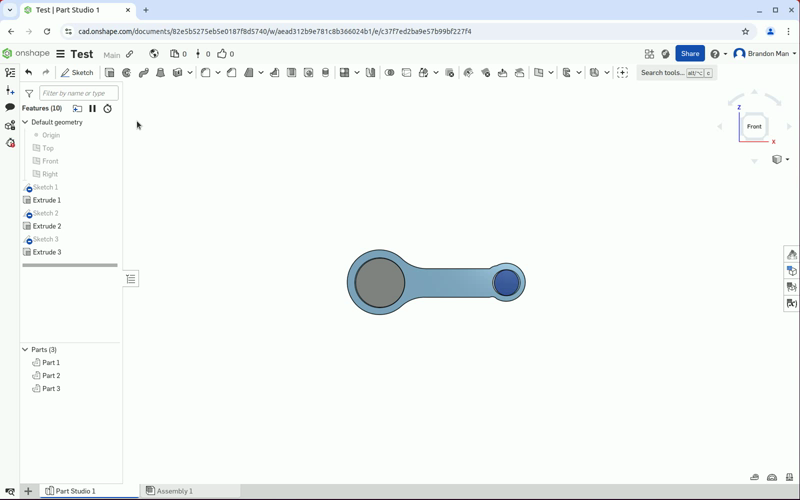
key(shift+h)
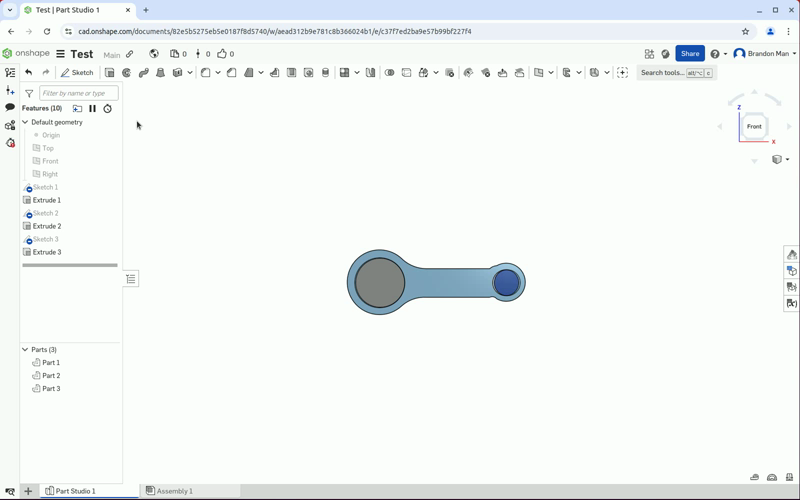
key(shift+h)
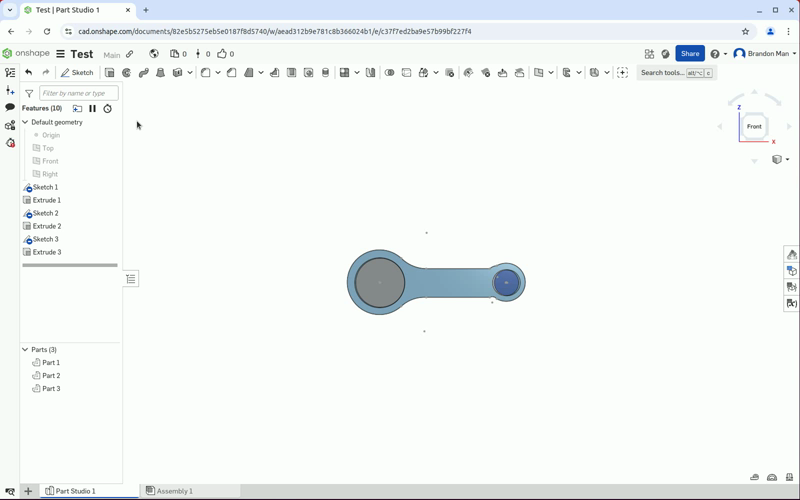
key(shift+7)
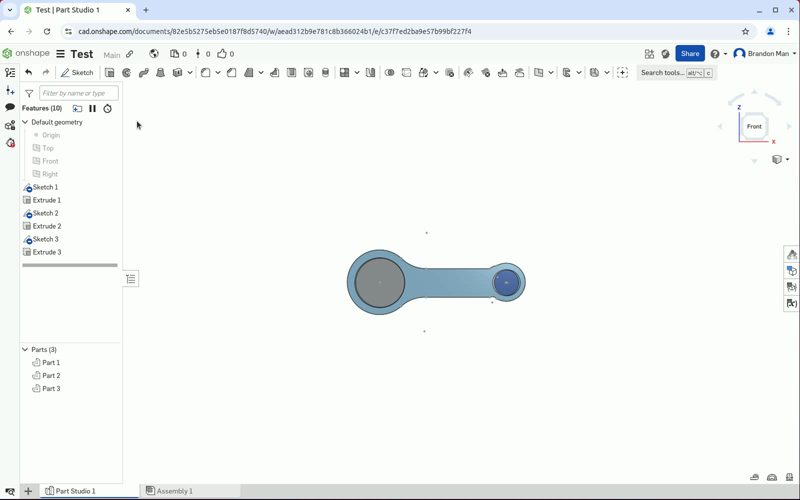
key(left, 2)
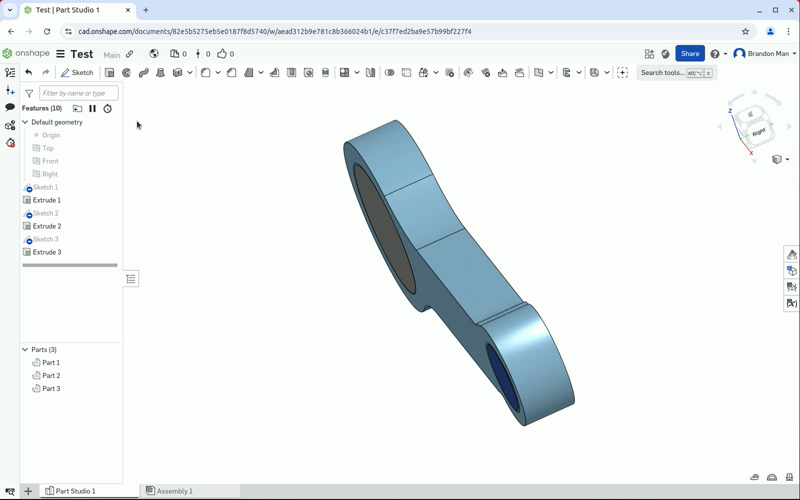
key(down, 2)
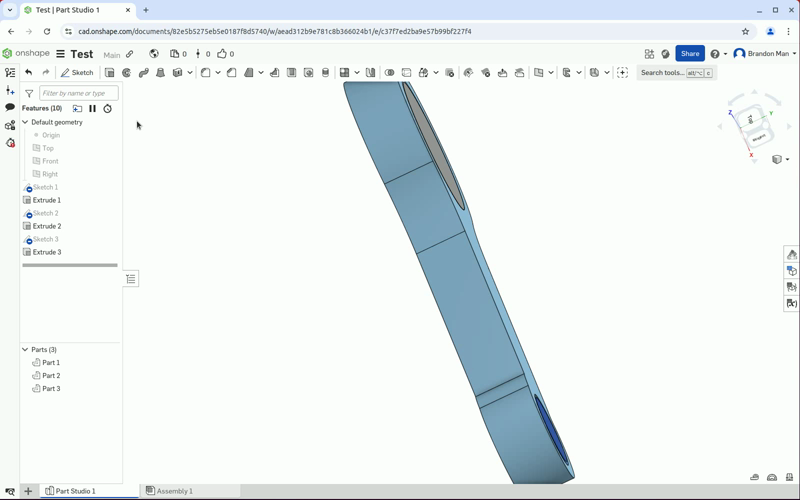
key(up, 2)
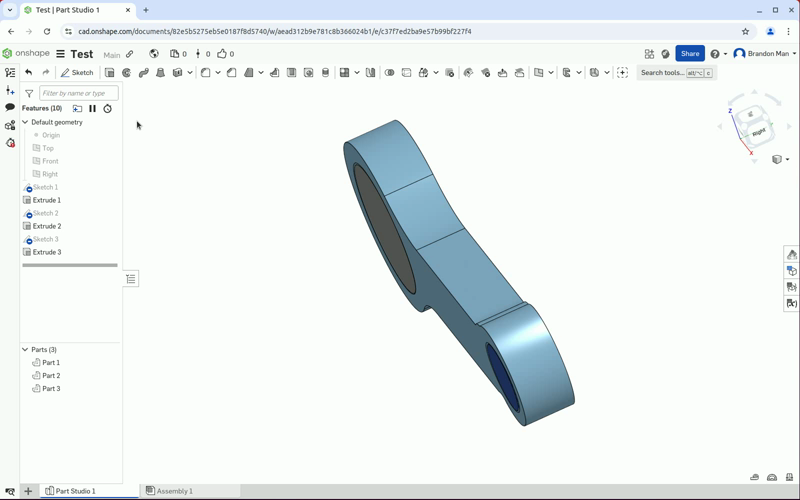
key(right, 2)
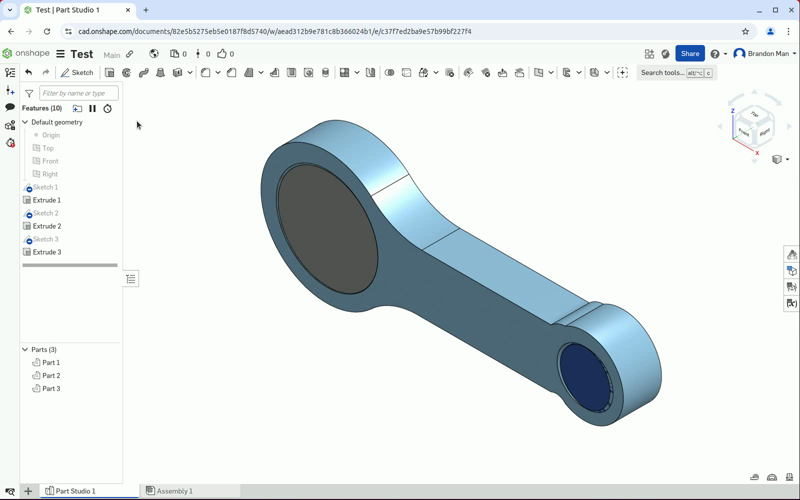
mouse_move(73, 189)
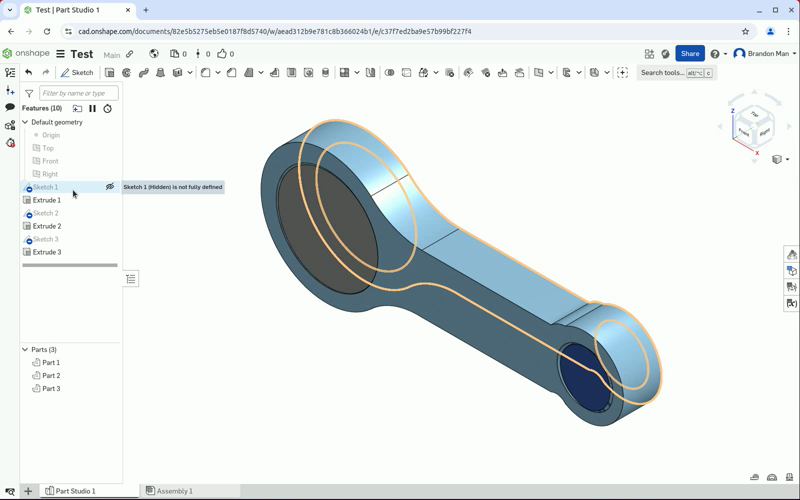
click(73, 189)